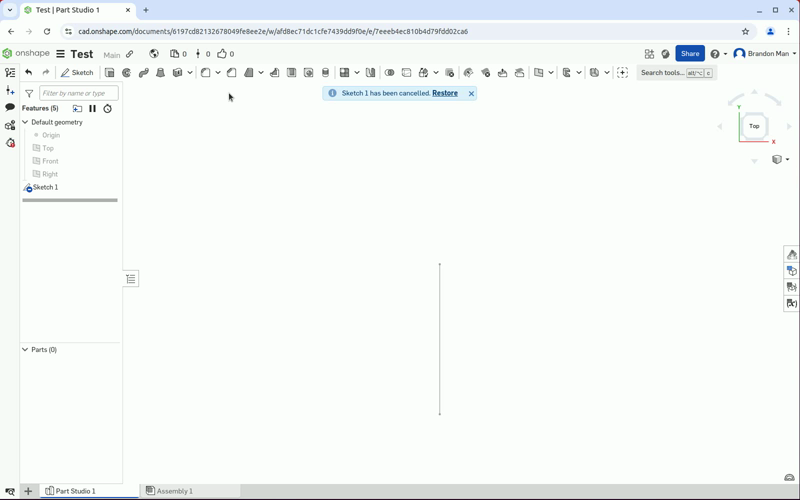
key(shift+h)
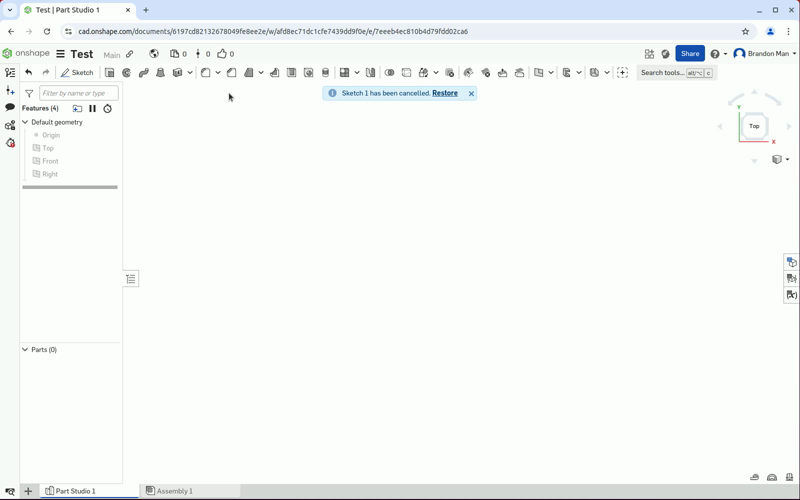
mouse_move(73, 352)
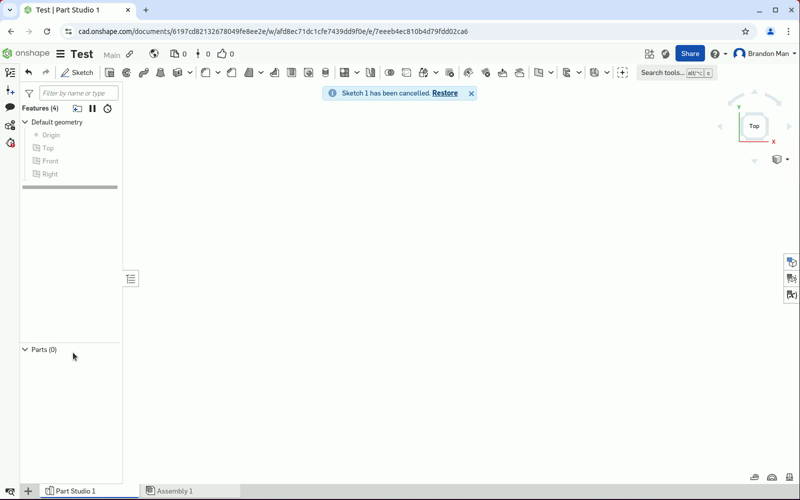
key(y)
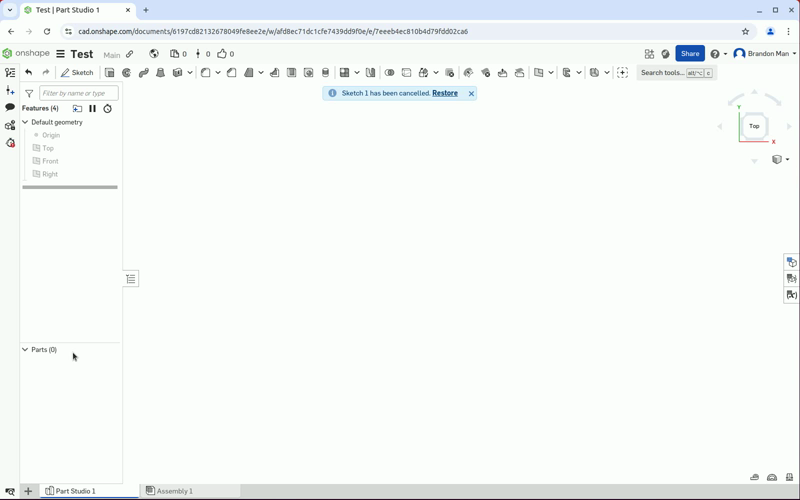
key(shift+p)
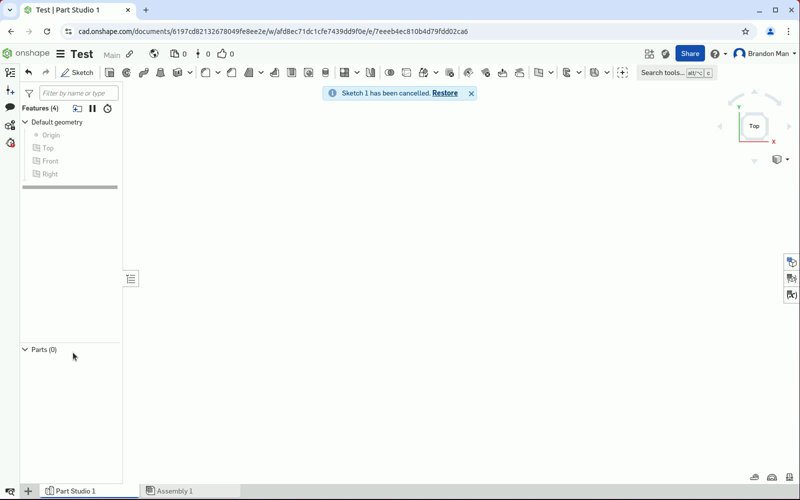
key(space)
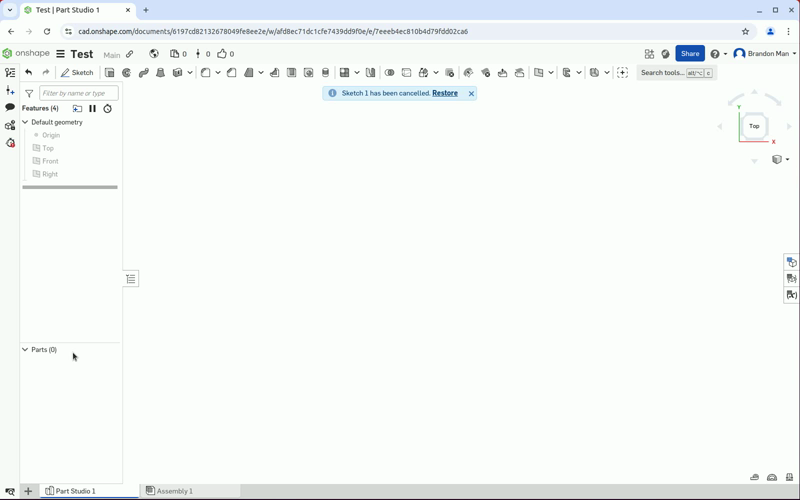
key_down(shift)
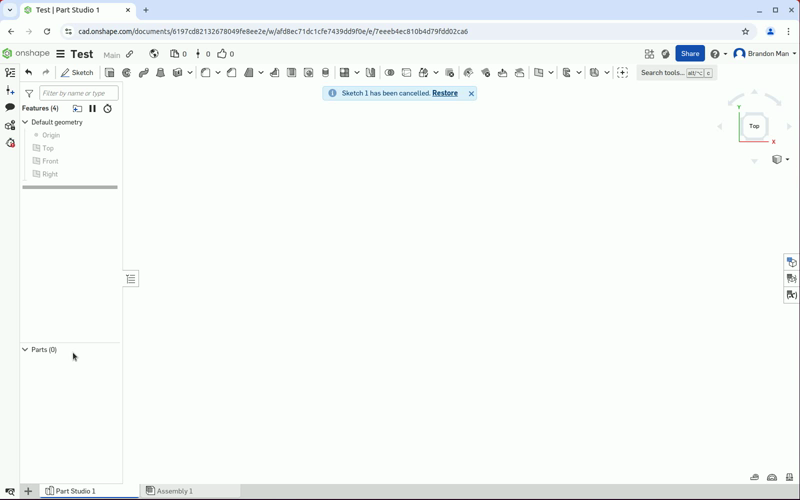
key(up)
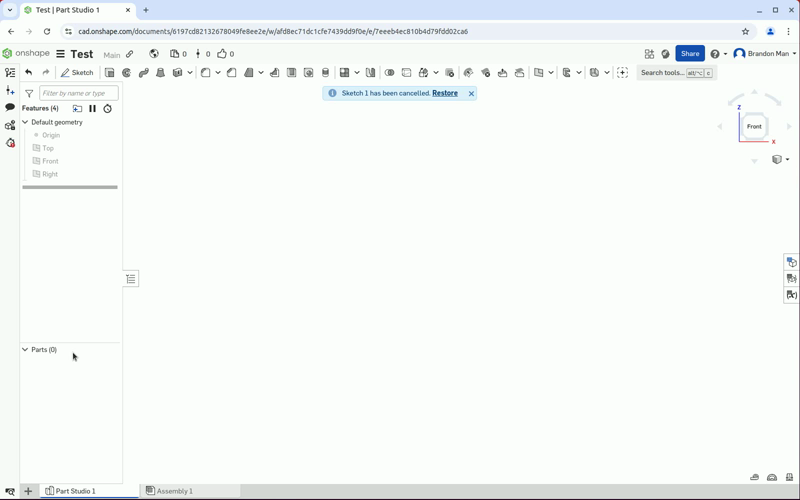
key_up(shift)
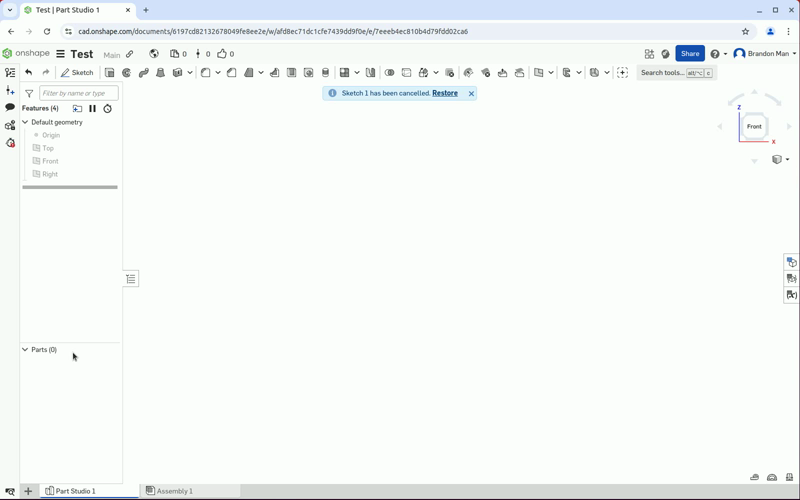
mouse_move(73, 352)
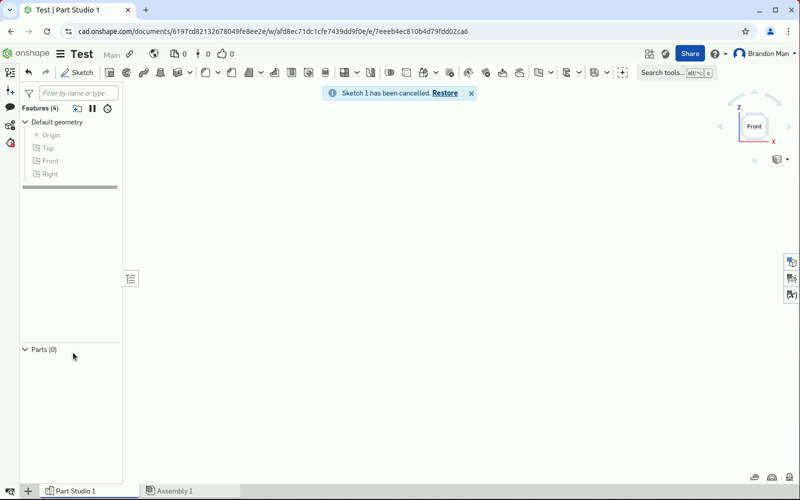
key(shift+y)
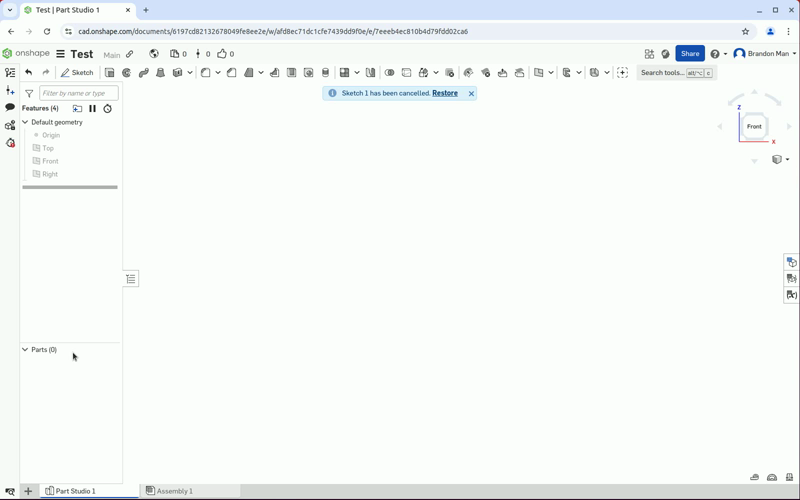
key(shift+s)
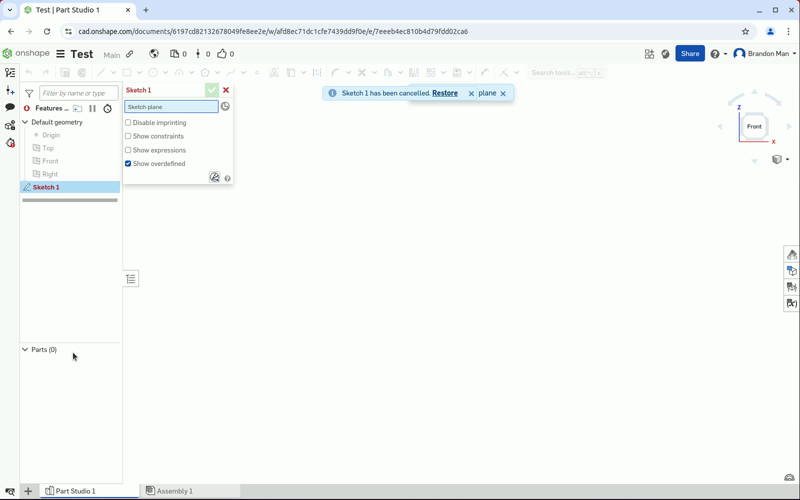
mouse_move(73, 163)
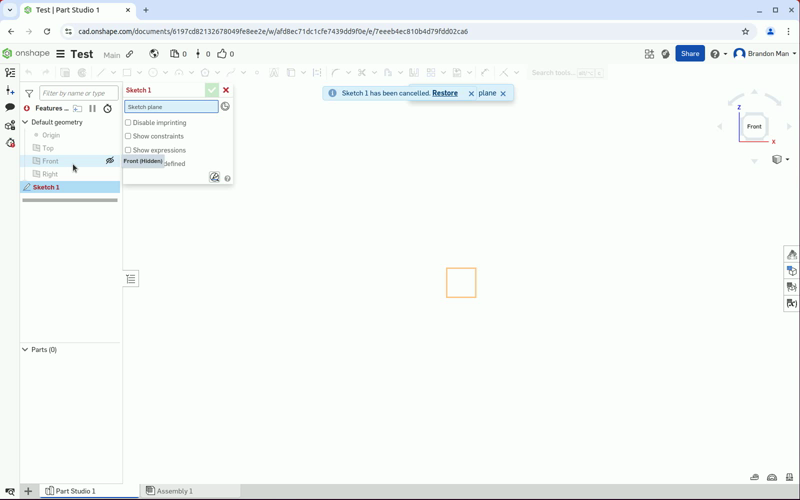
click(73, 163)
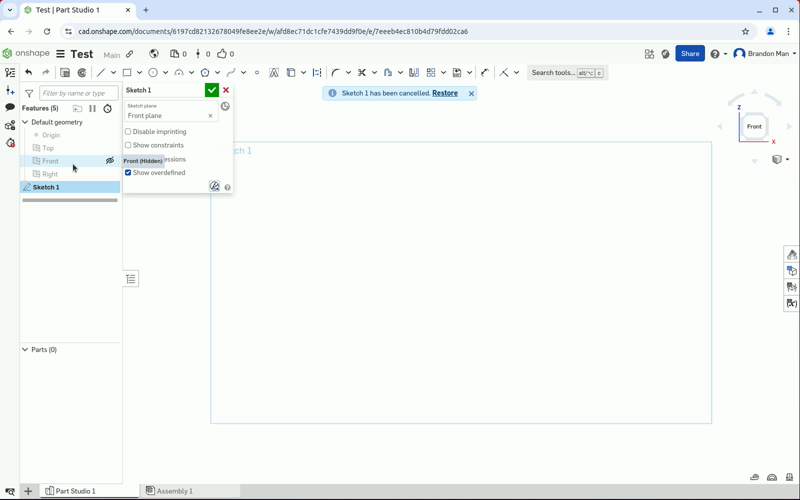
mouse_move(73, 352)
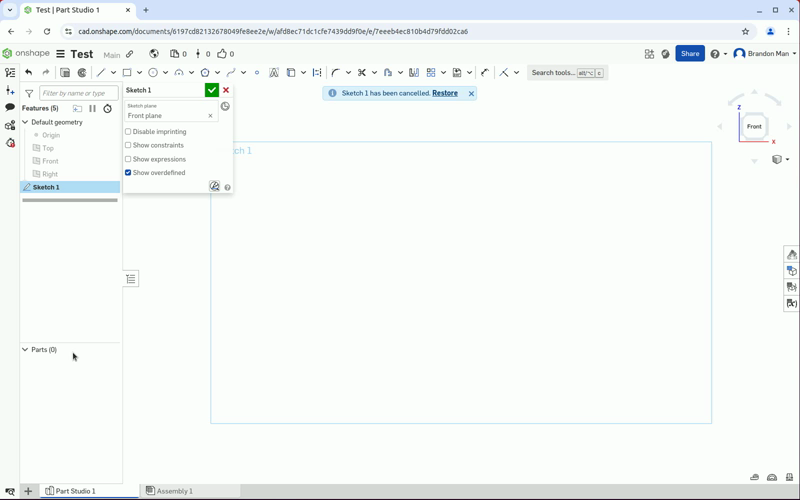
key(y)
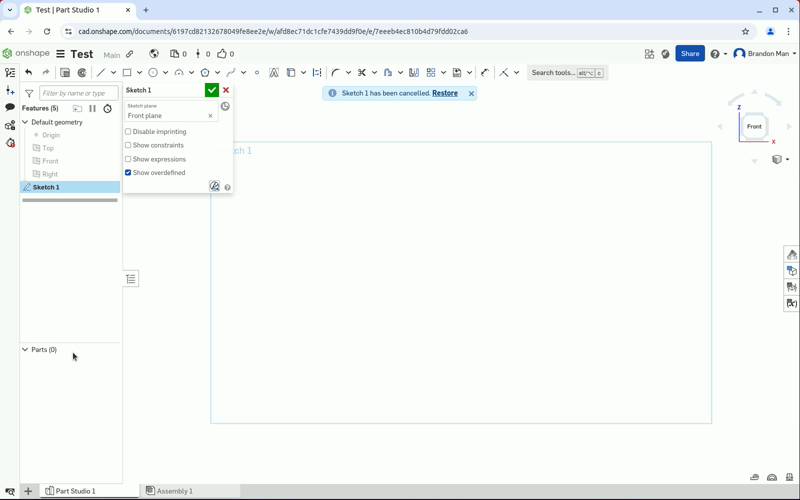
key(l)
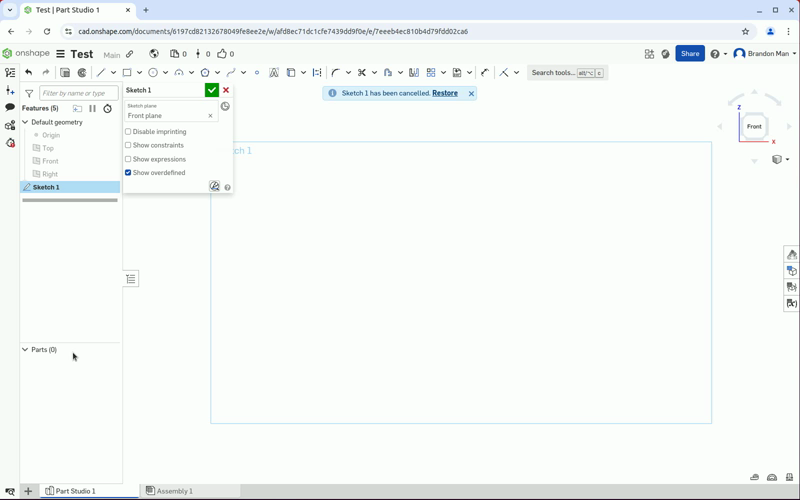
key_down(shift)
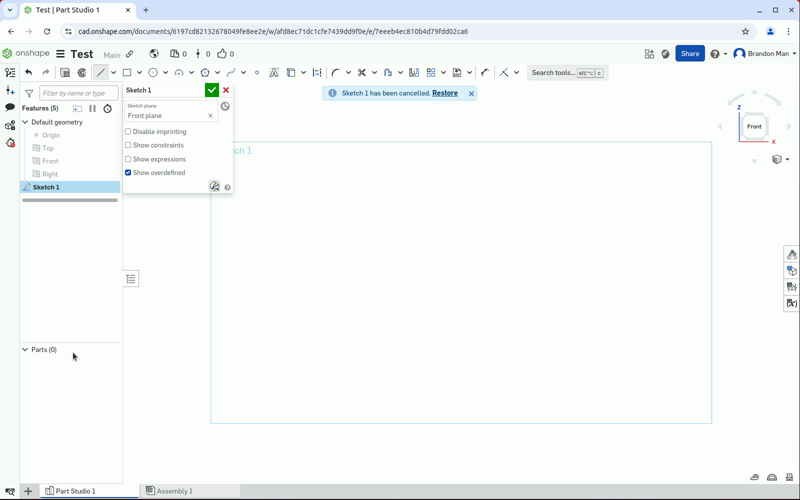
mouse_move(384, 376)
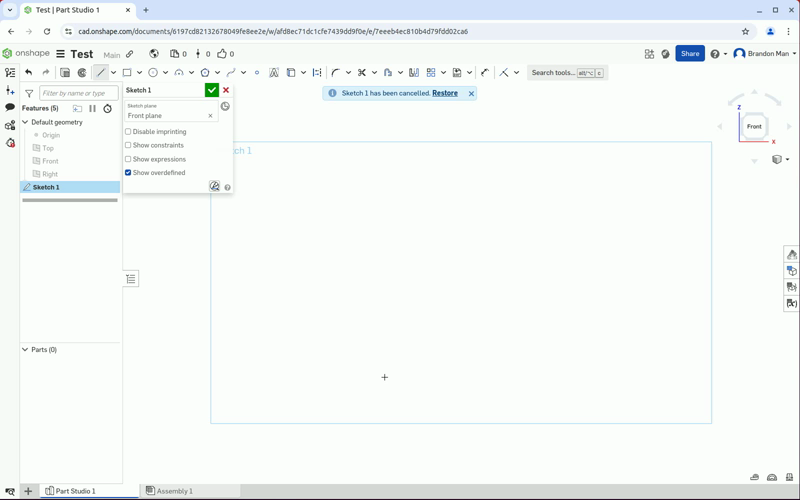
click(384, 376)
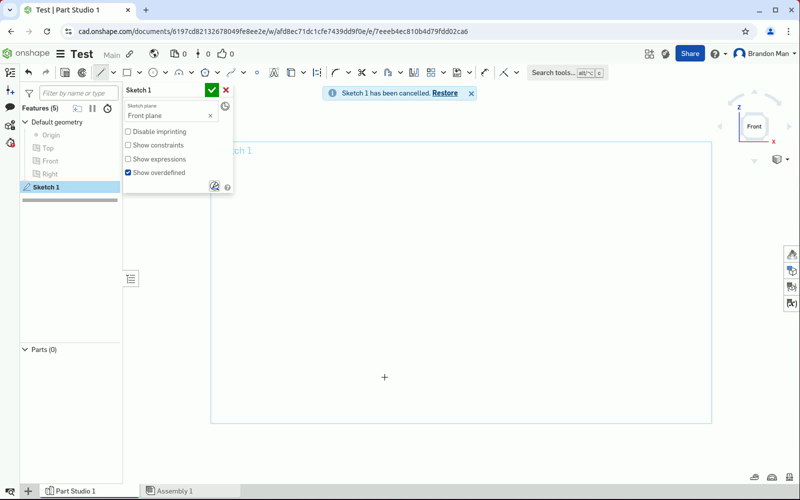
key_up(shift)
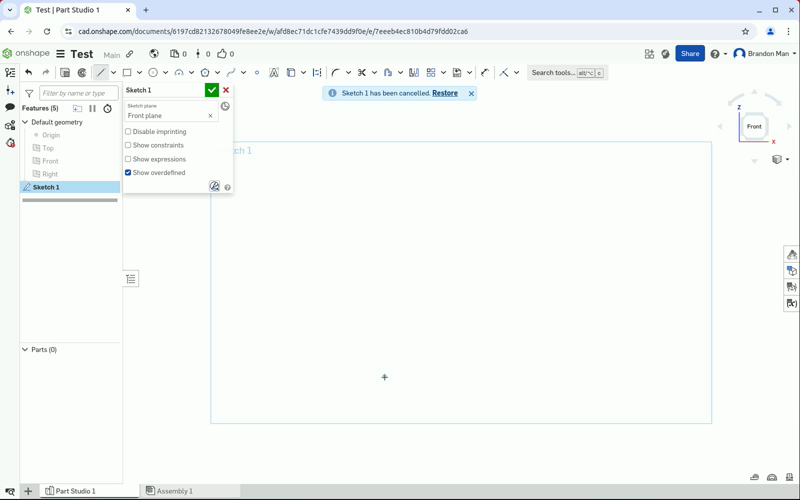
key_down(shift)
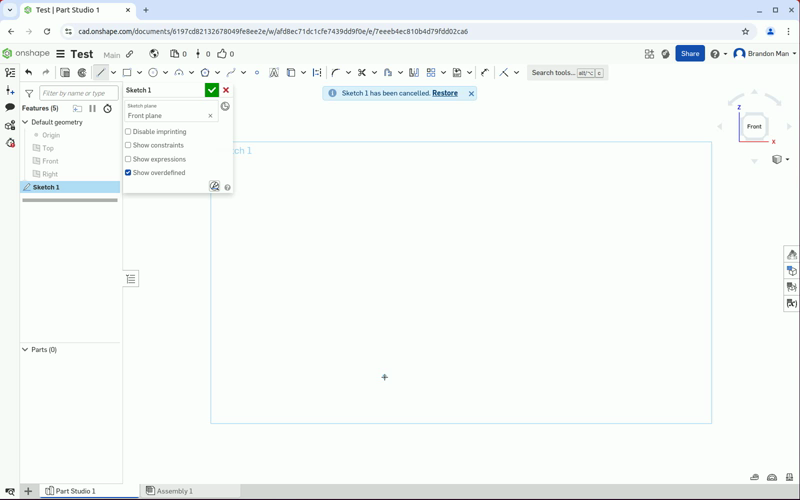
mouse_move(537, 376)
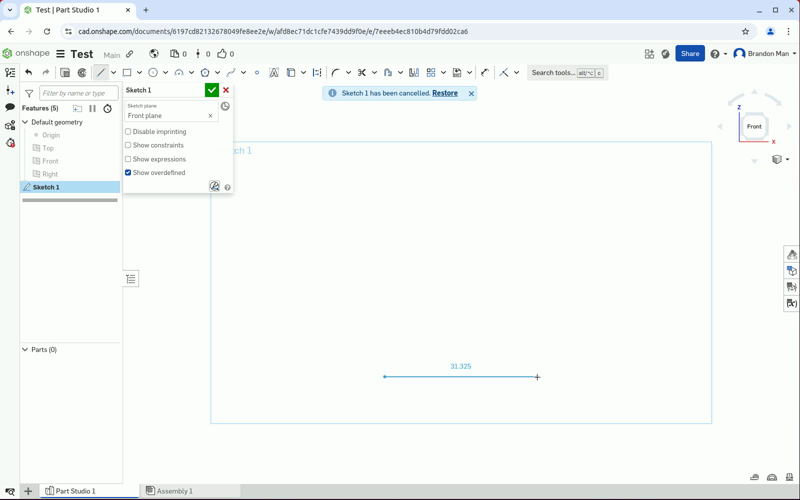
click(537, 376)
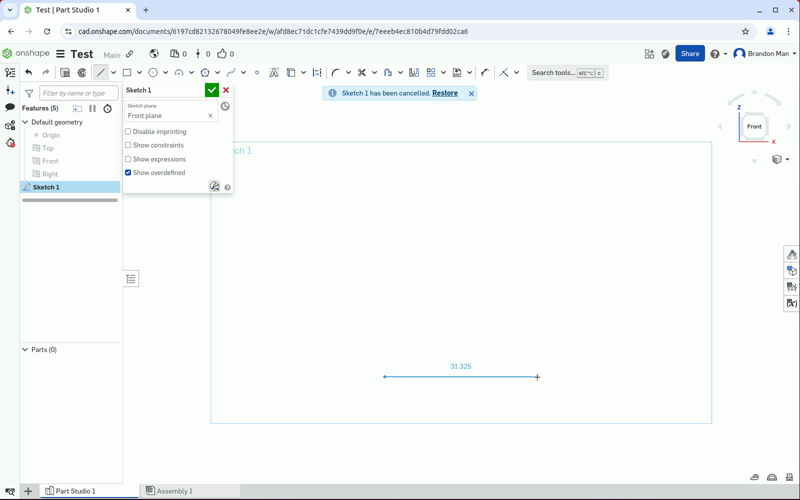
key_up(shift)
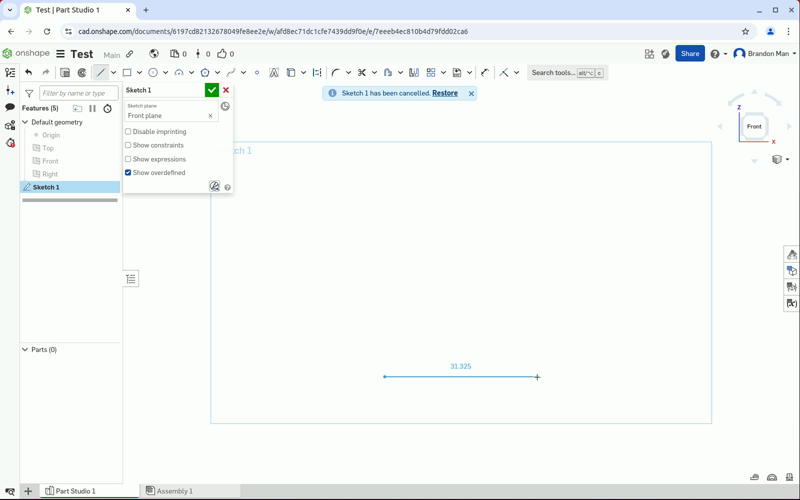
key_down(shift)
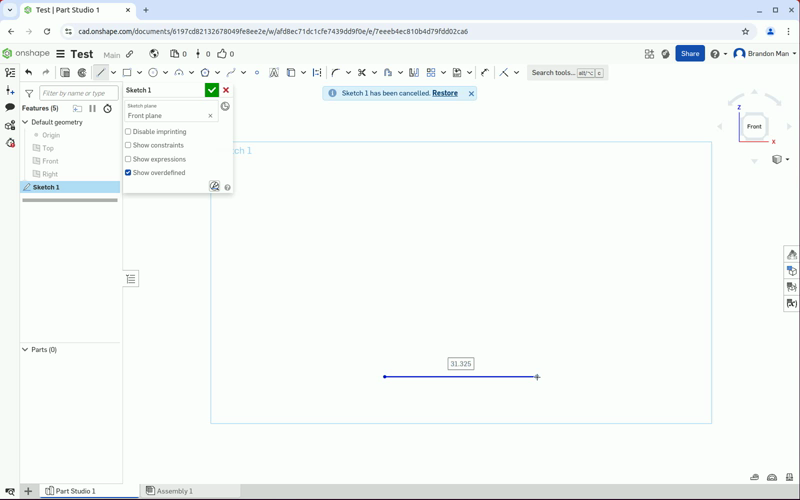
mouse_move(537, 172)
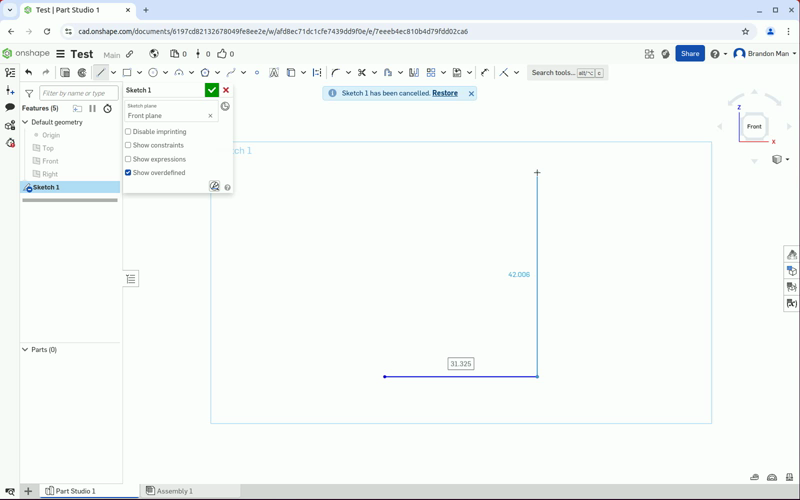
click(537, 172)
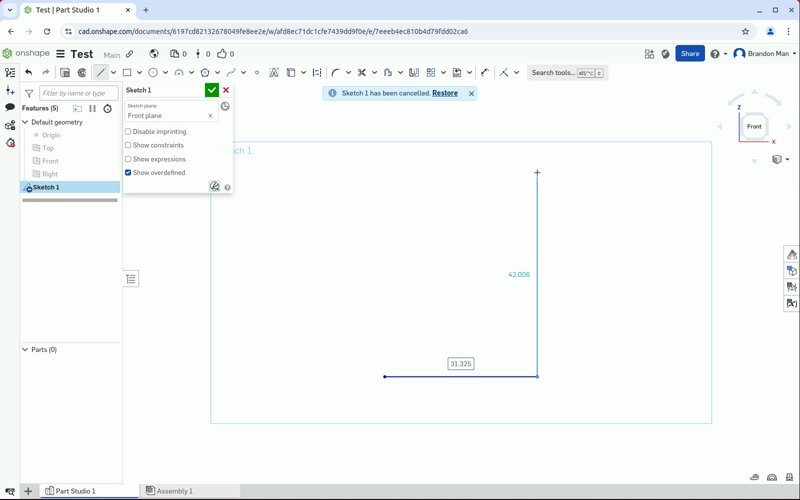
key_up(shift)
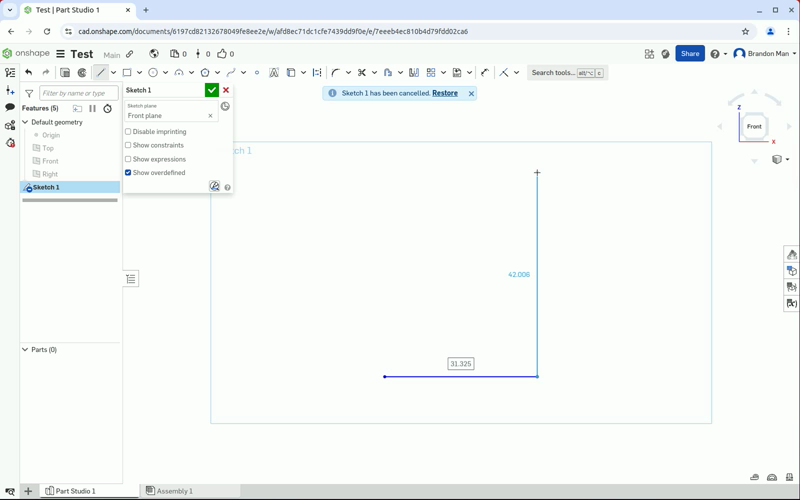
key_down(shift)
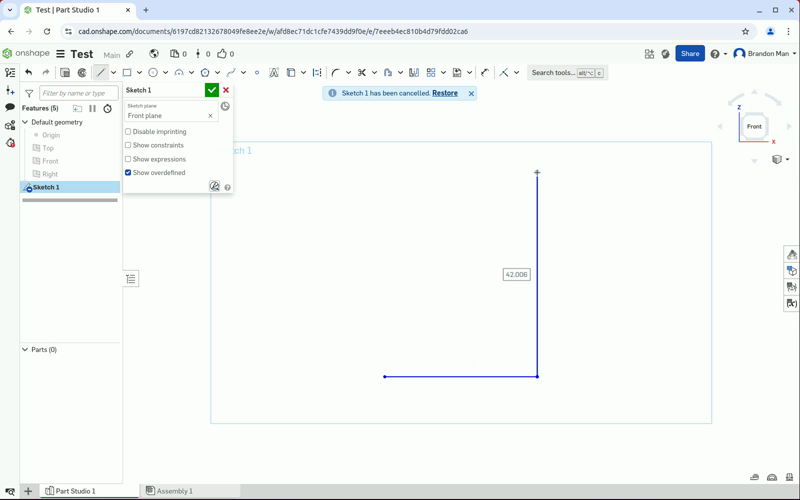
mouse_move(384, 172)
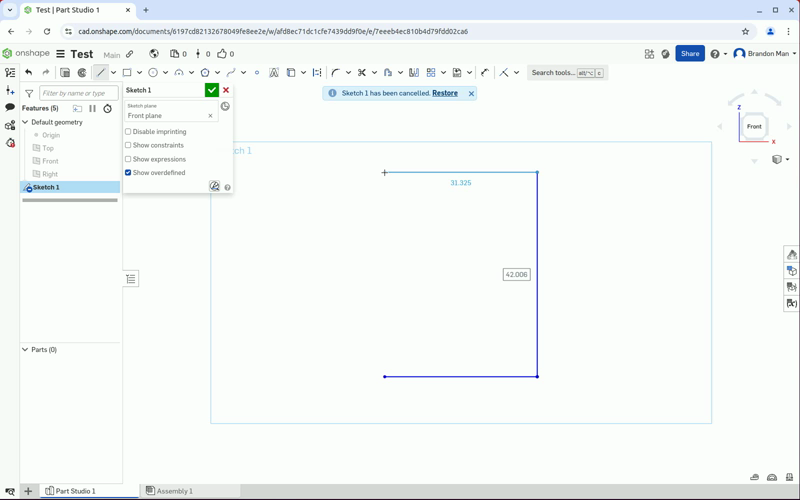
click(384, 172)
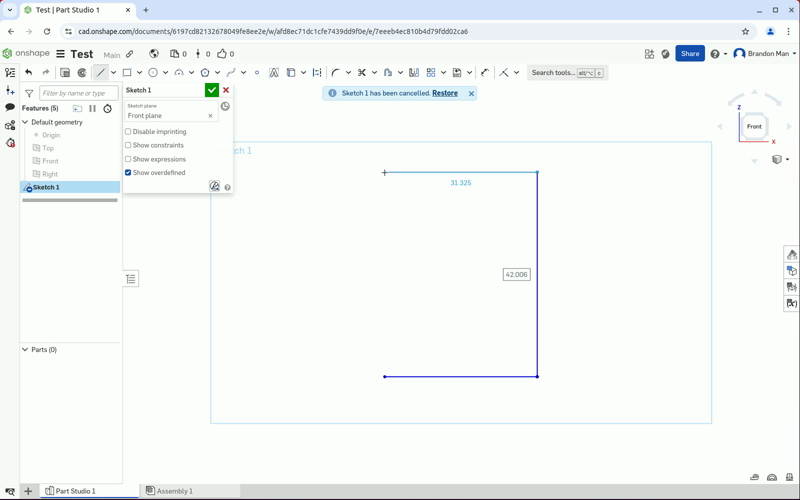
key_up(shift)
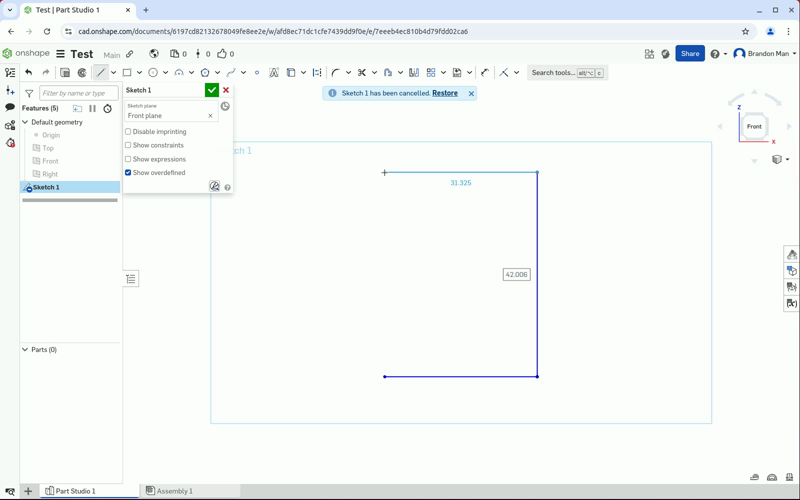
key_down(shift)
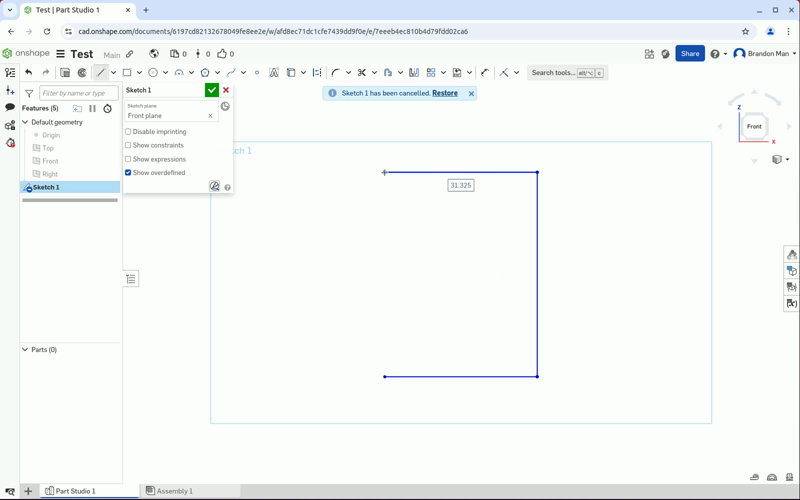
mouse_move(384, 376)
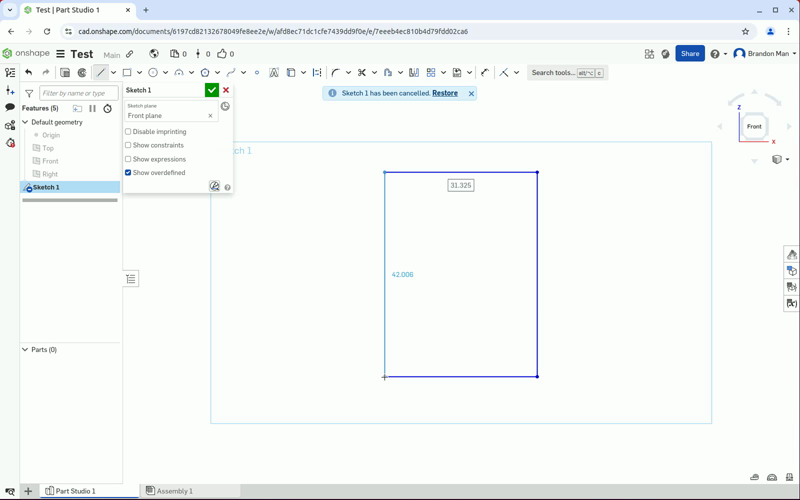
key_up(shift)
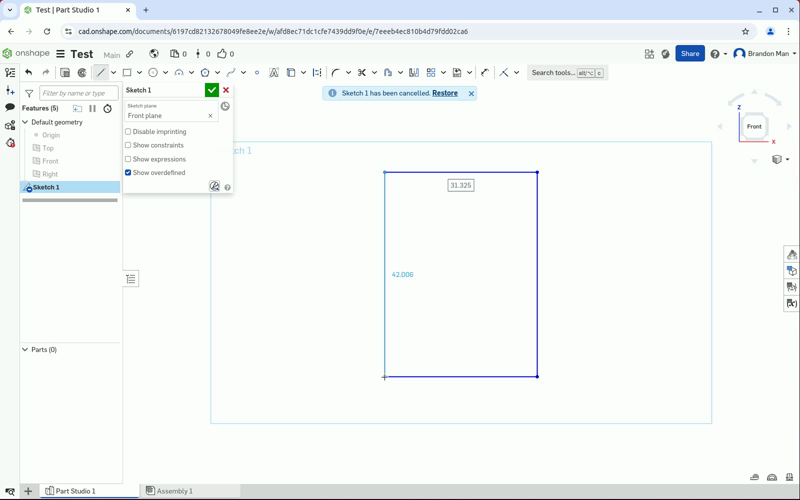
click(384, 376)
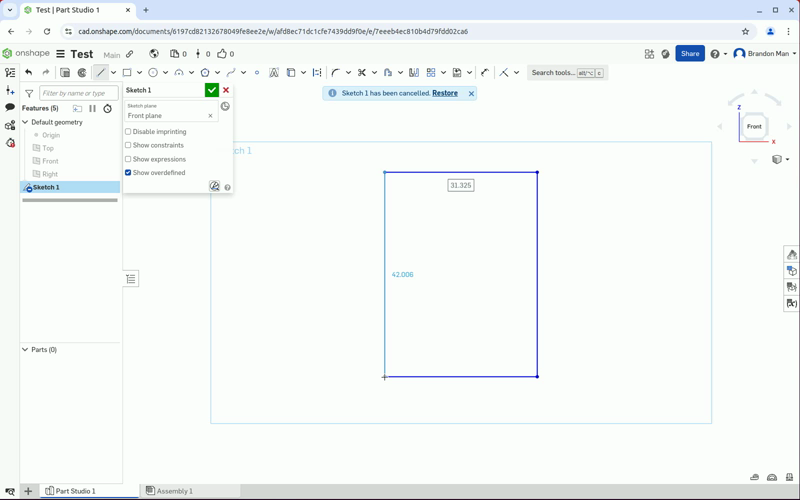
key(esc)
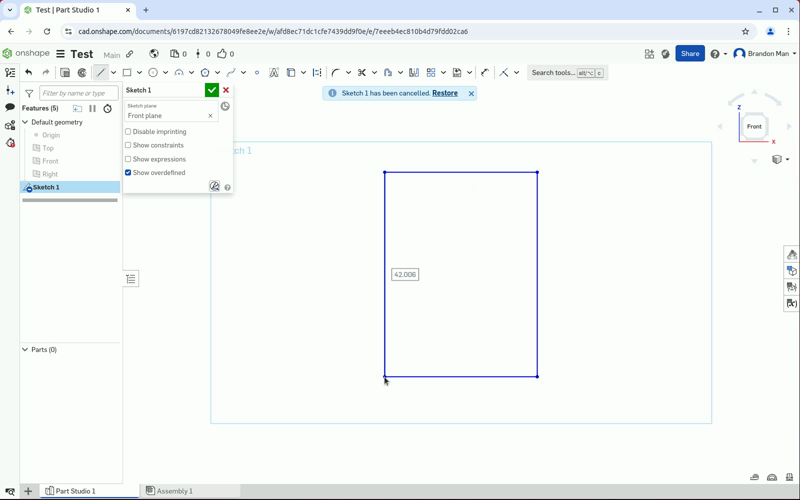
key(l)
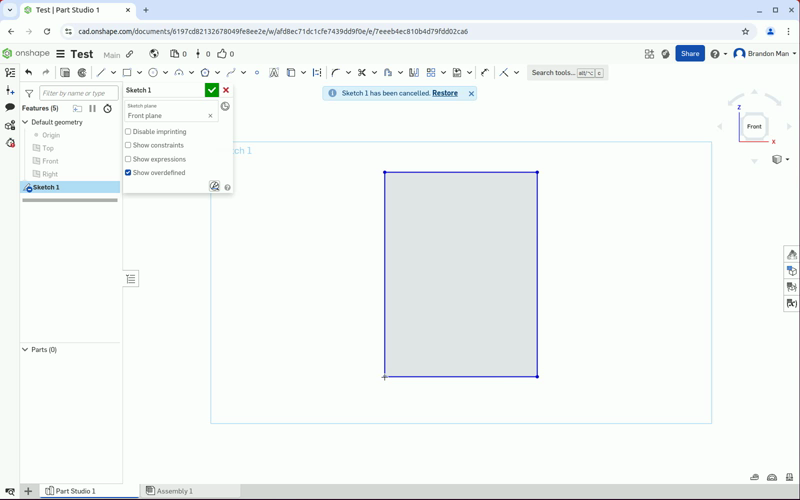
key_down(shift)
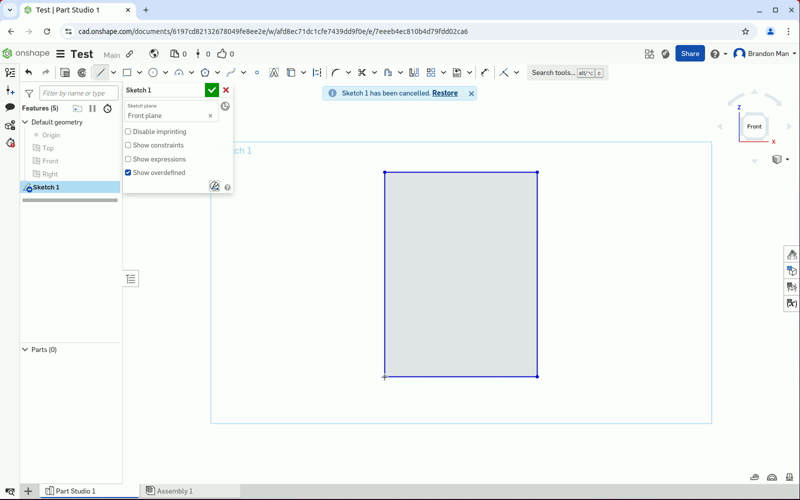
mouse_move(386, 374)
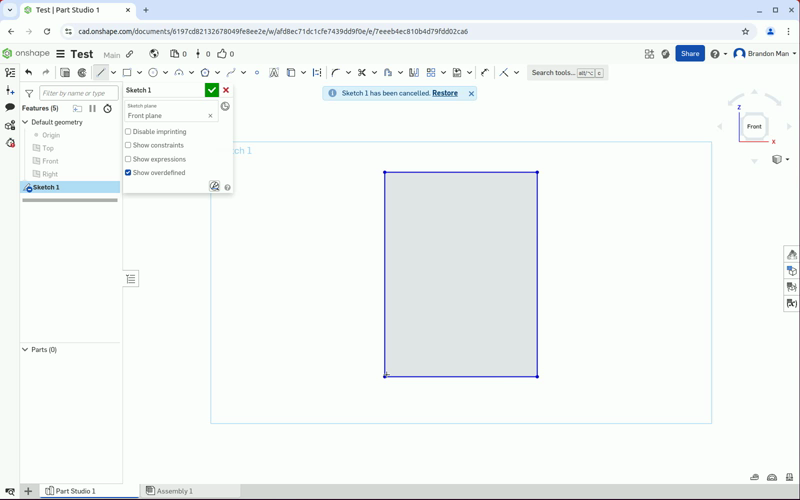
scroll(6)
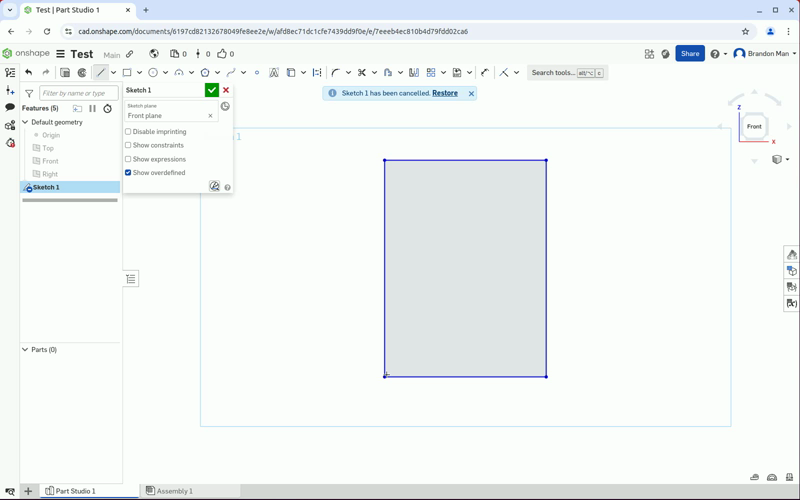
scroll(6)
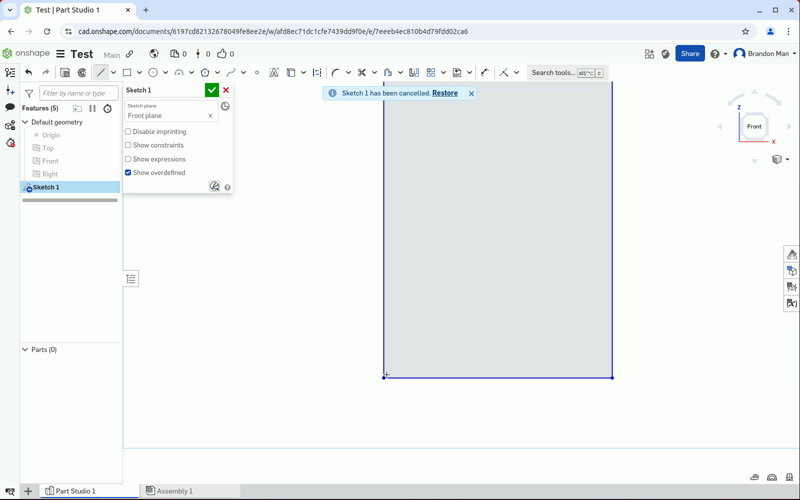
scroll(6)
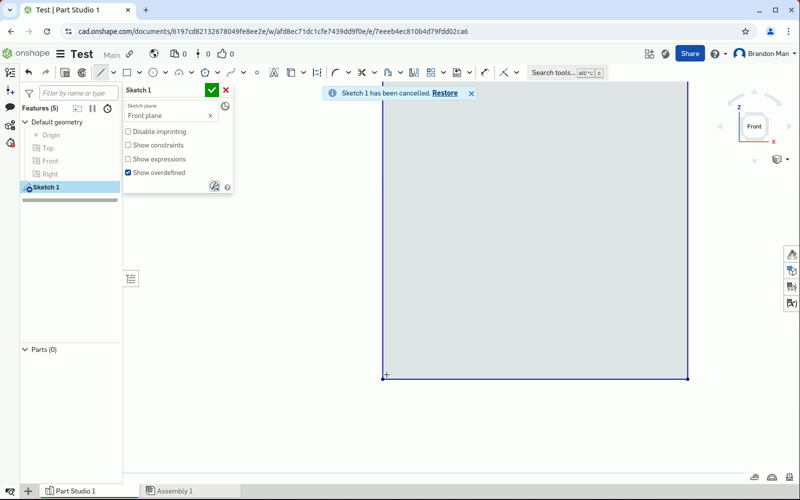
scroll(6)
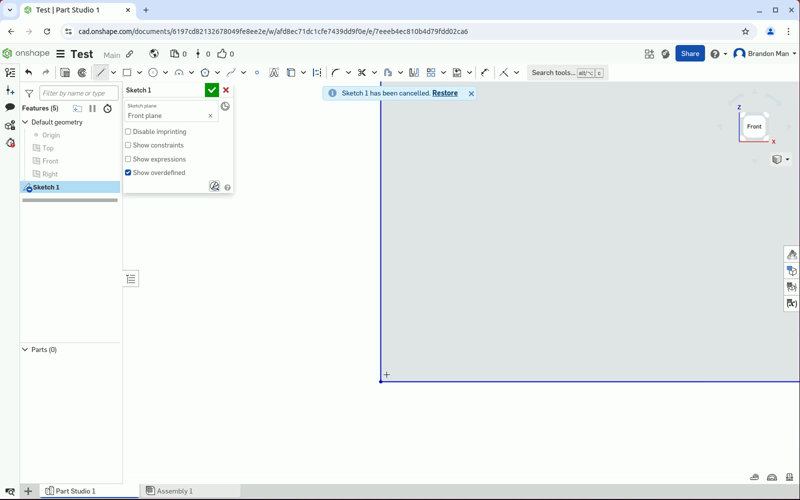
scroll(6)
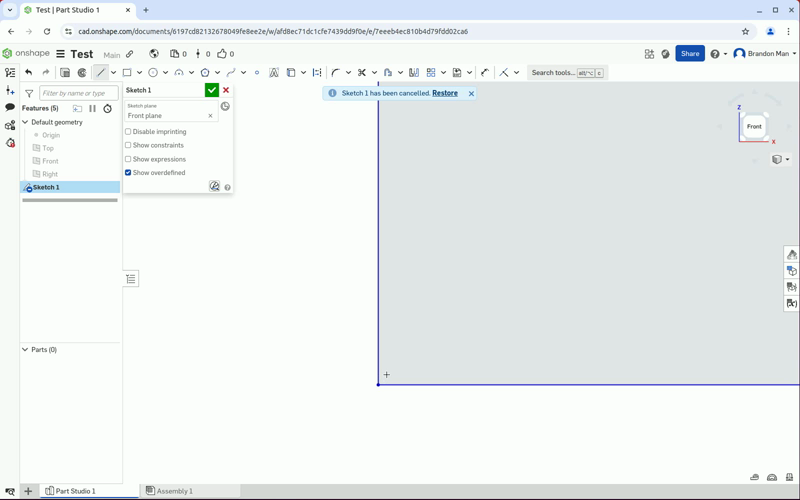
scroll(6)
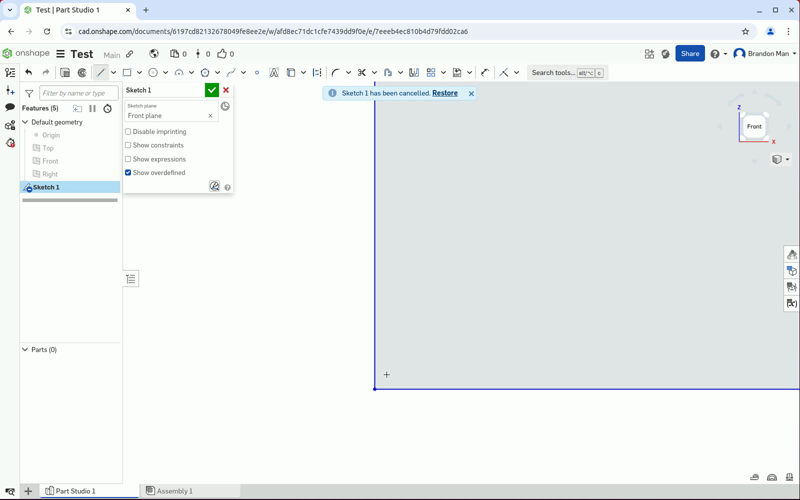
scroll(6)
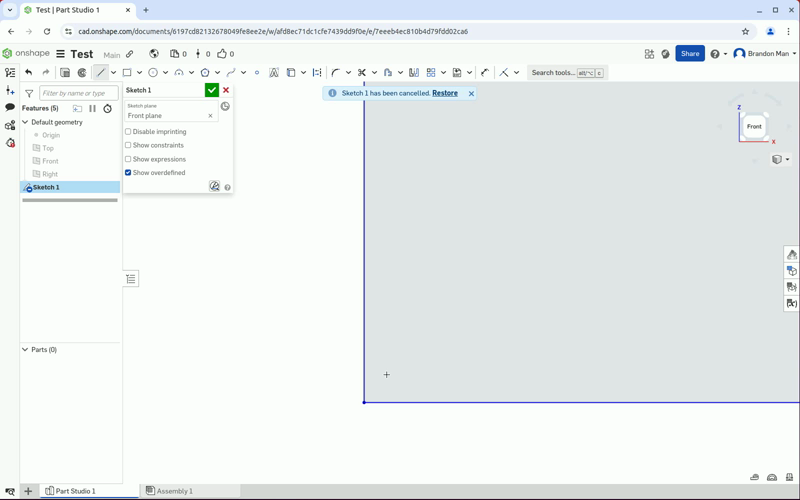
click(386, 374)
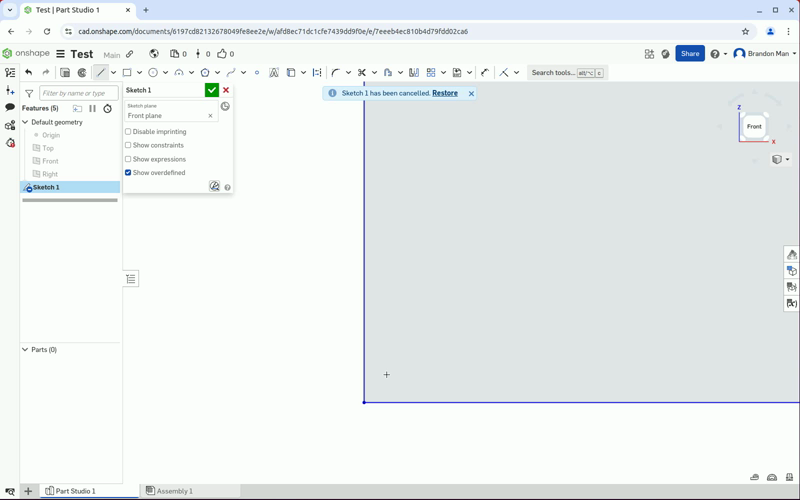
scroll(-6)
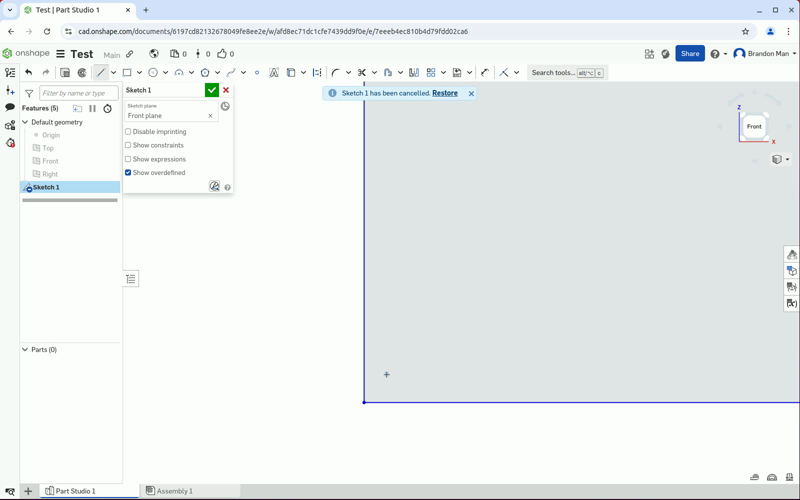
scroll(-6)
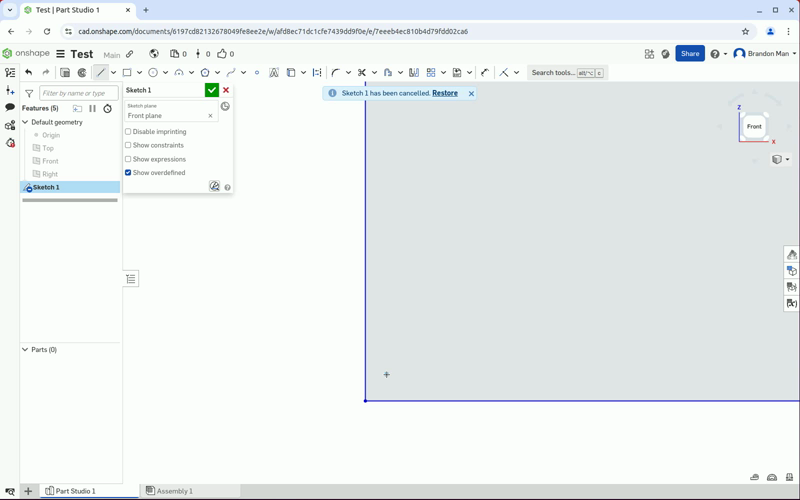
scroll(-6)
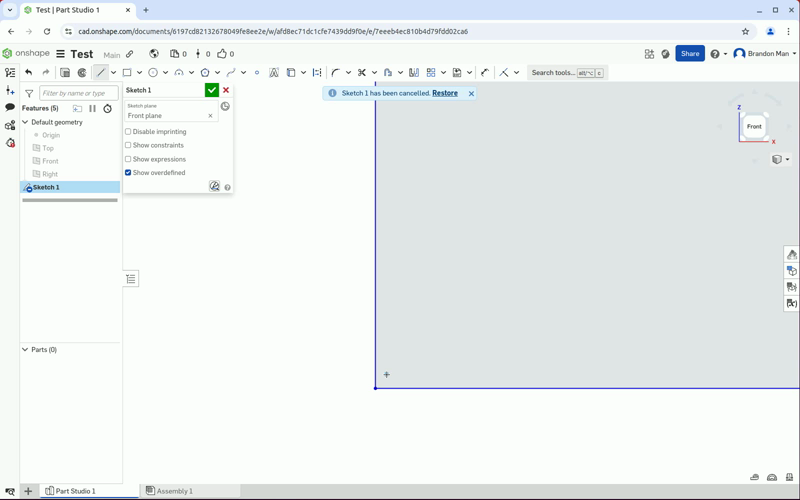
scroll(-6)
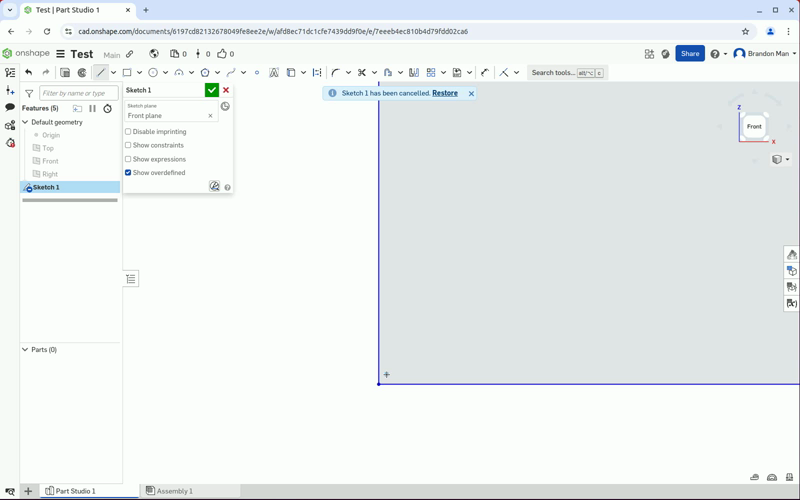
scroll(-6)
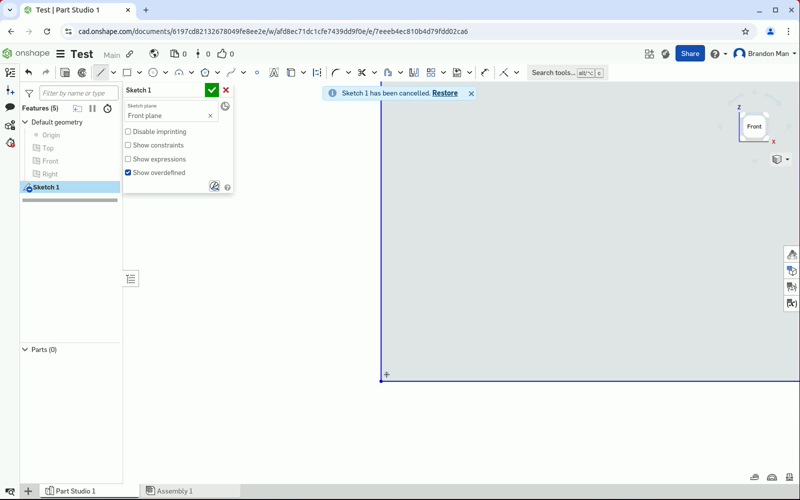
scroll(-6)
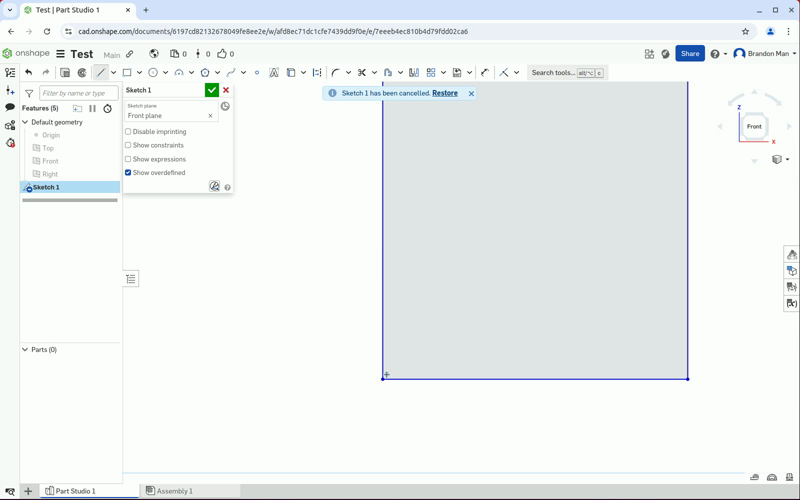
scroll(-6)
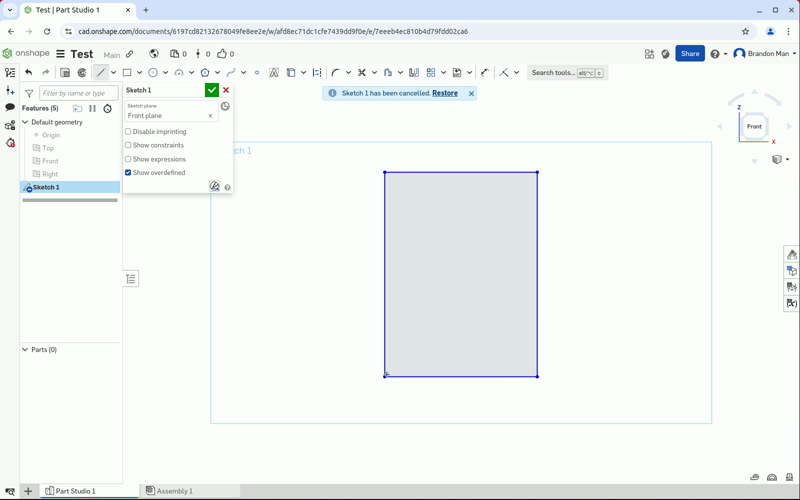
key_up(shift)
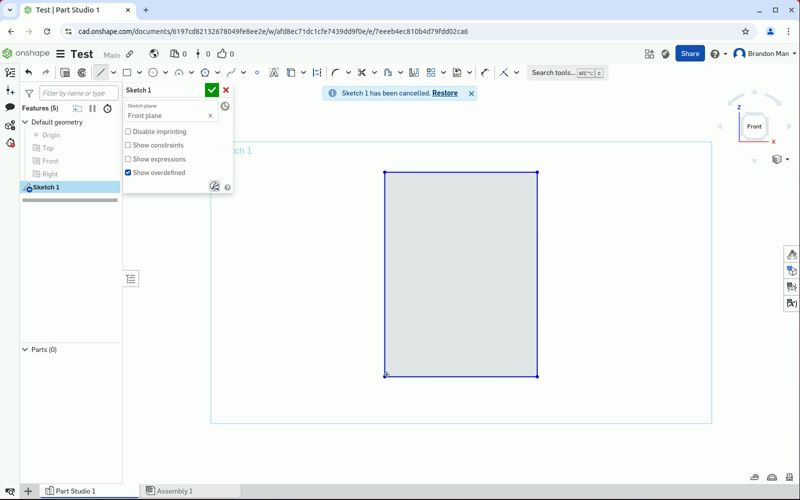
key_down(shift)
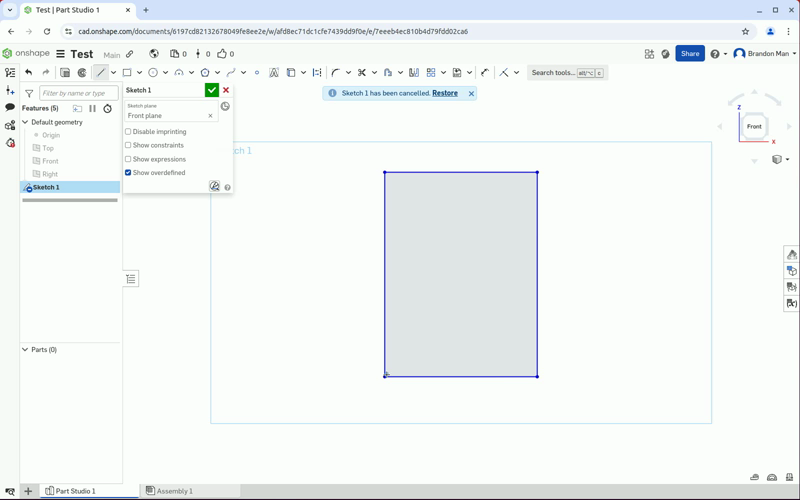
mouse_move(534, 374)
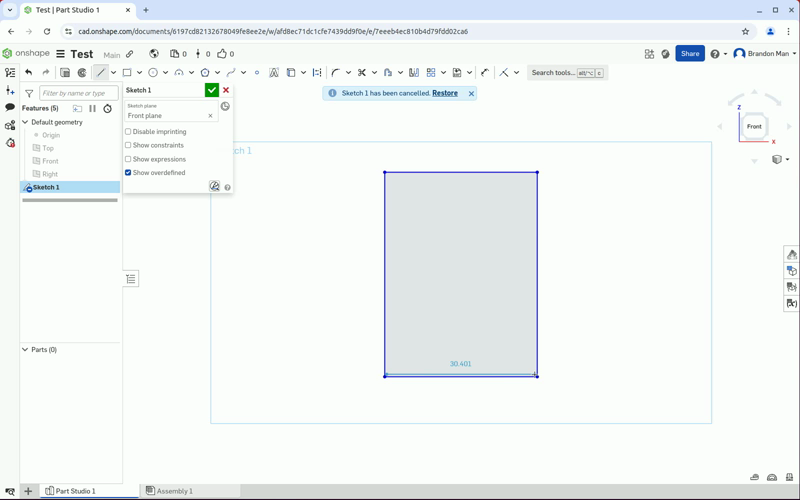
scroll(6)
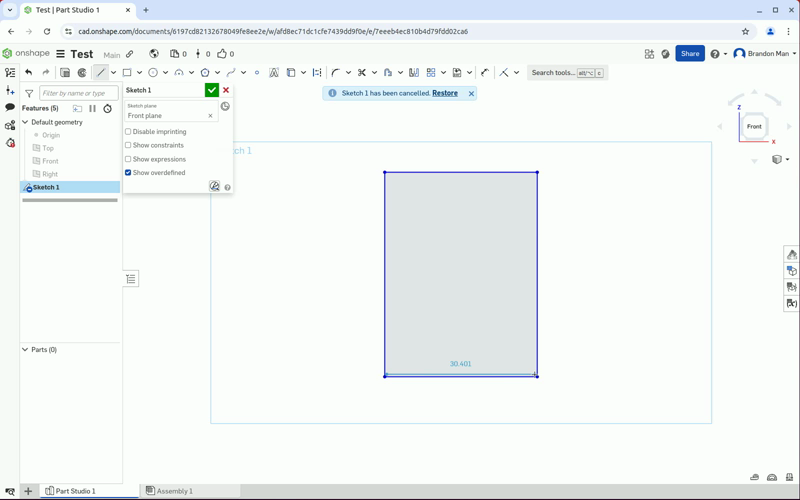
scroll(6)
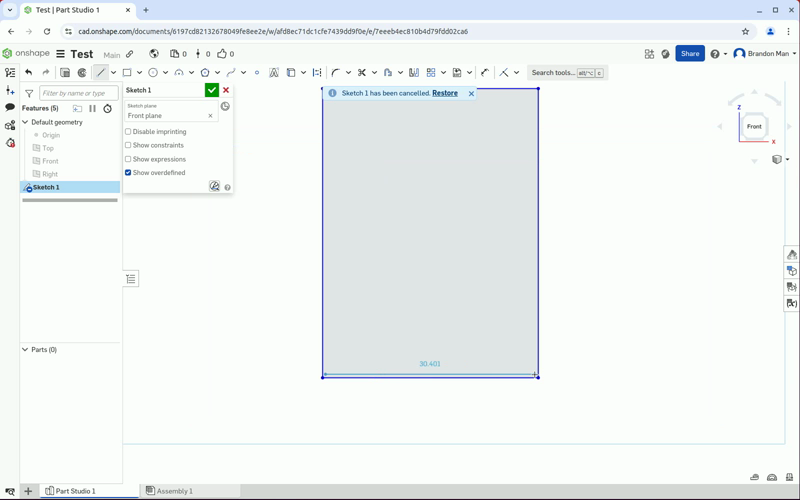
scroll(6)
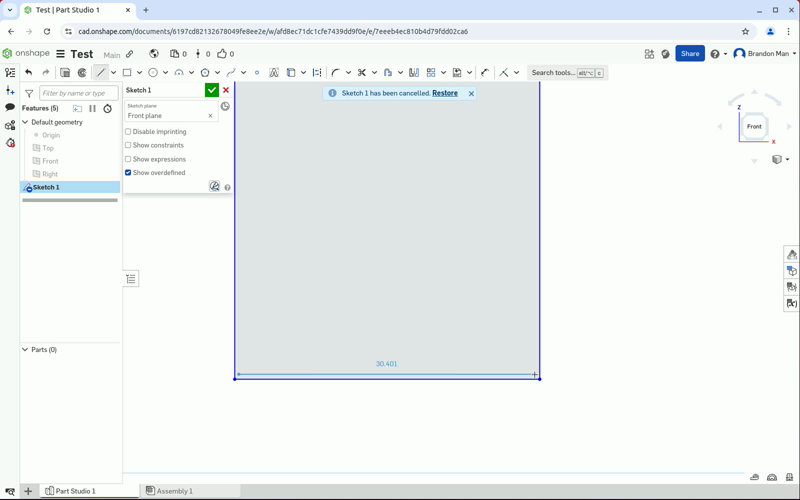
scroll(6)
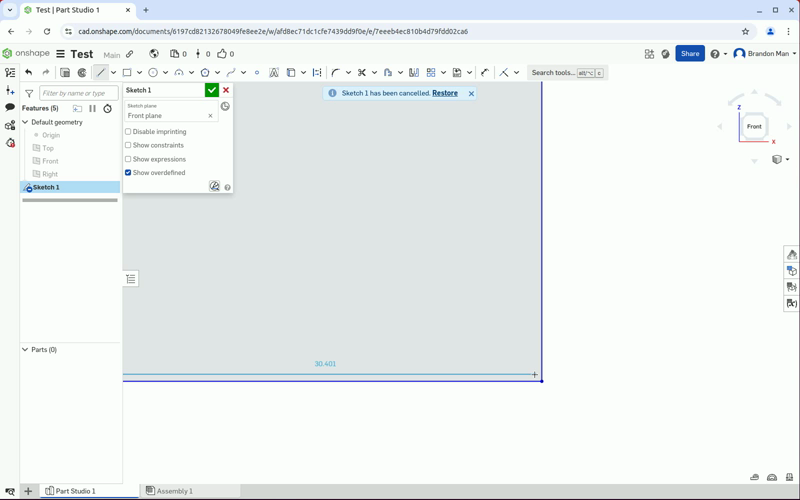
scroll(6)
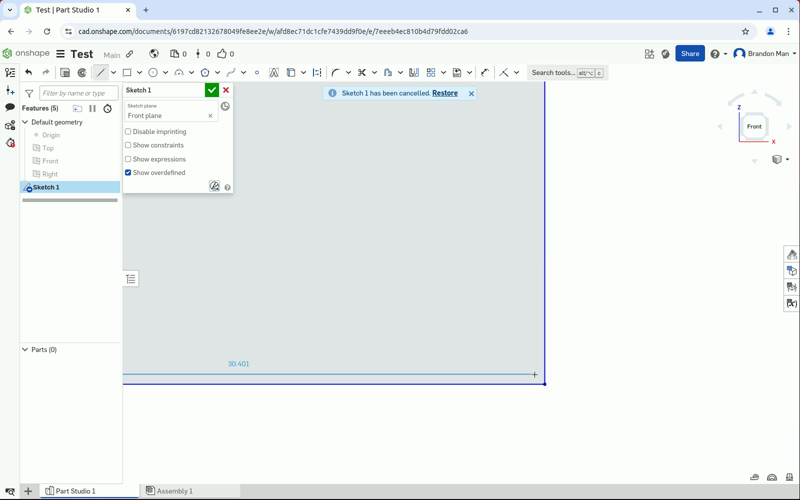
scroll(6)
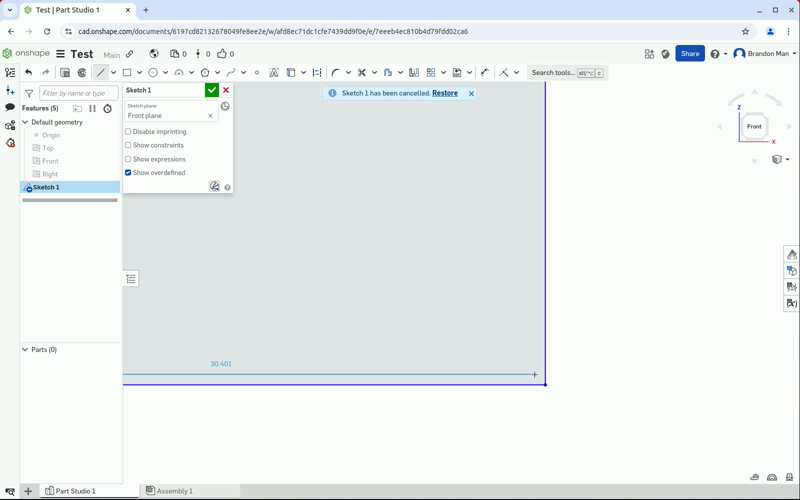
scroll(6)
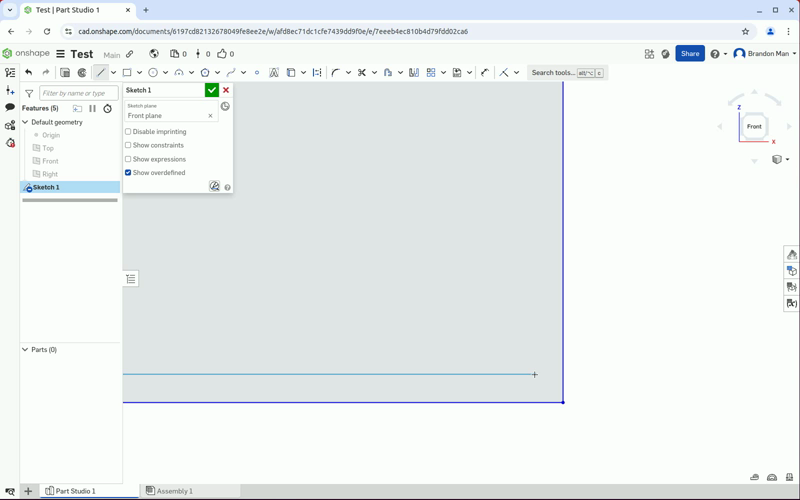
click(534, 374)
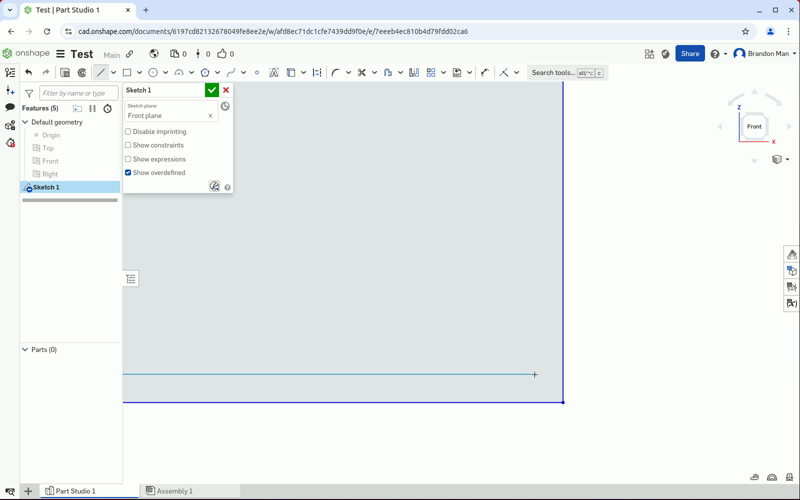
scroll(-6)
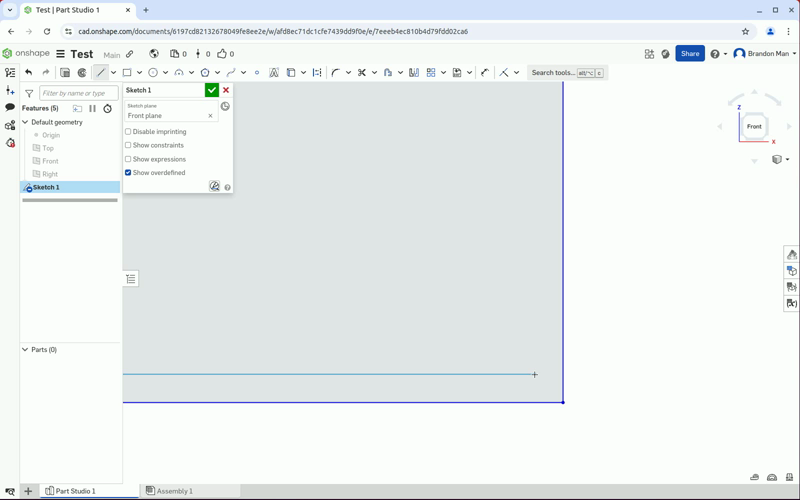
scroll(-6)
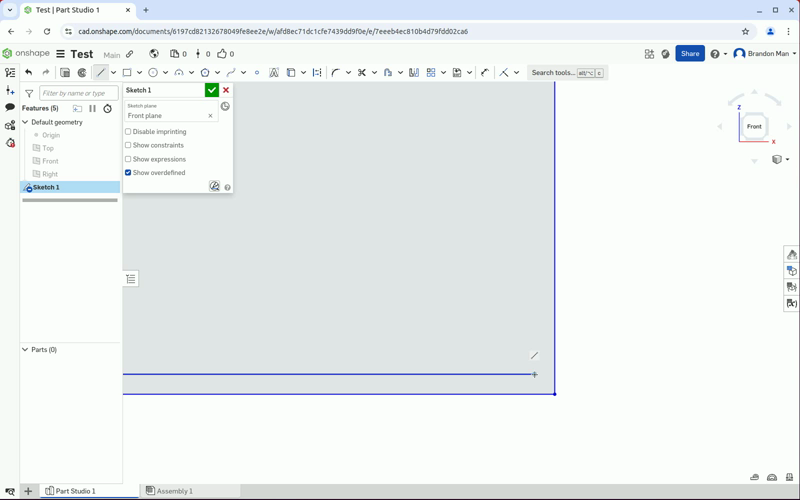
scroll(-6)
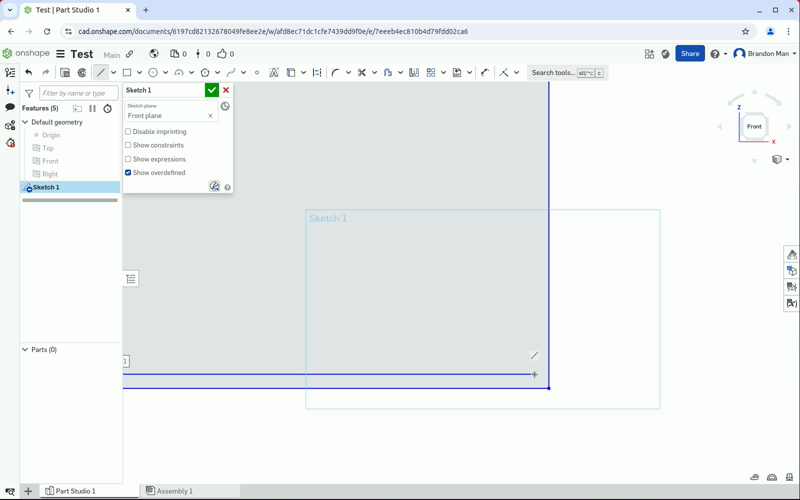
scroll(-6)
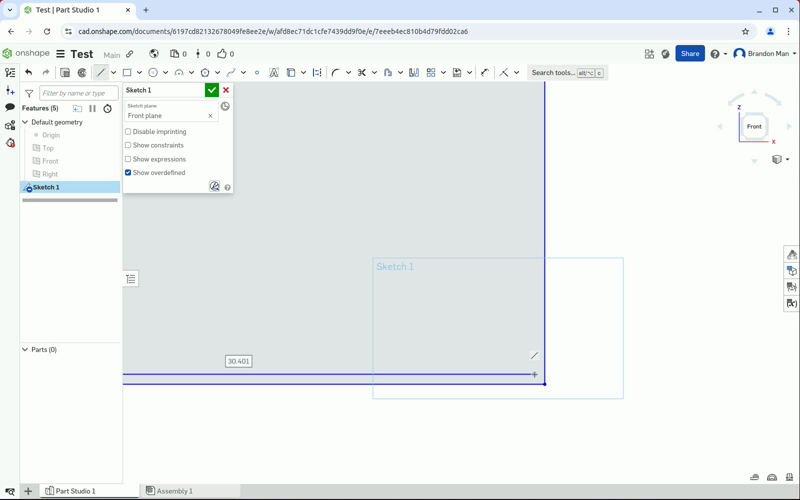
scroll(-6)
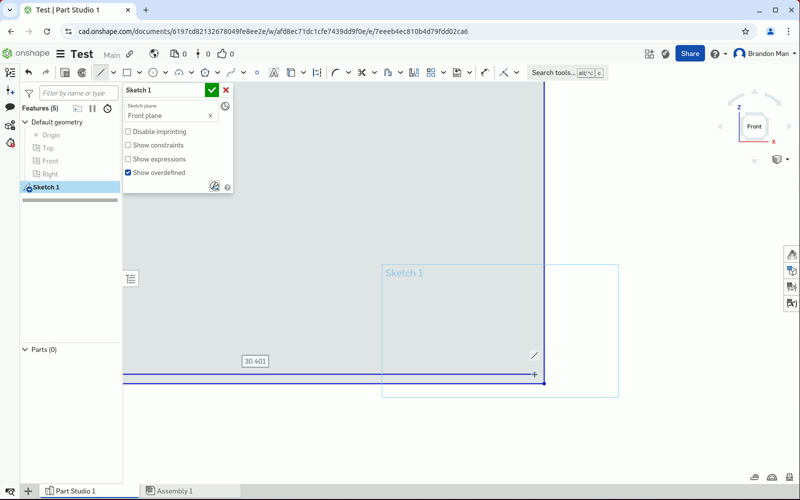
scroll(-6)
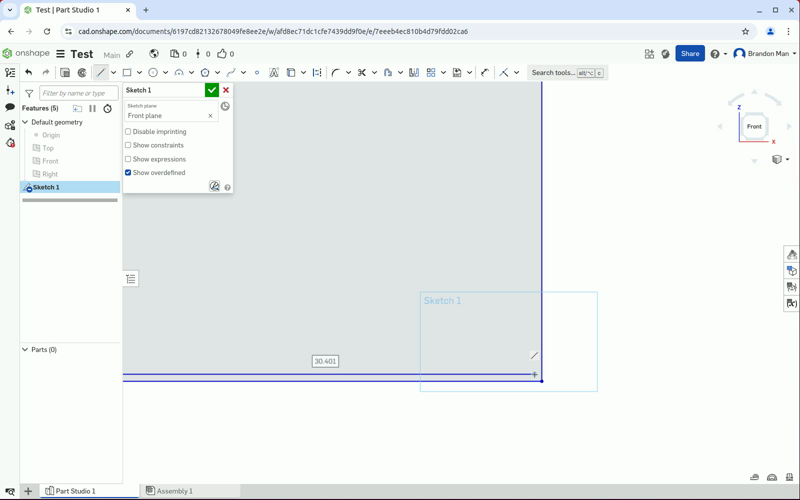
scroll(-6)
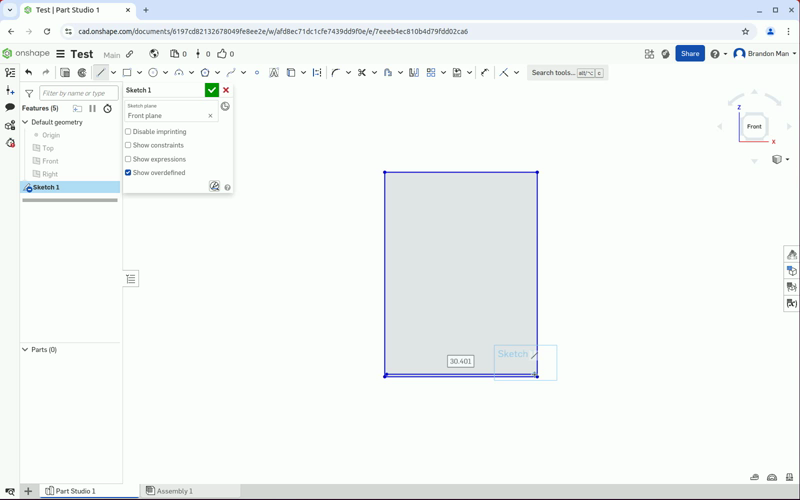
key_up(shift)
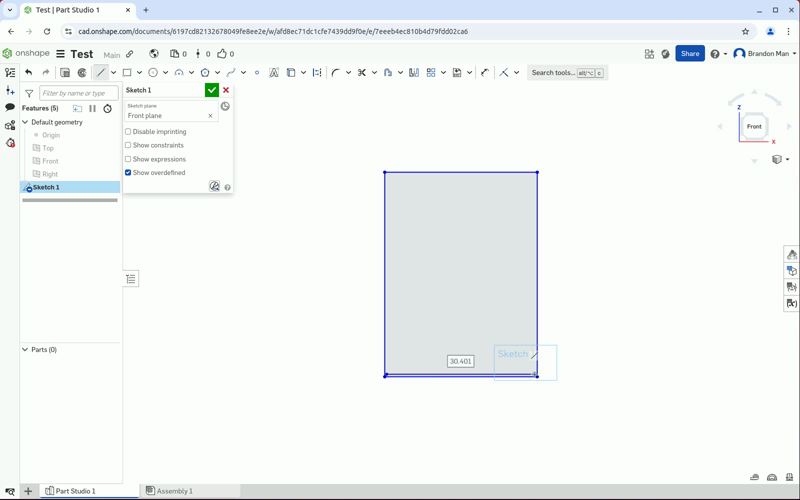
key_down(shift)
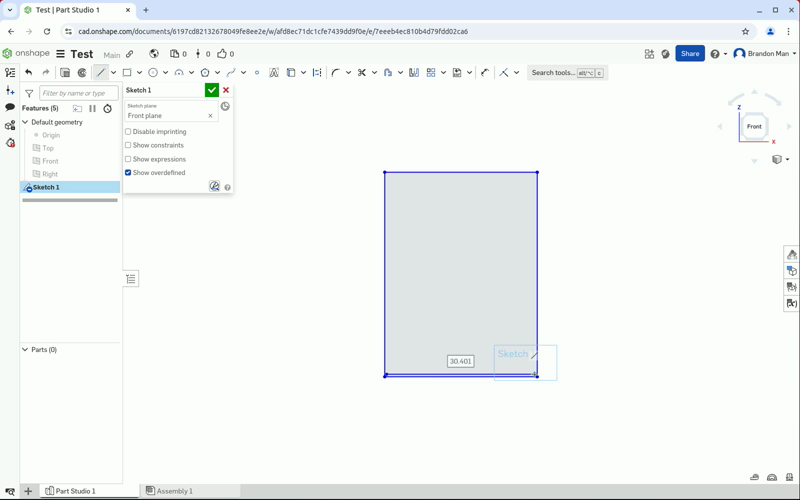
mouse_move(534, 174)
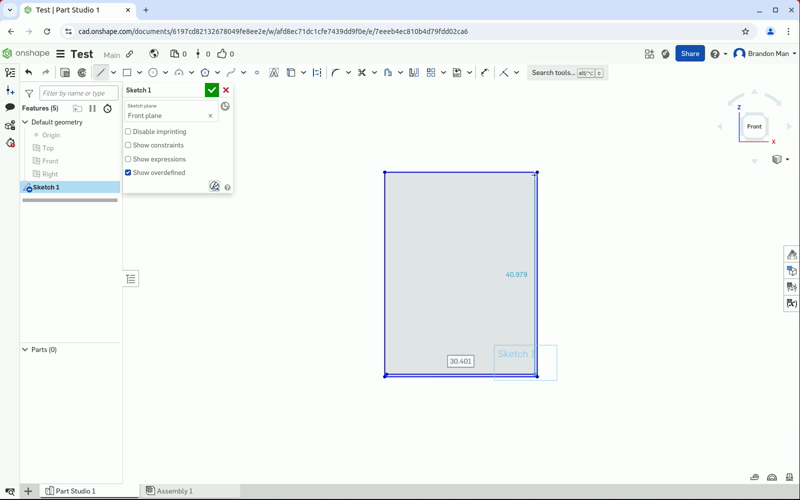
scroll(6)
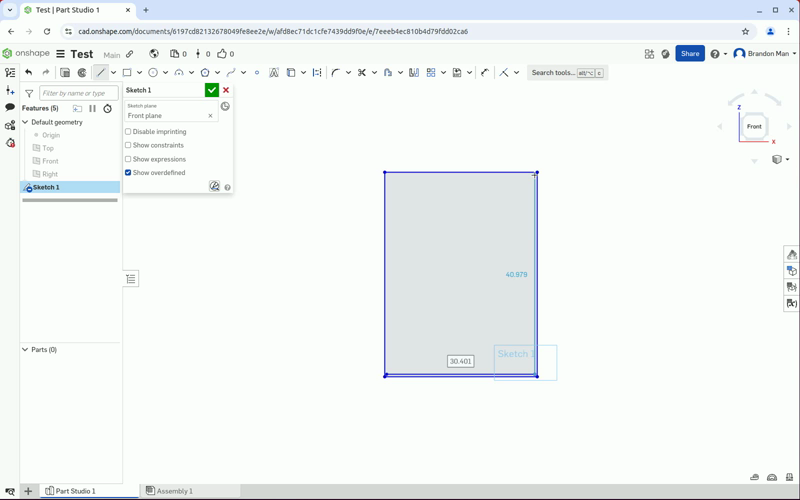
scroll(6)
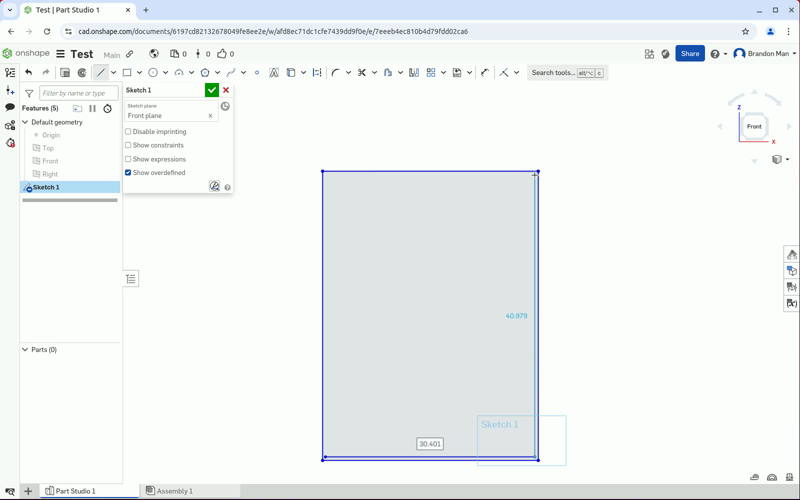
scroll(6)
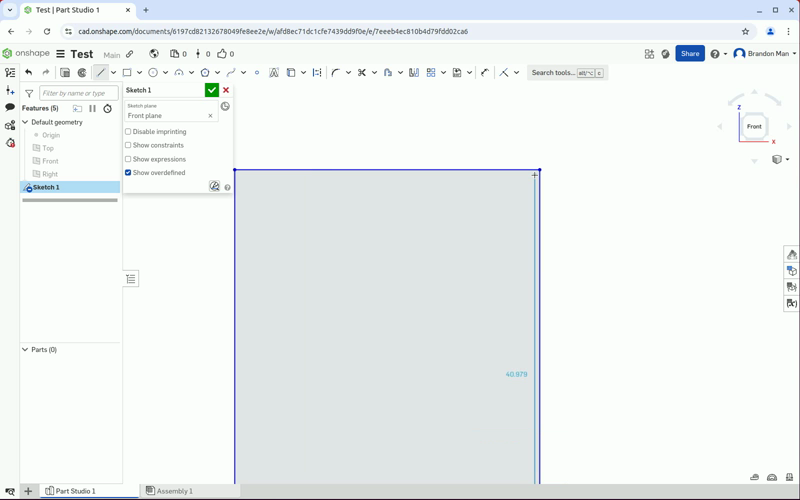
scroll(6)
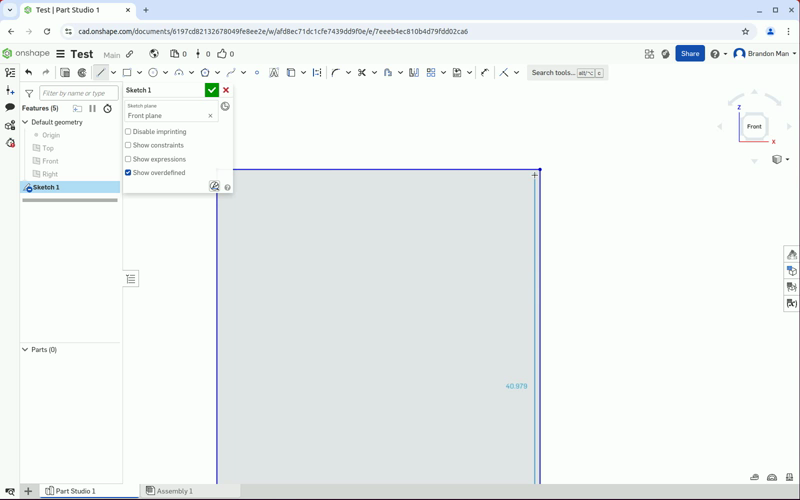
scroll(6)
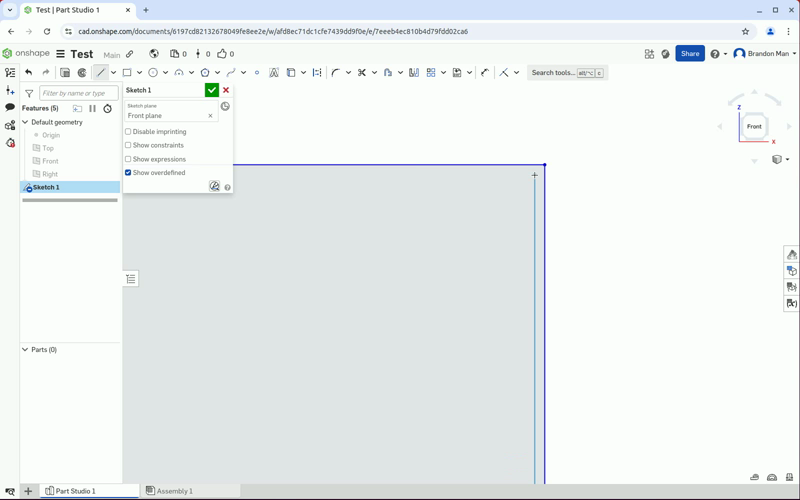
scroll(6)
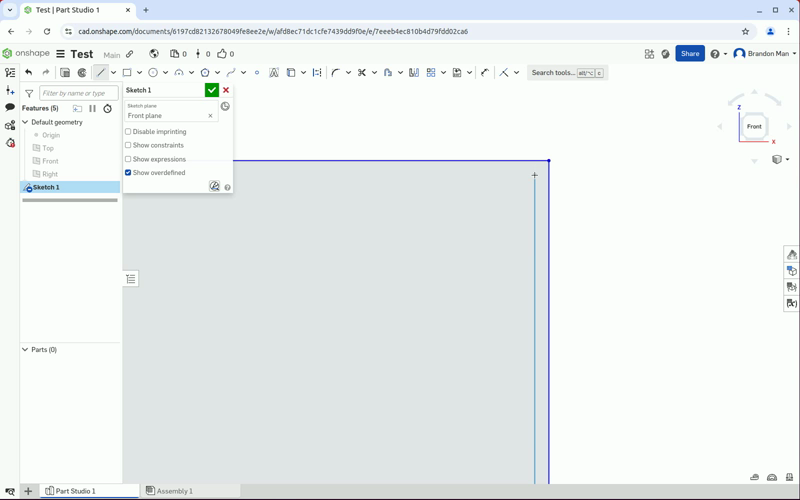
scroll(6)
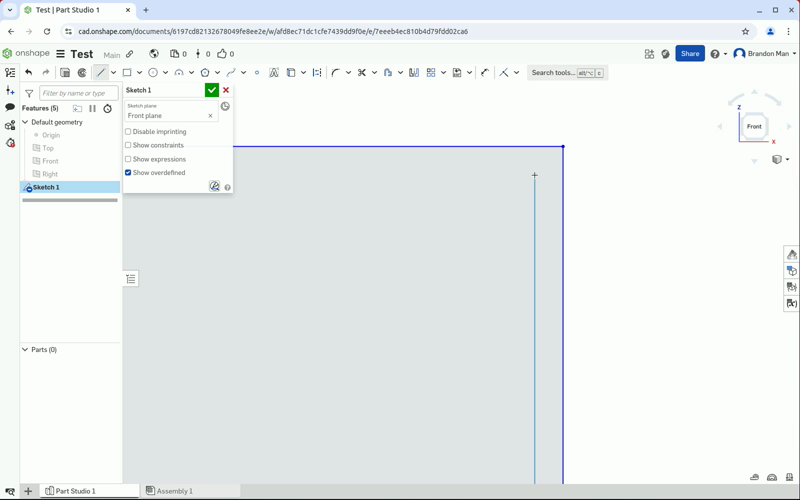
click(534, 174)
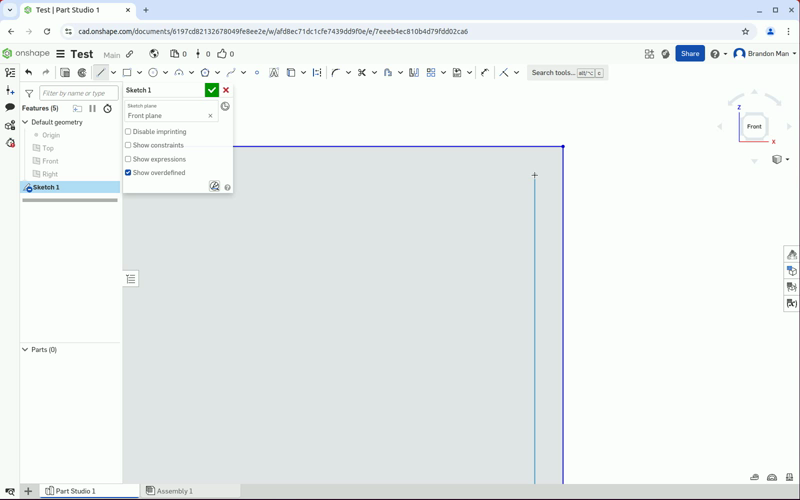
scroll(-6)
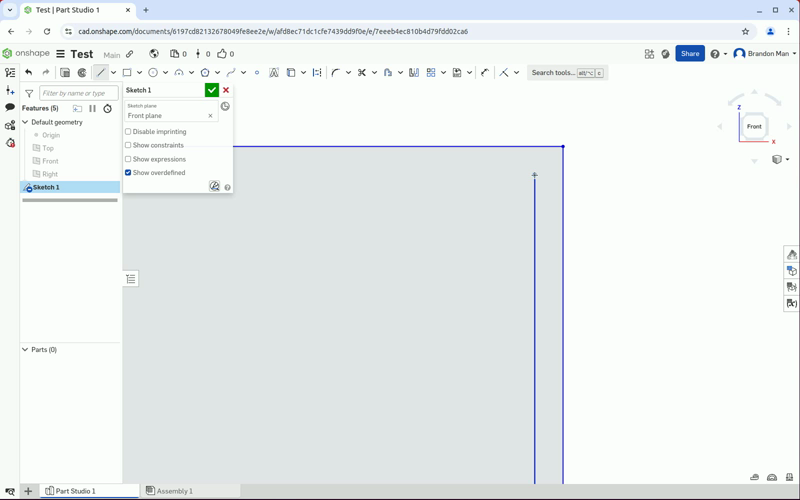
scroll(-6)
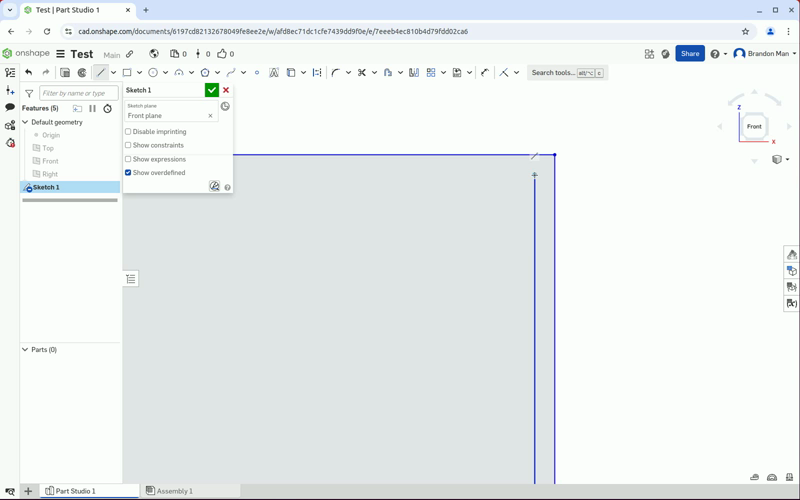
scroll(-6)
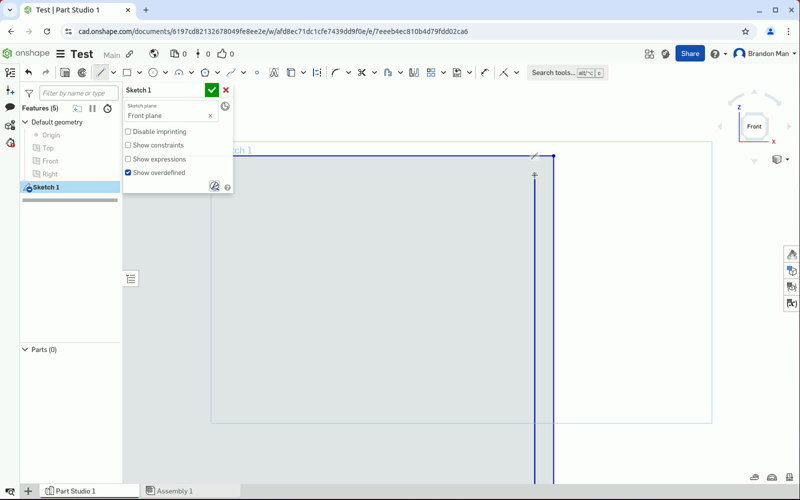
scroll(-6)
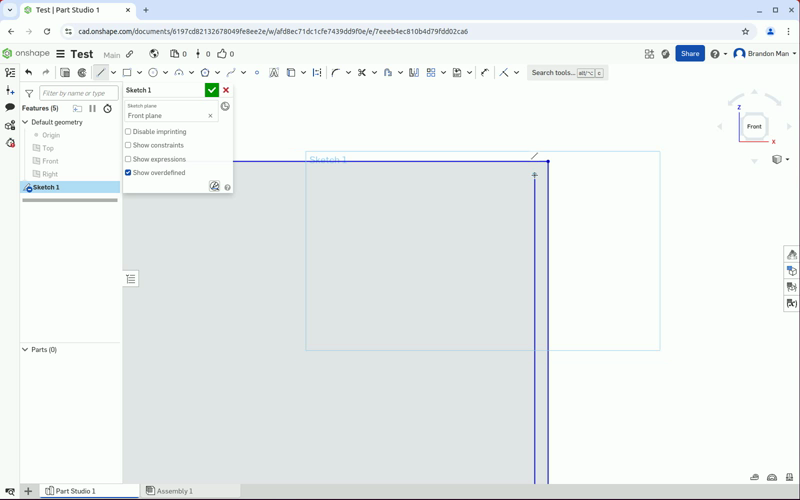
scroll(-6)
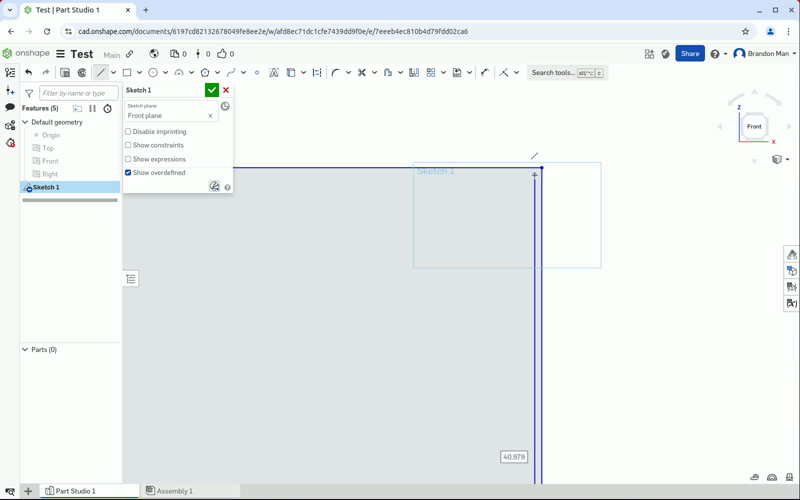
scroll(-6)
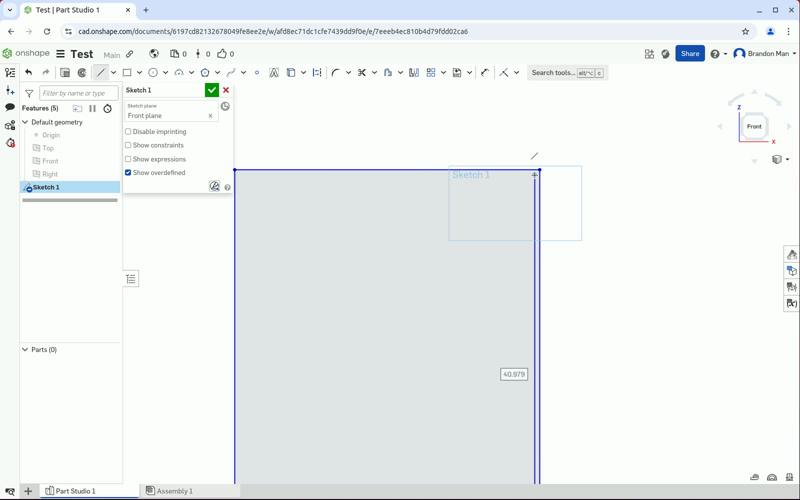
scroll(-6)
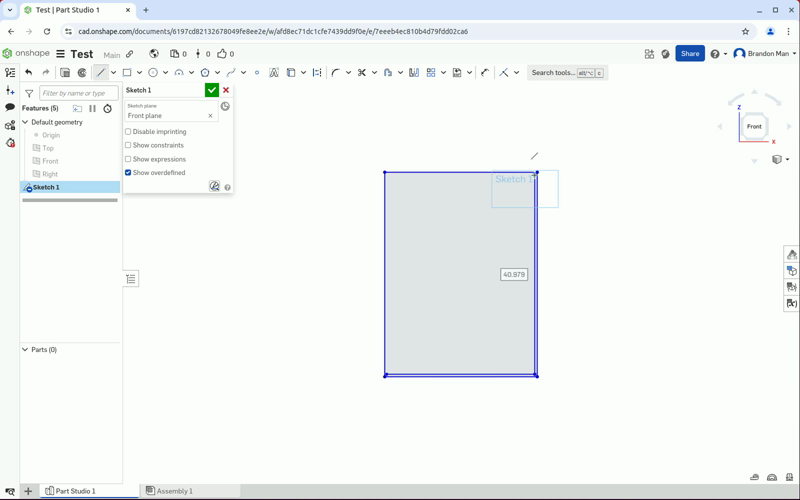
key_up(shift)
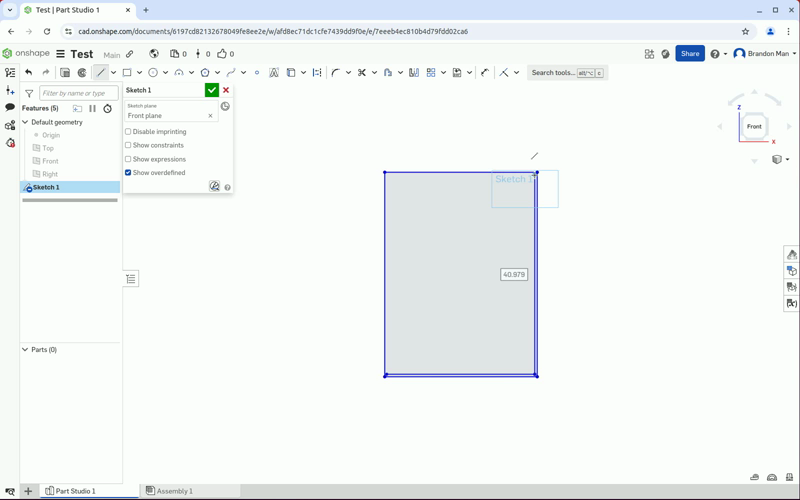
key_down(shift)
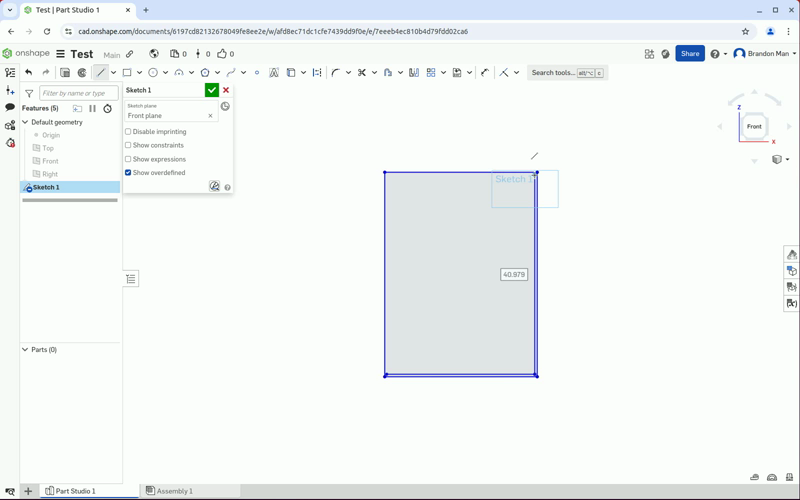
mouse_move(386, 174)
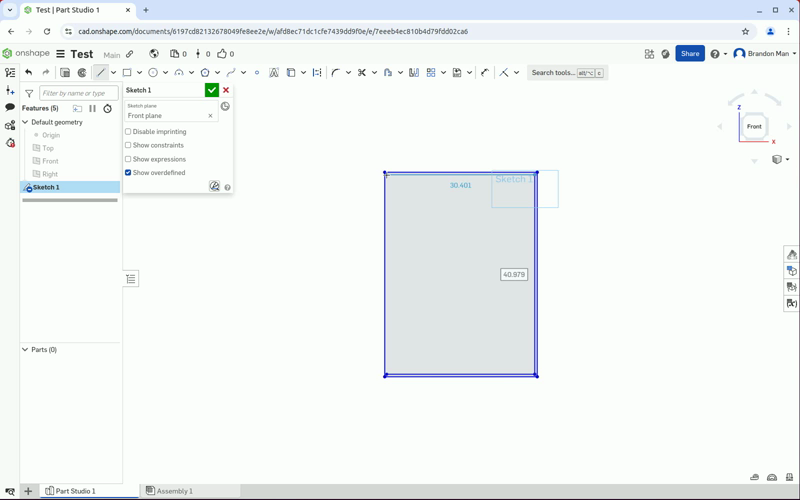
scroll(6)
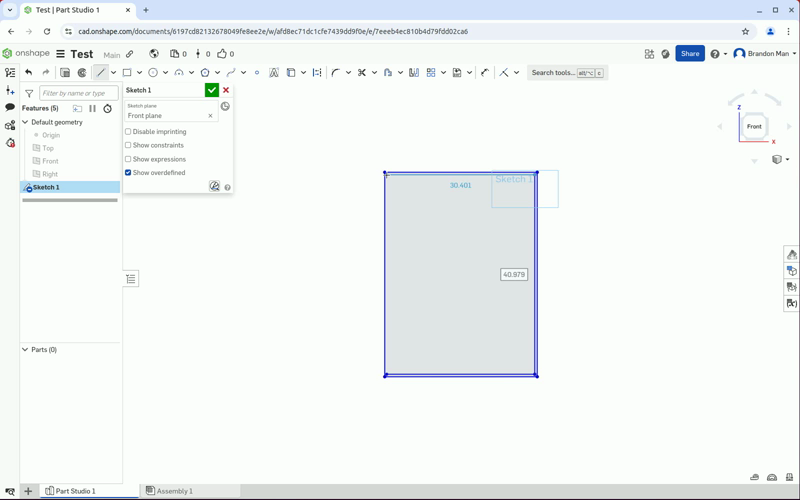
scroll(6)
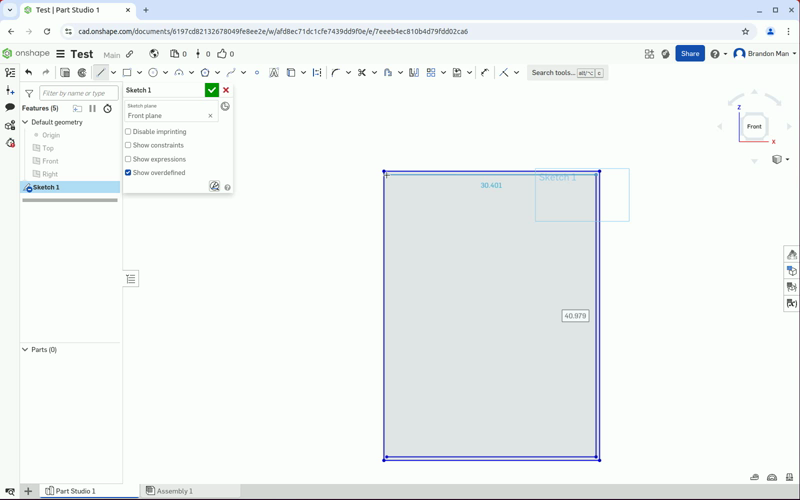
scroll(6)
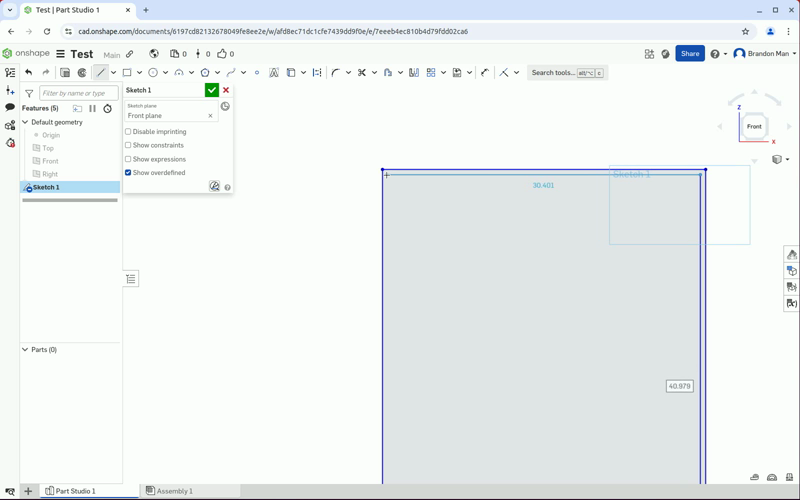
scroll(6)
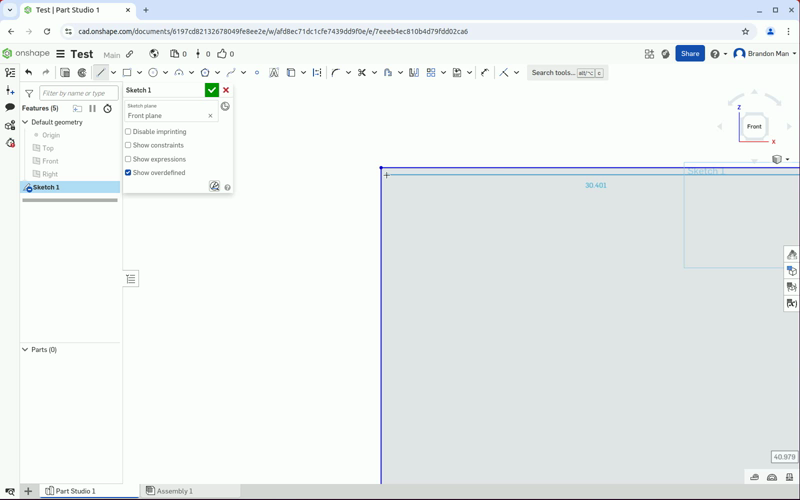
scroll(6)
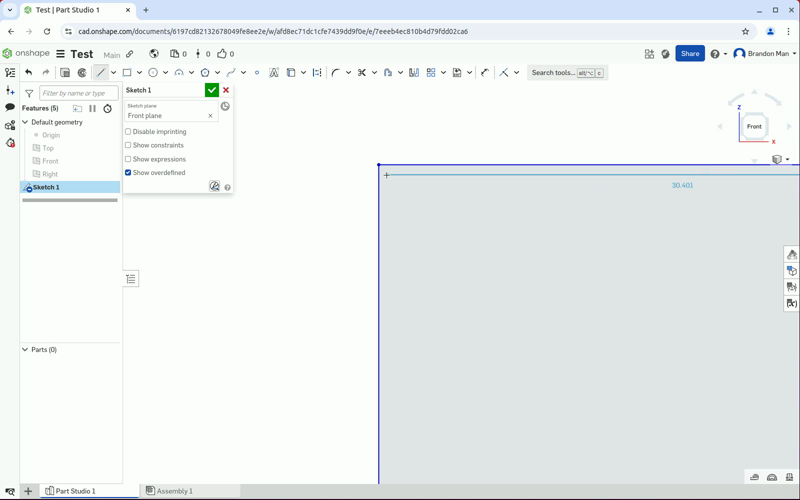
scroll(6)
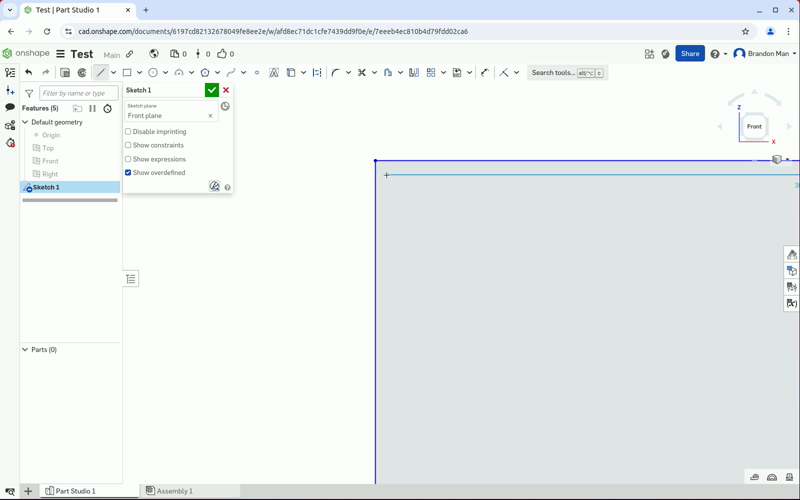
scroll(6)
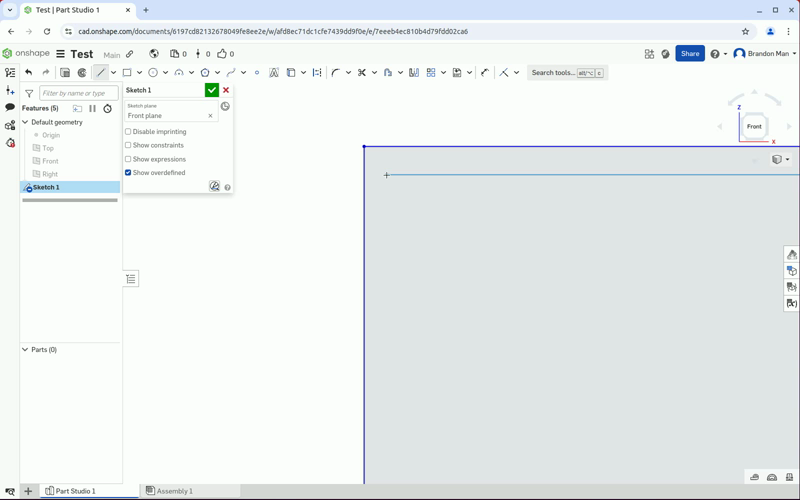
click(386, 174)
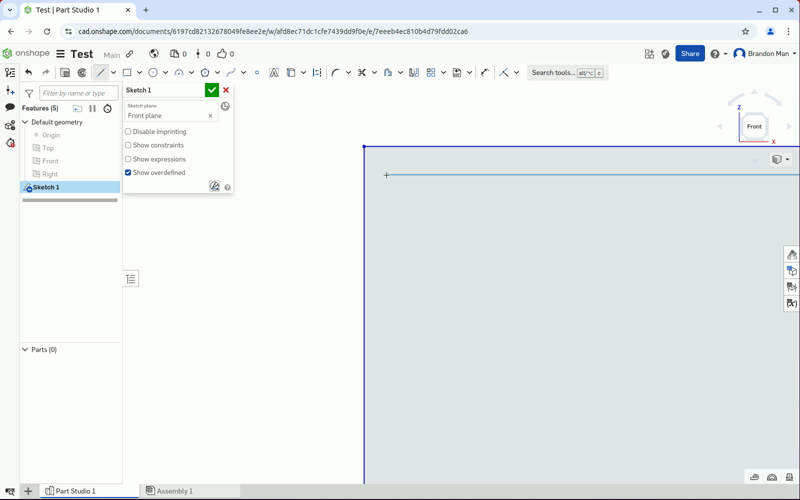
scroll(-6)
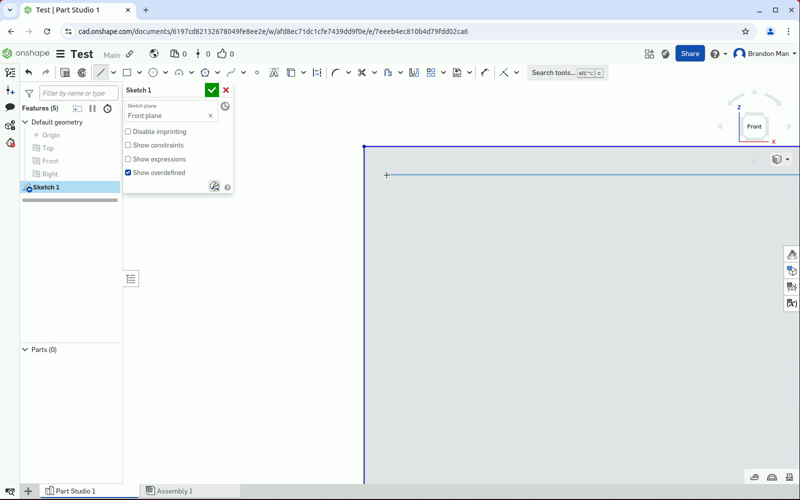
scroll(-6)
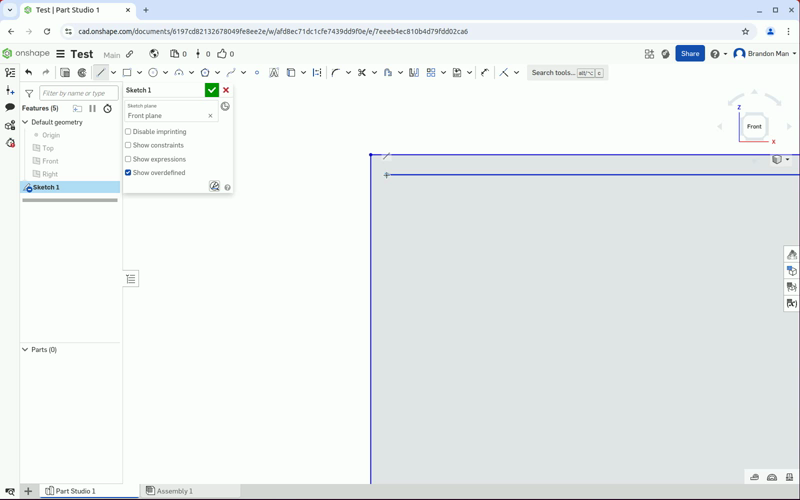
scroll(-6)
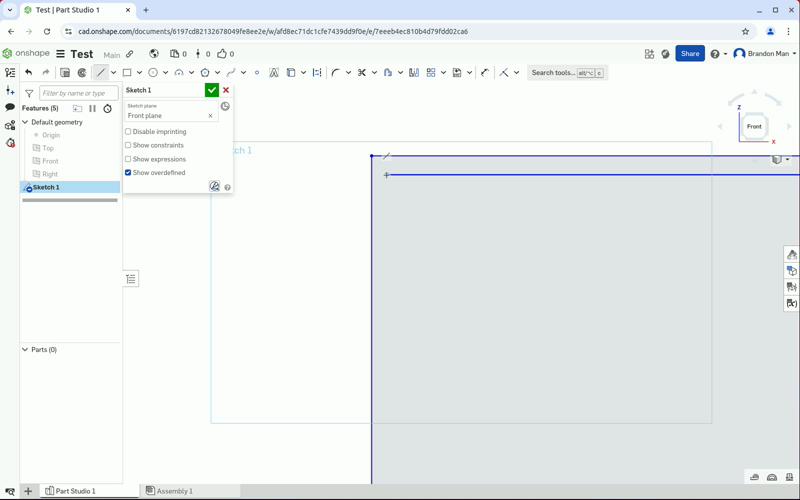
scroll(-6)
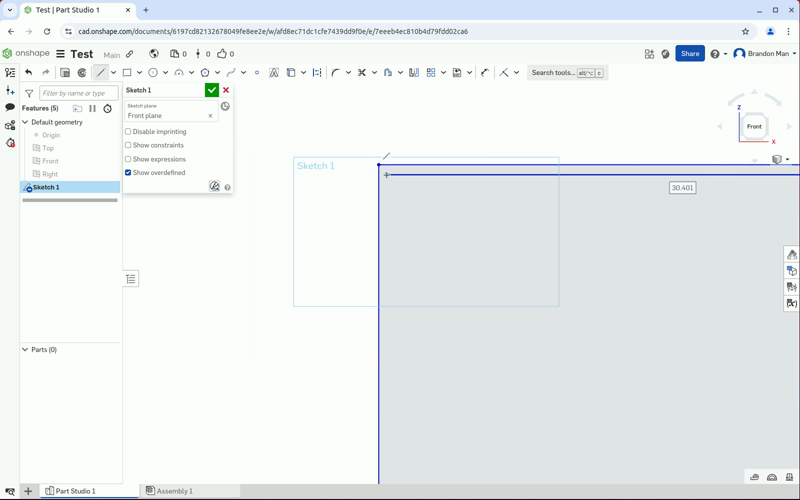
scroll(-6)
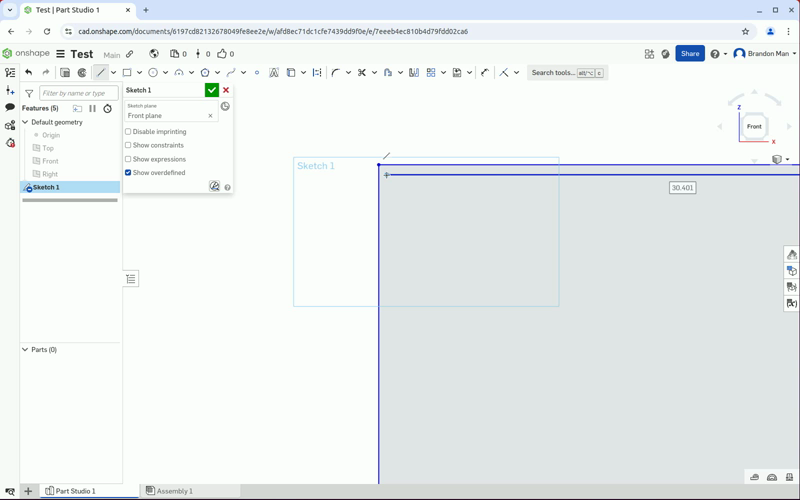
scroll(-6)
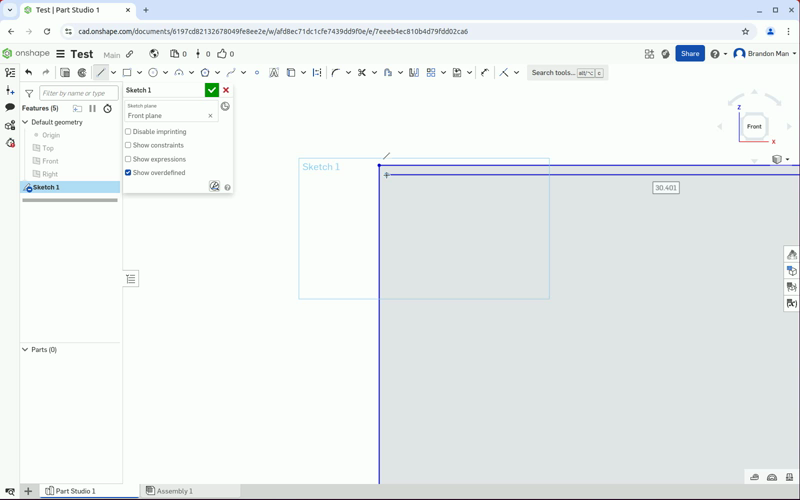
scroll(-6)
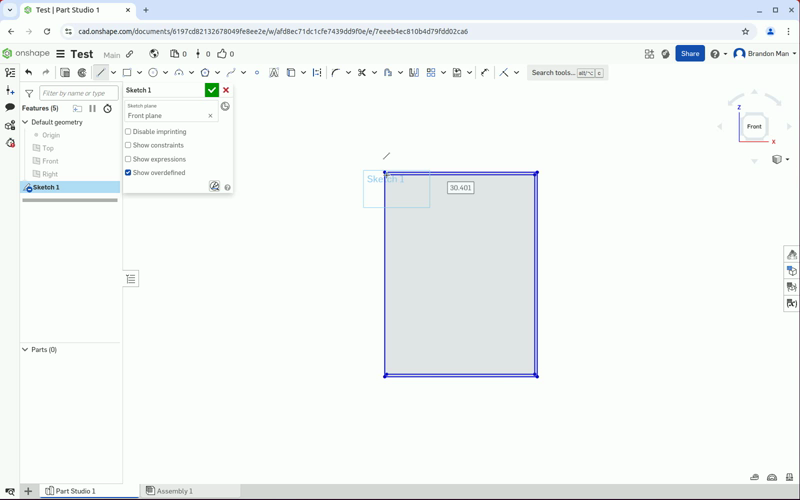
key_up(shift)
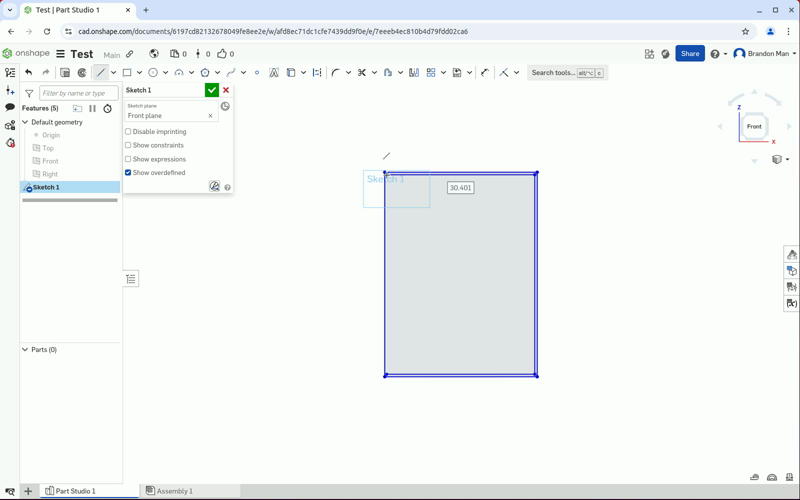
key_down(shift)
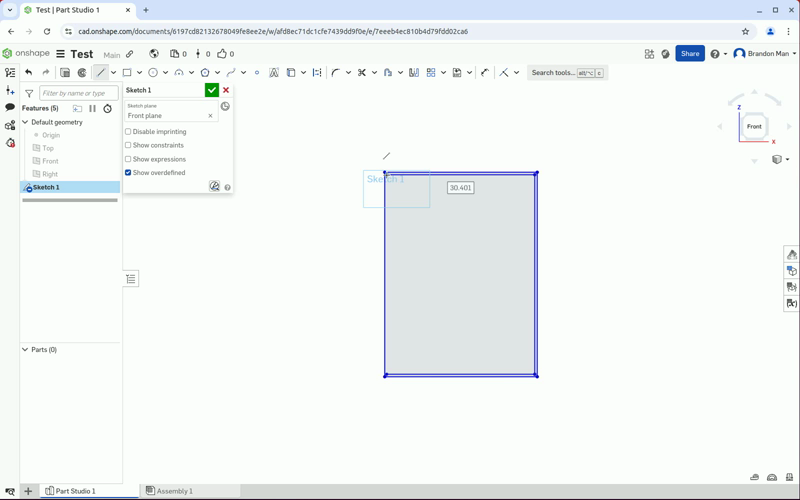
mouse_move(386, 374)
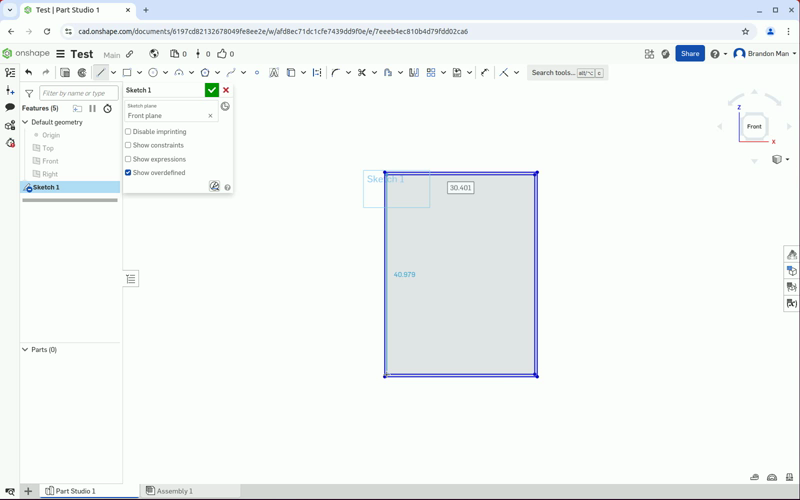
scroll(6)
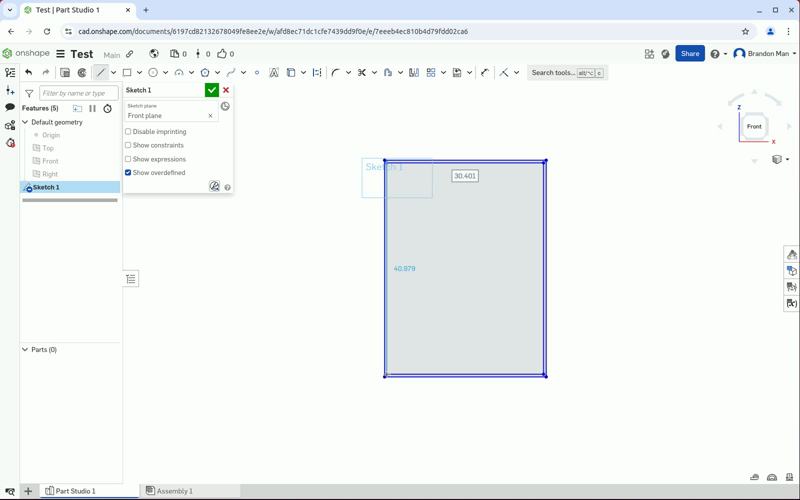
scroll(6)
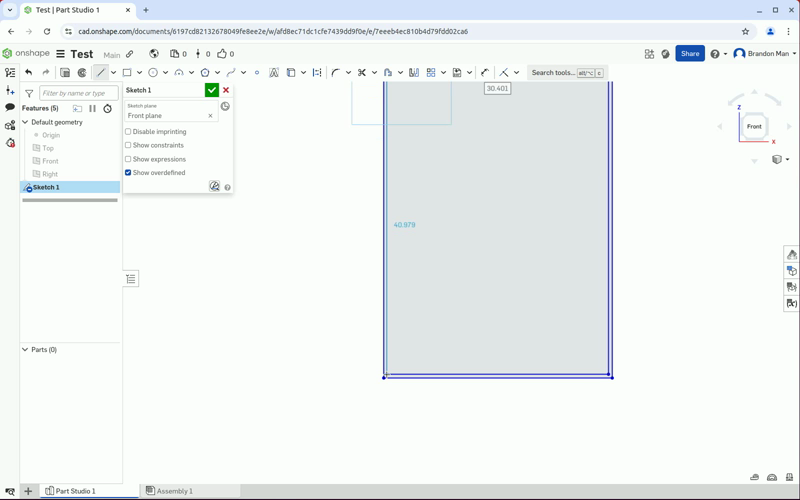
scroll(6)
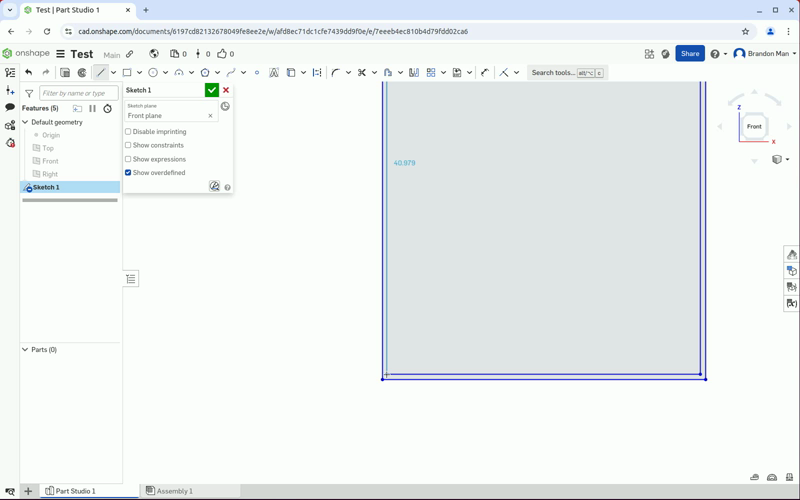
scroll(6)
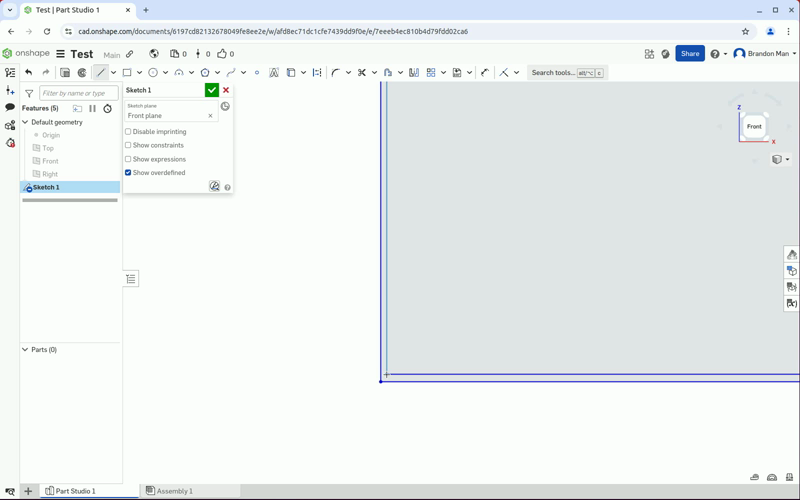
scroll(6)
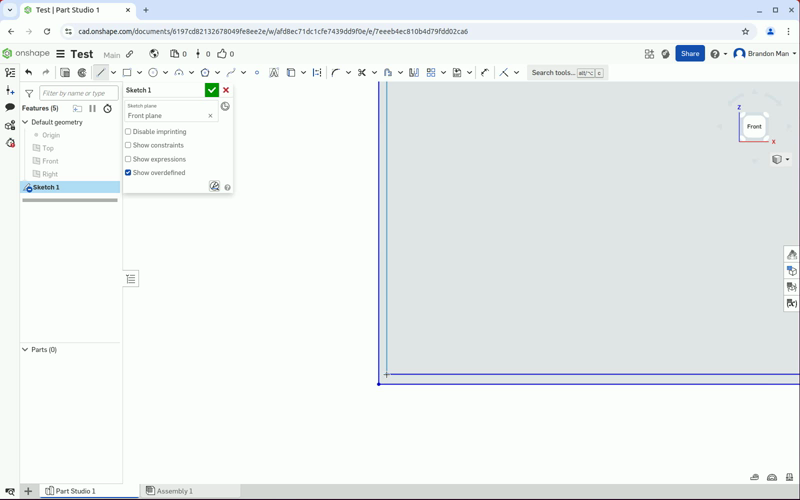
scroll(6)
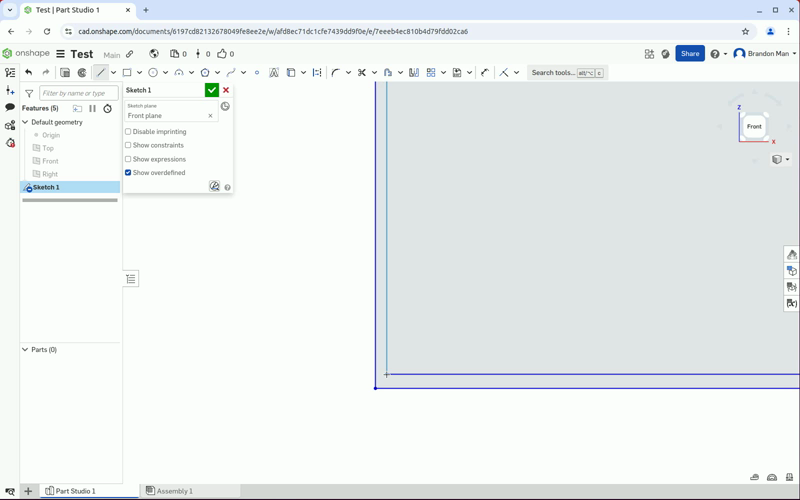
scroll(6)
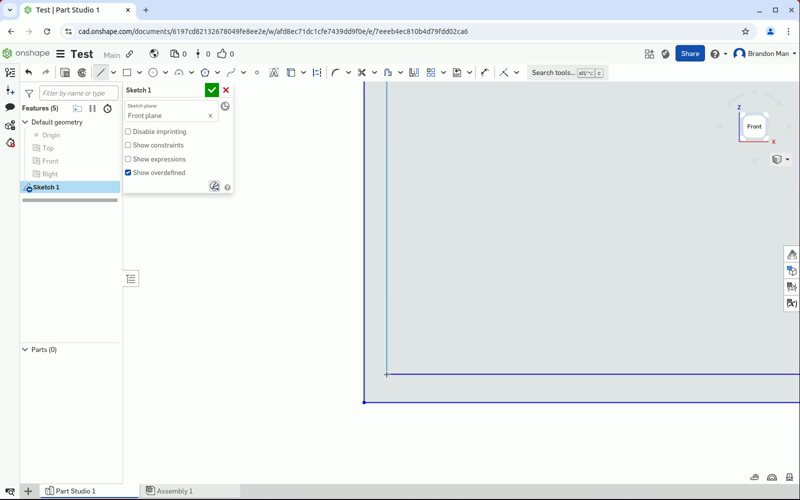
key_up(shift)
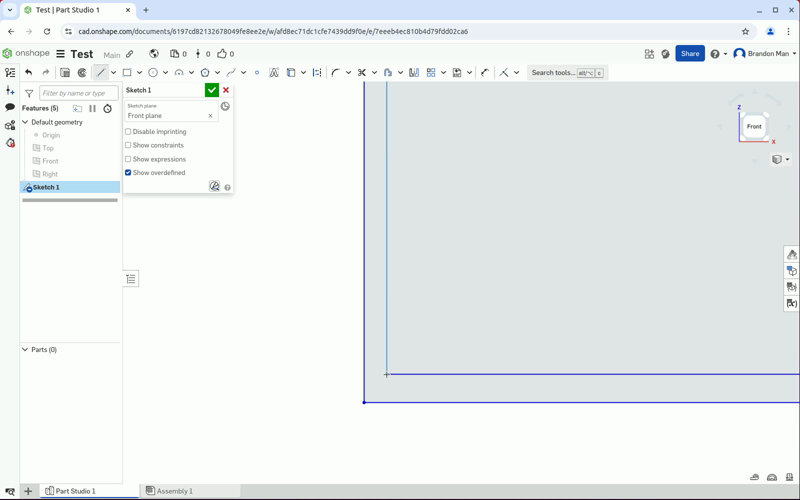
click(386, 374)
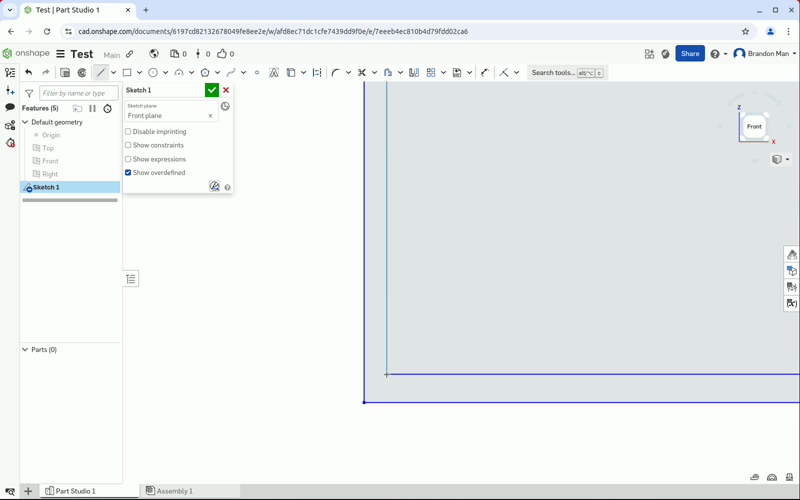
scroll(-6)
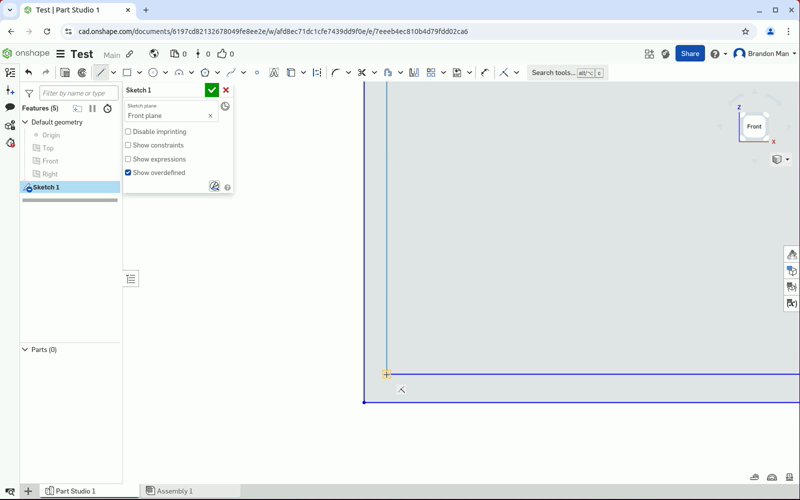
scroll(-6)
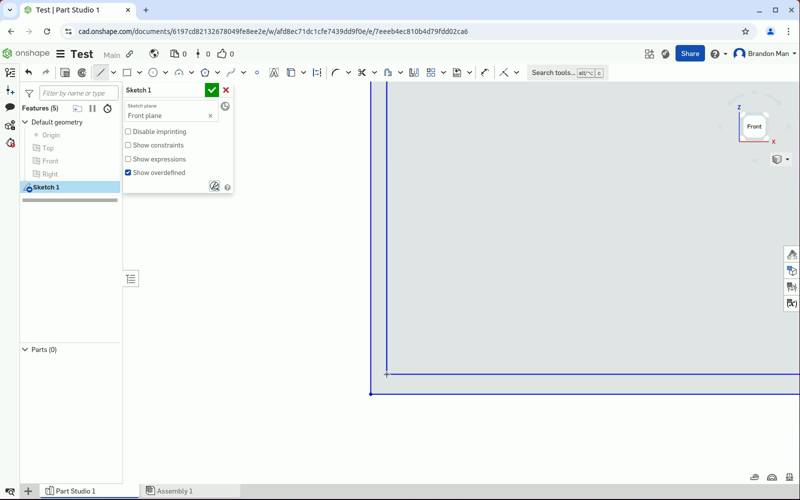
scroll(-6)
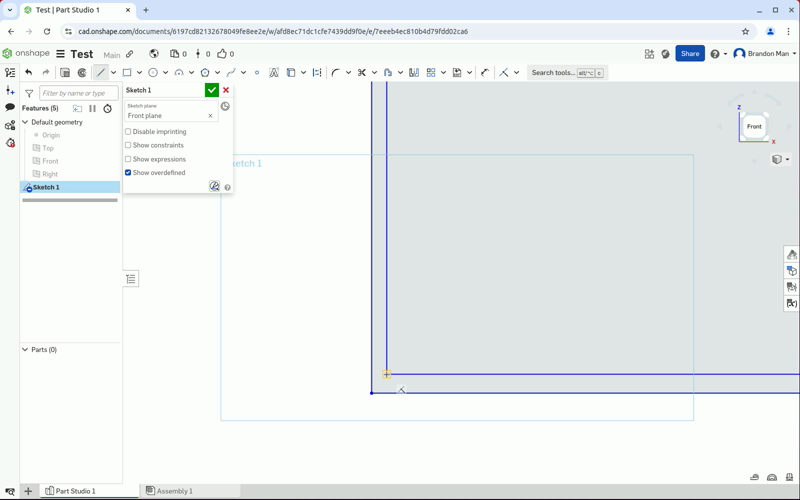
scroll(-6)
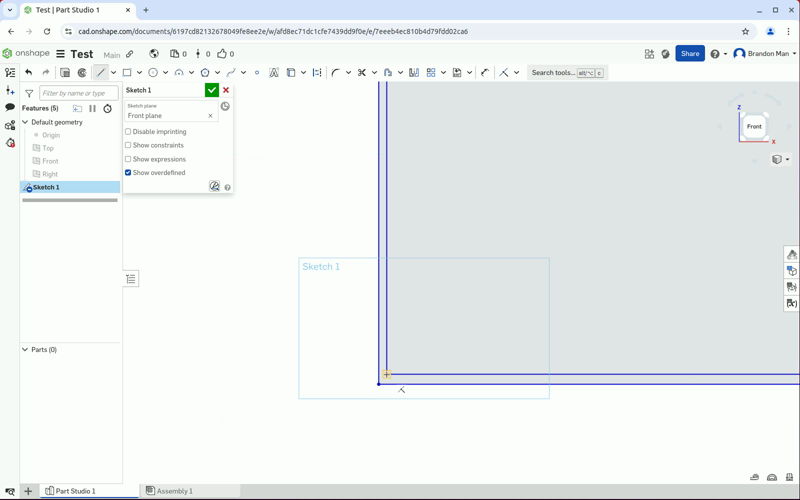
scroll(-6)
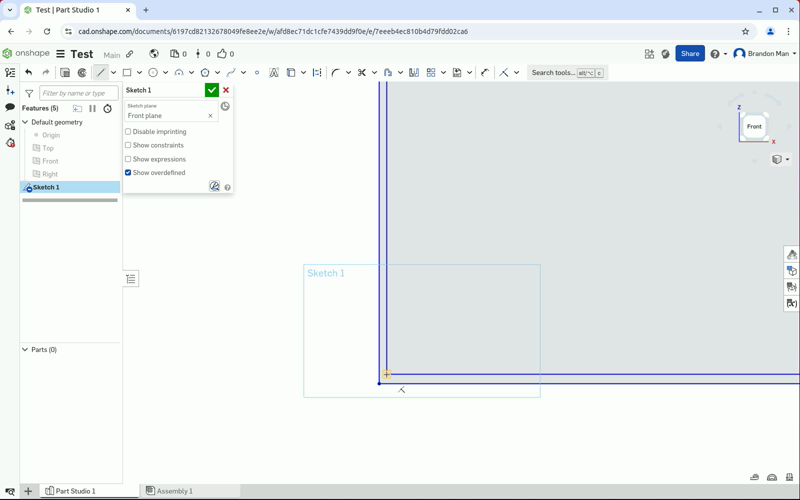
scroll(-6)
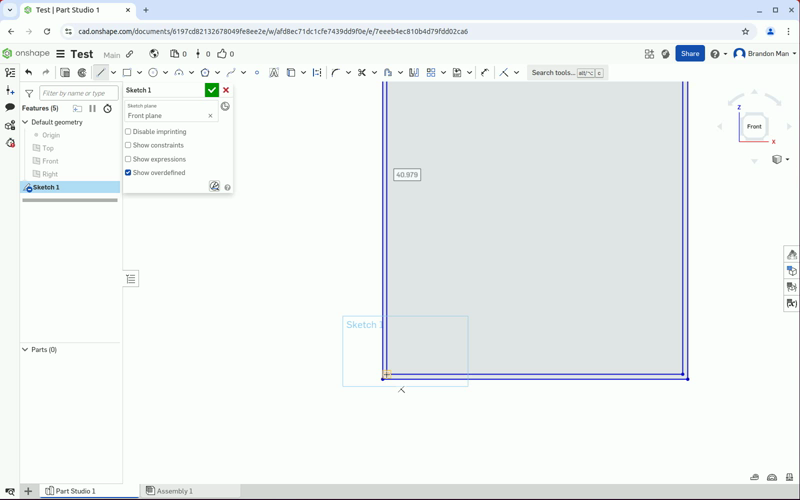
scroll(-6)
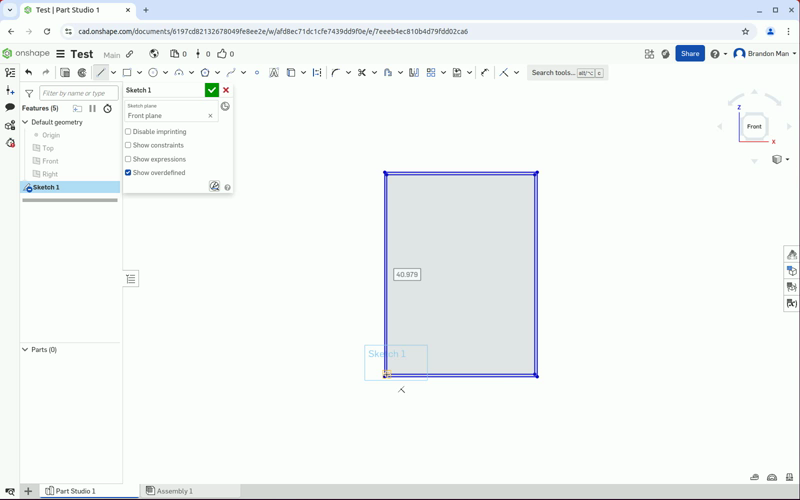
key(esc)
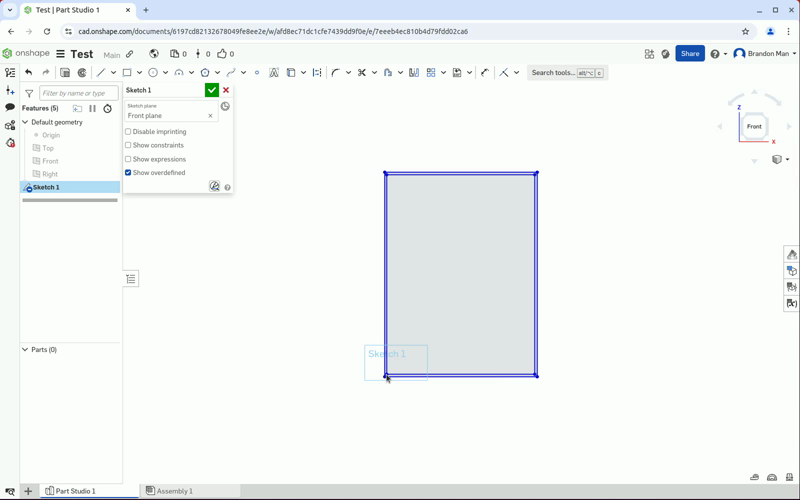
mouse_move(461, 375)
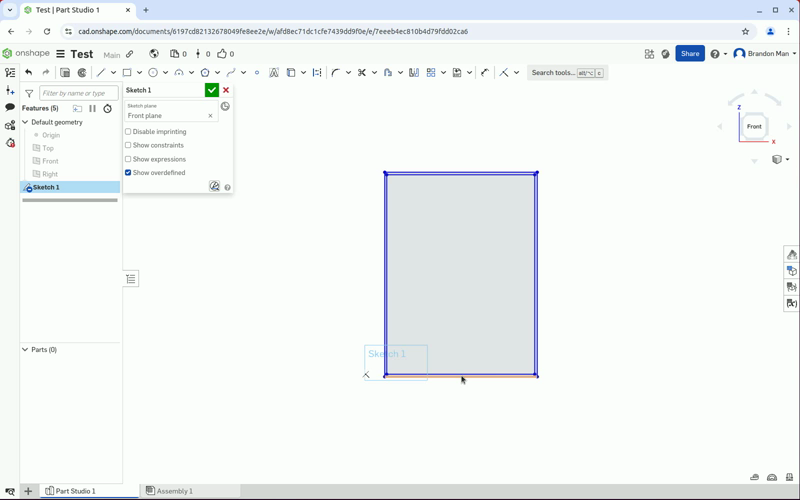
scroll(6)
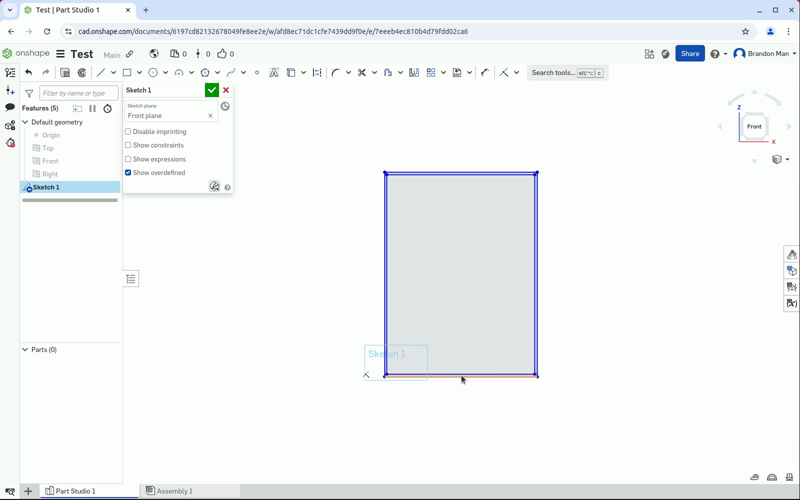
scroll(6)
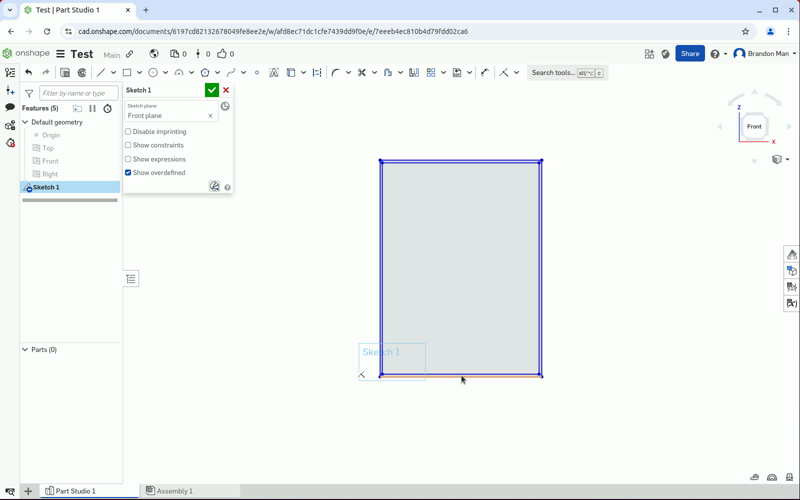
scroll(6)
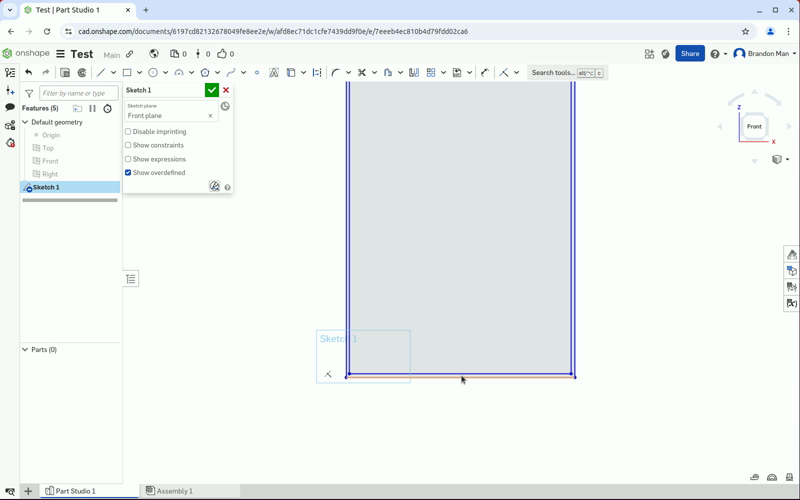
scroll(6)
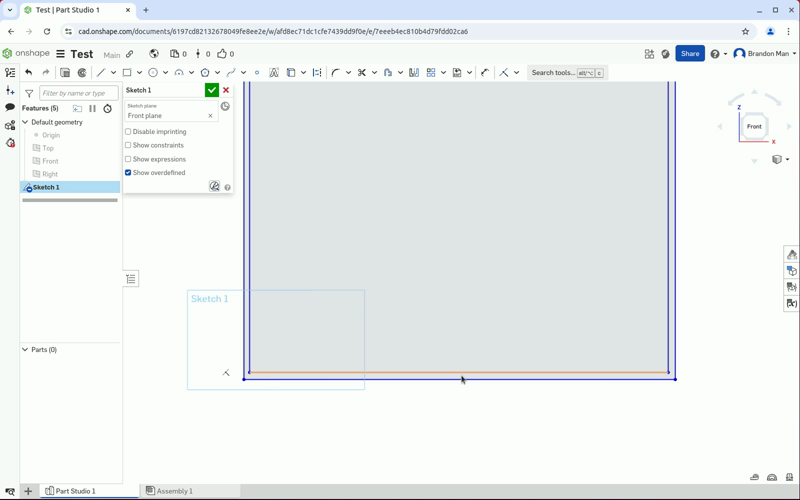
scroll(6)
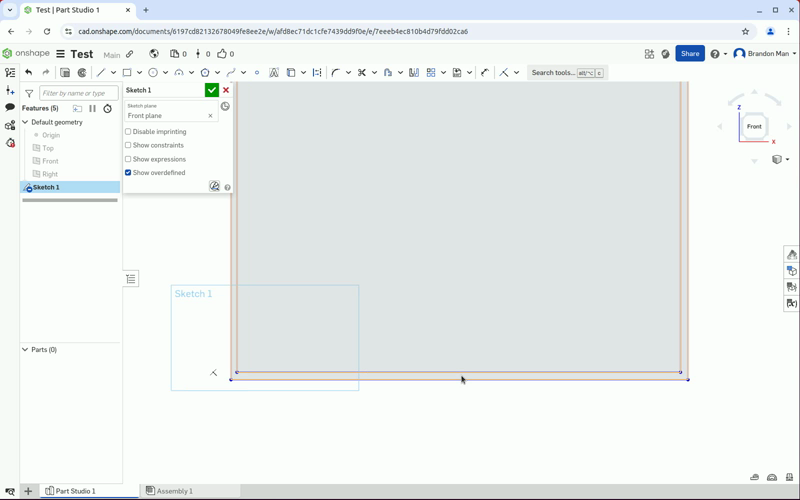
scroll(6)
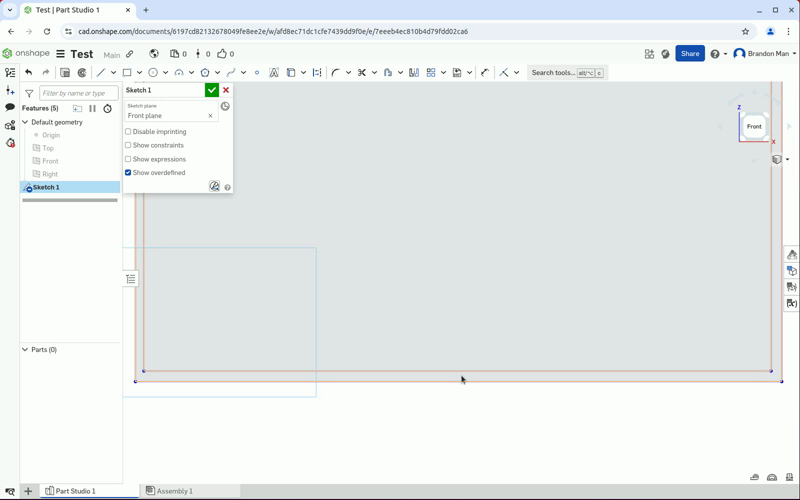
scroll(6)
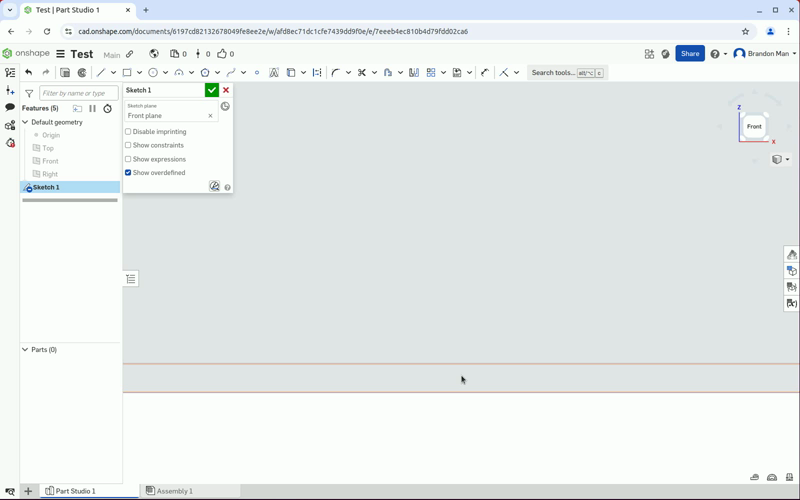
click(461, 375)
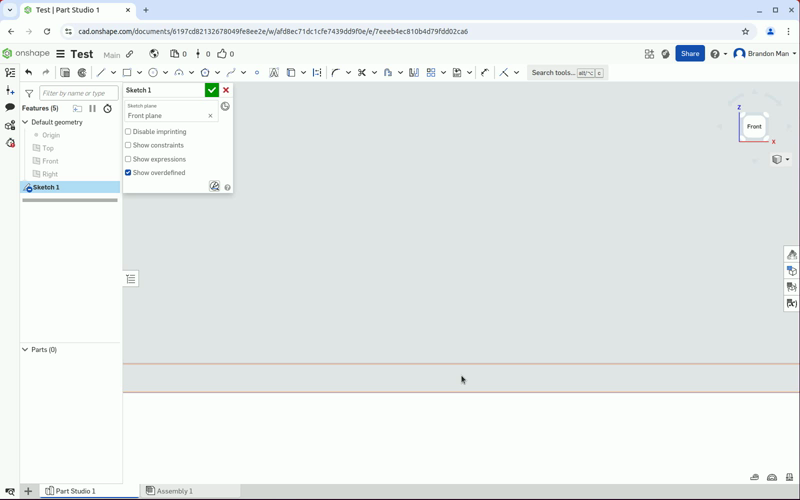
scroll(-6)
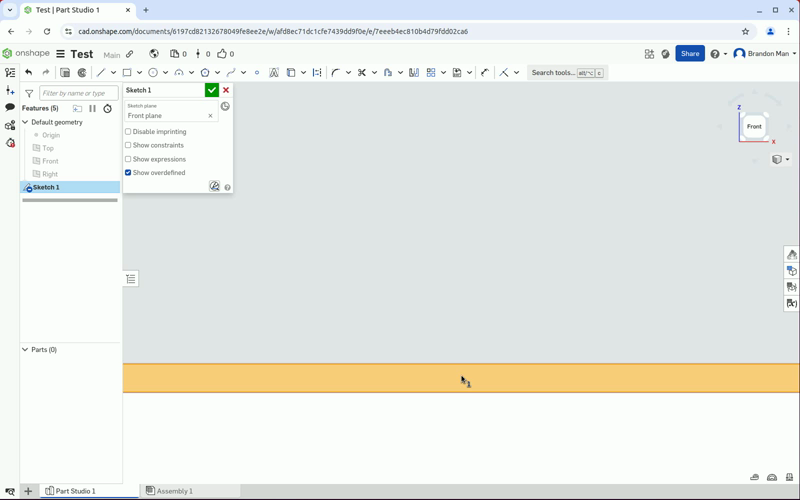
scroll(-6)
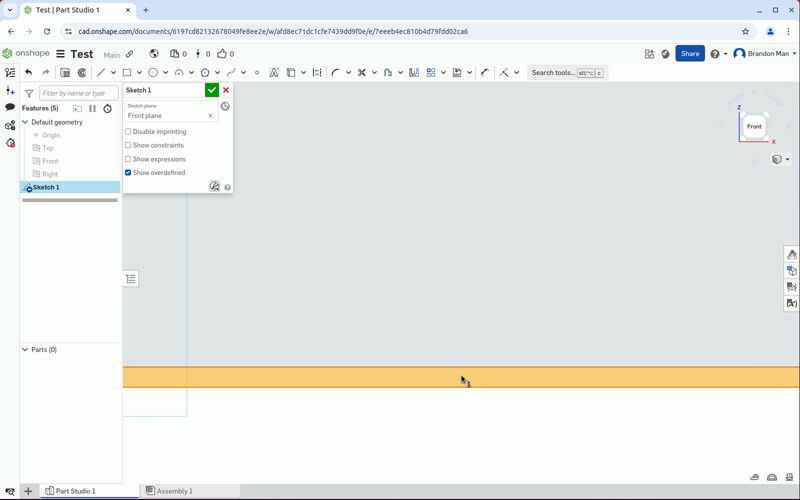
scroll(-6)
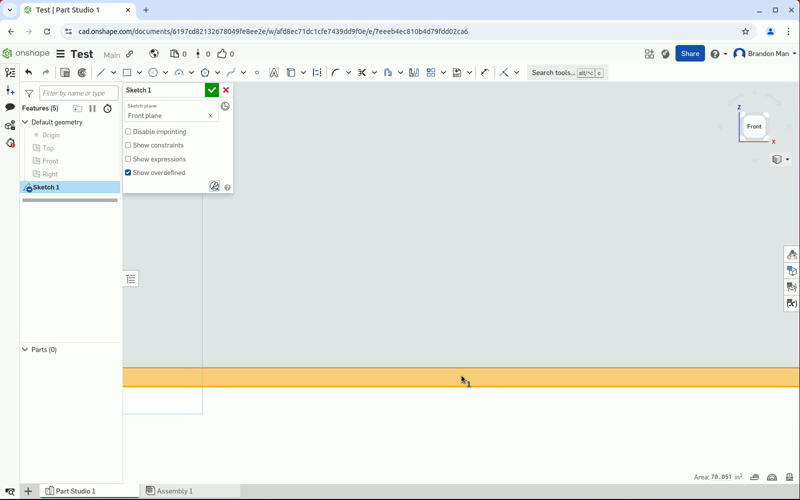
scroll(-6)
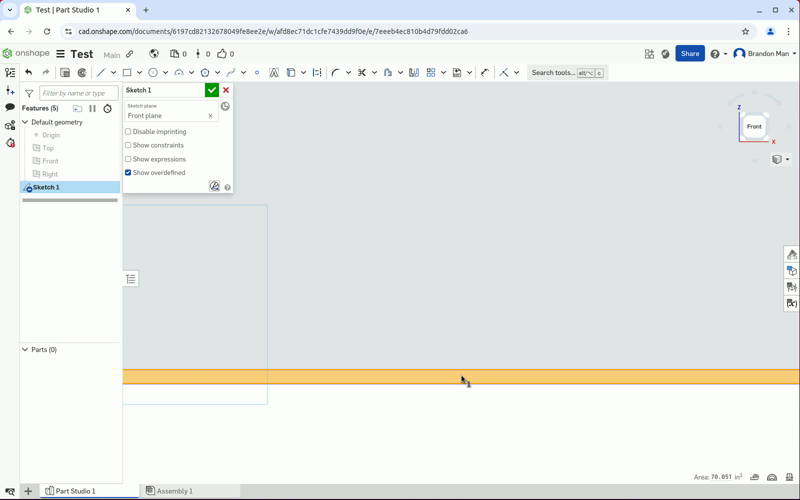
scroll(-6)
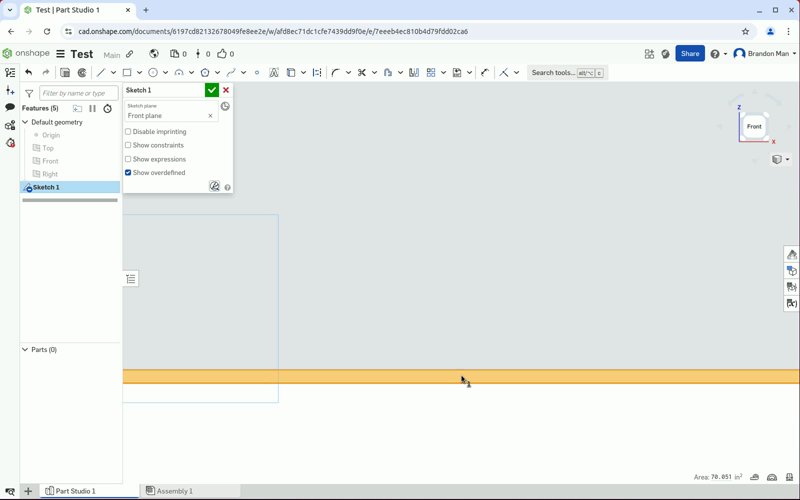
scroll(-6)
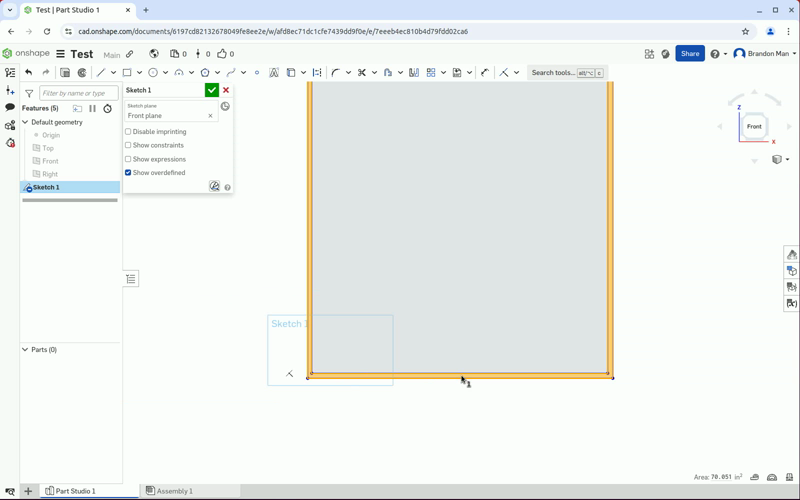
scroll(-6)
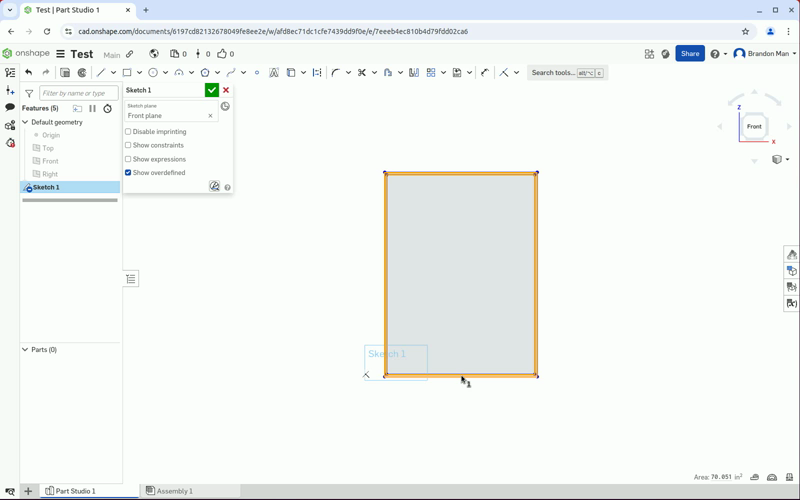
mouse_move(73, 352)
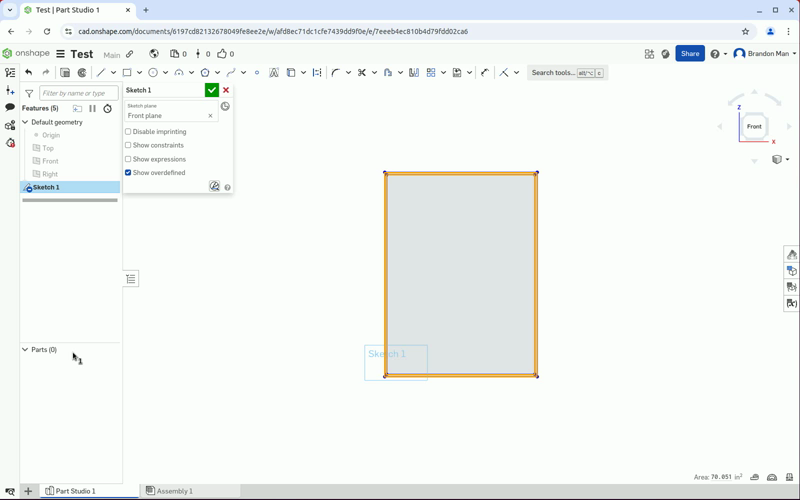
key(shift+y)
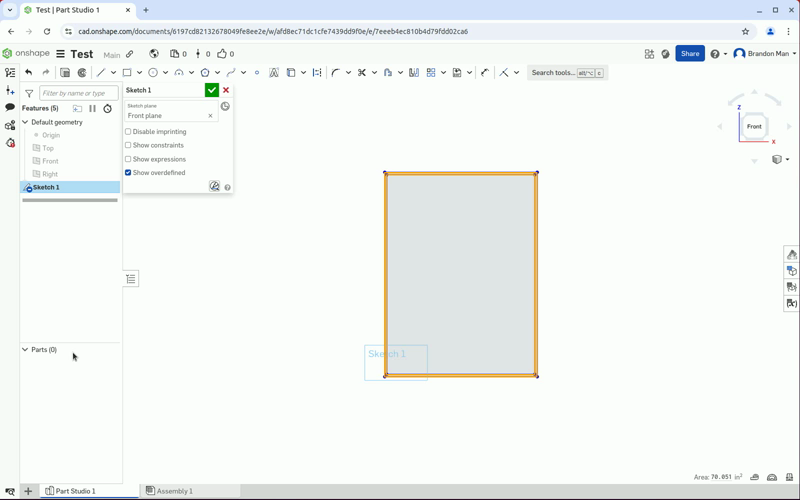
key(shift+e)
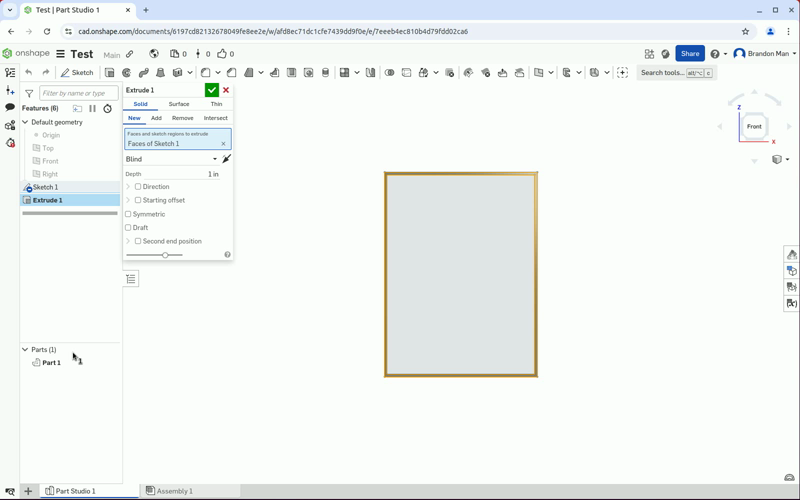
mouse_move(143, 106)
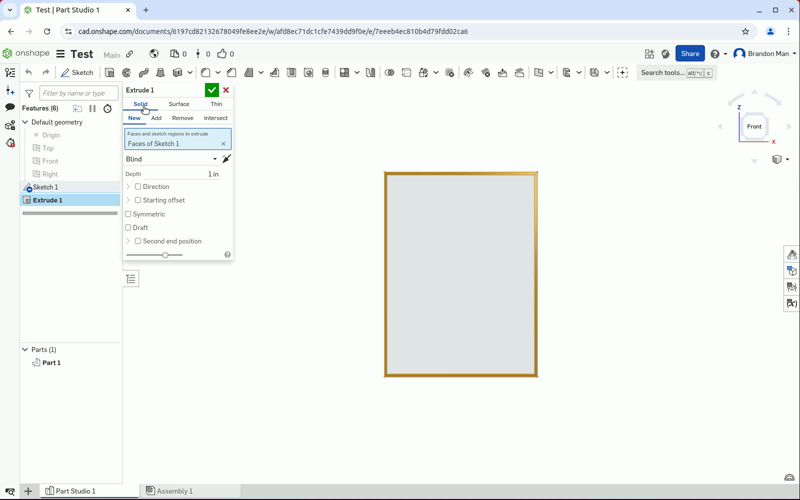
click(143, 106)
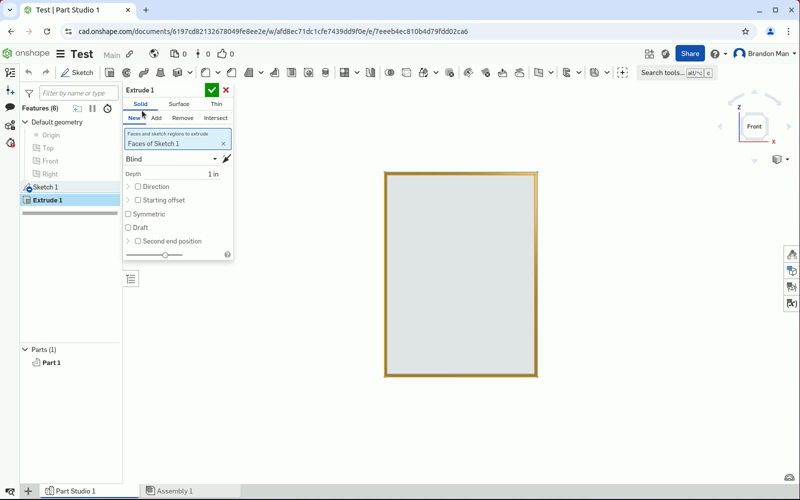
mouse_move(137, 120)
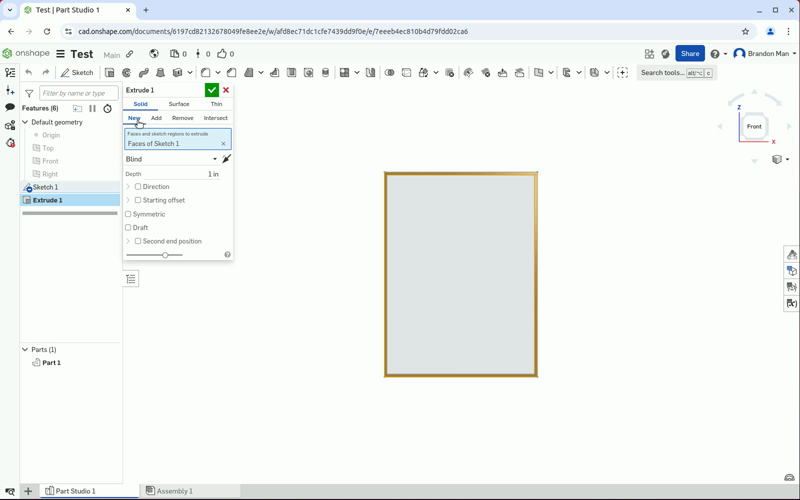
click(137, 120)
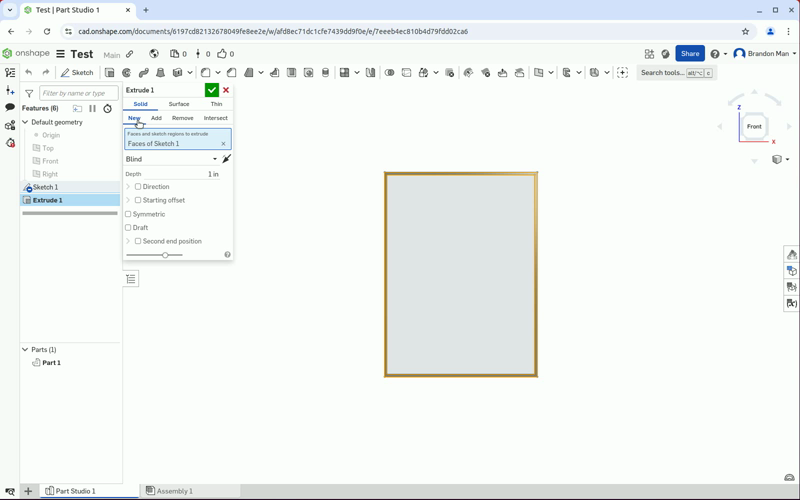
key(tab, 4)
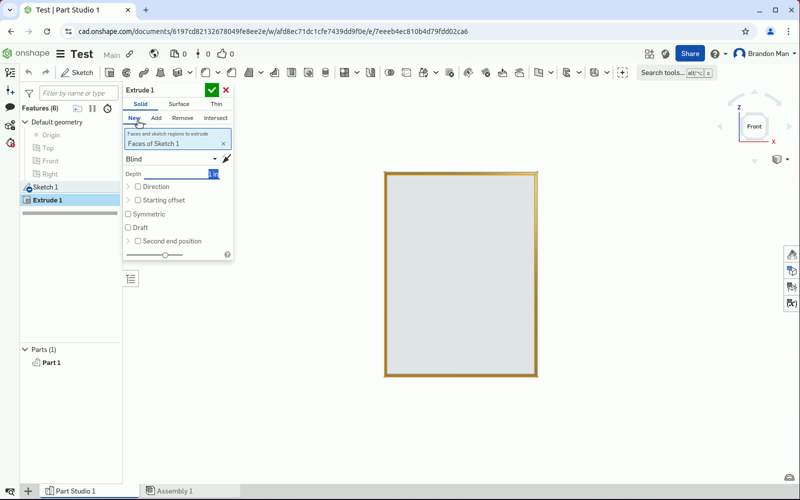
text(23.108)
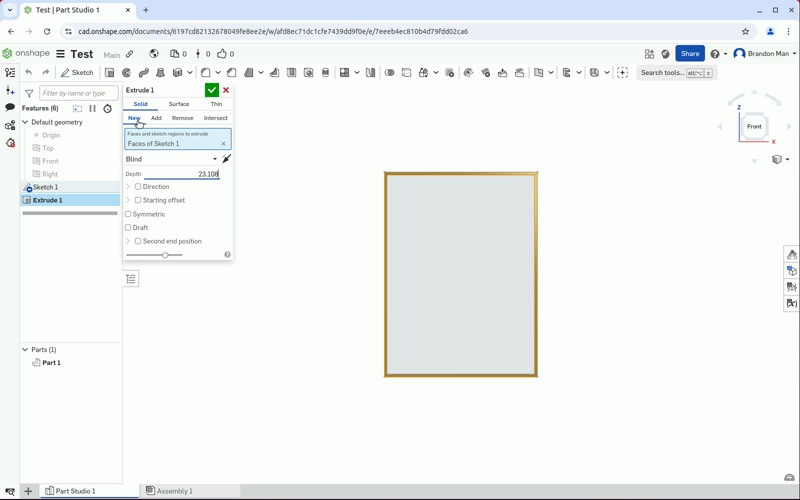
key(enter)
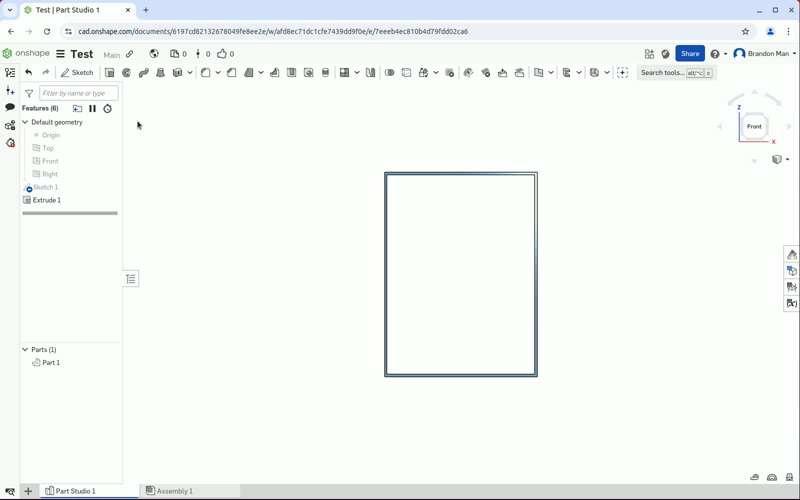
key(shift+h)
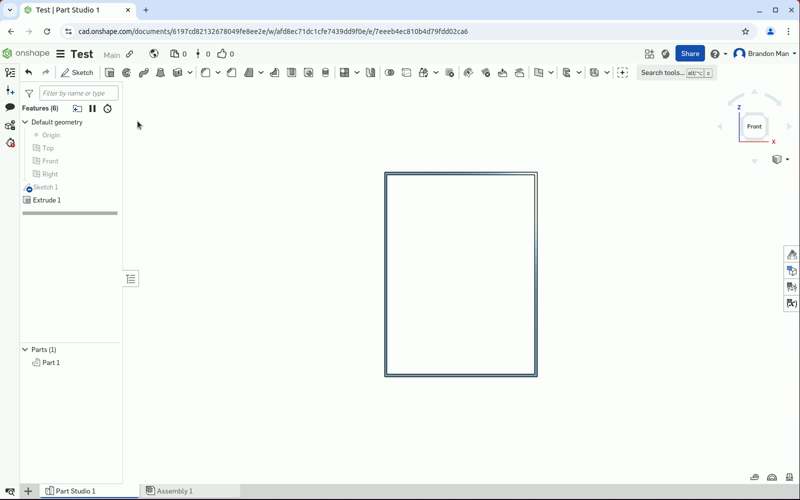
key(shift+h)
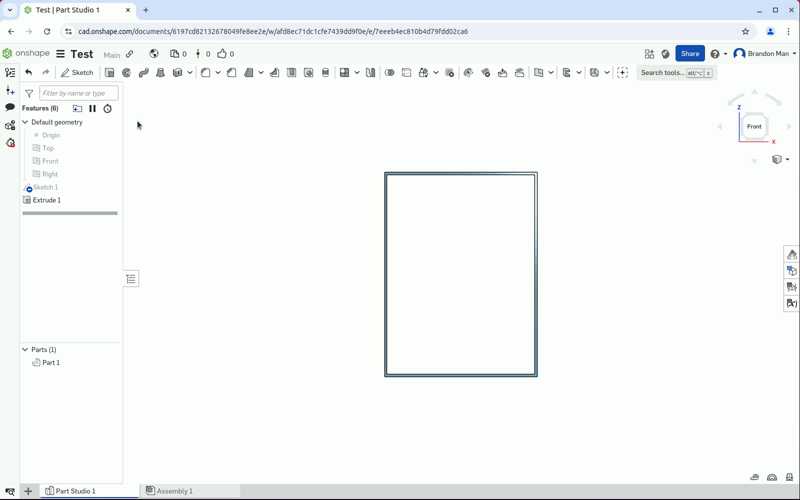
mouse_move(73, 189)
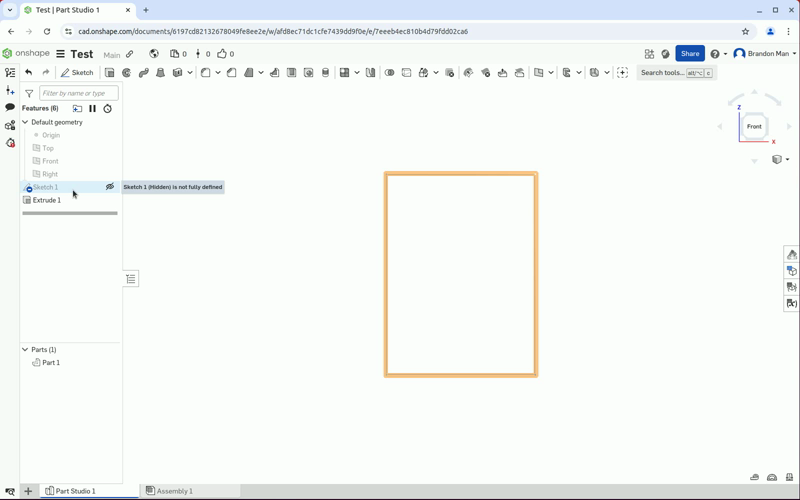
click(73, 189)
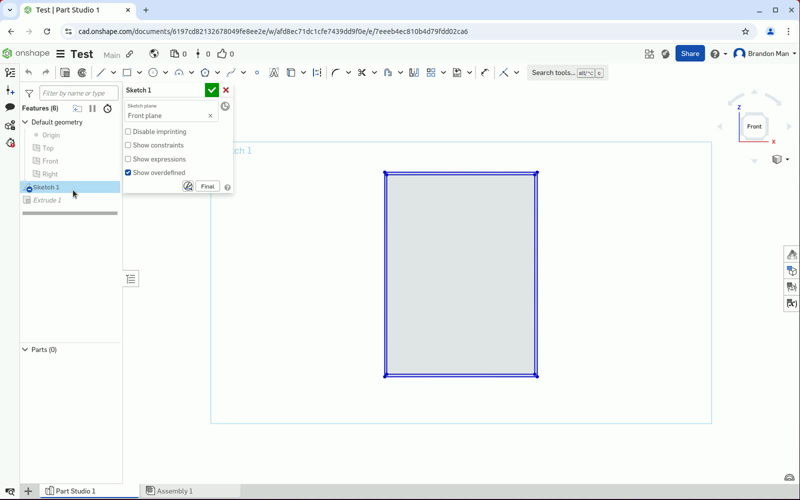
mouse_move(229, 92)
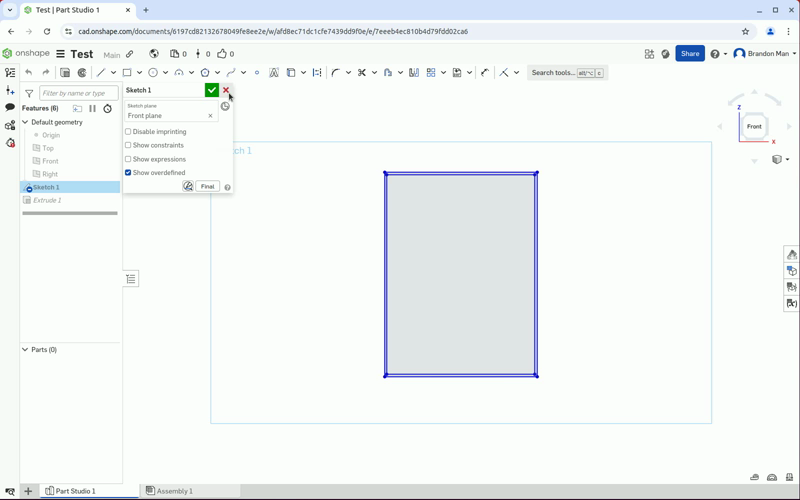
click(229, 92)
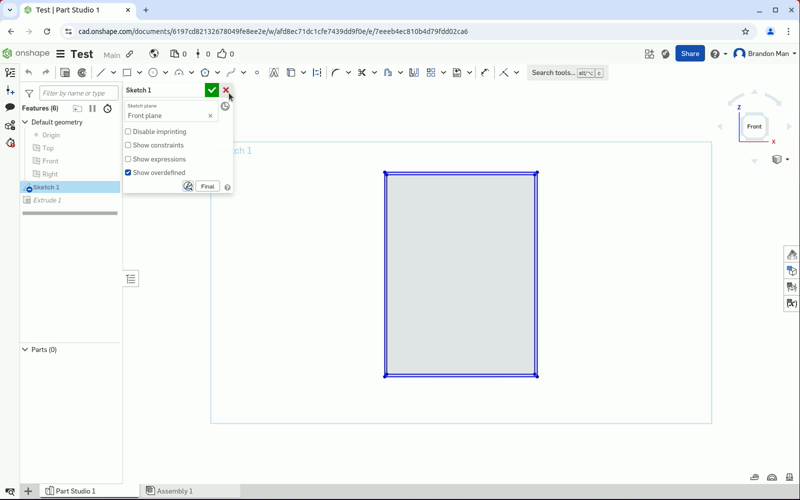
key(shift+s)
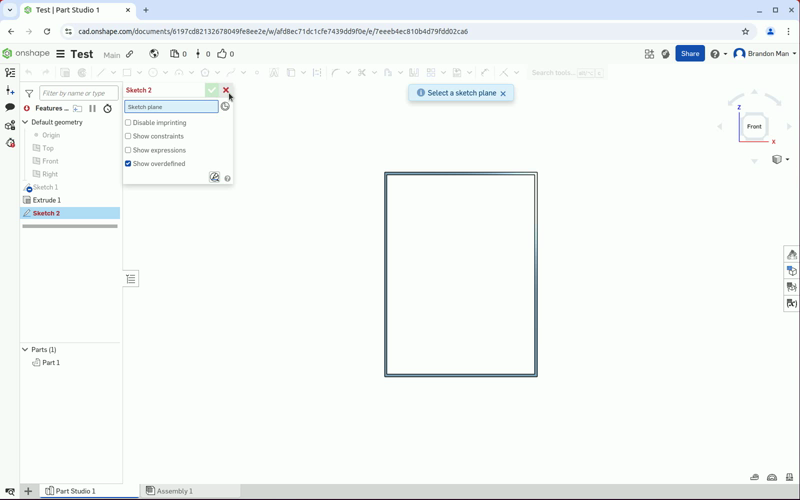
mouse_move(73, 163)
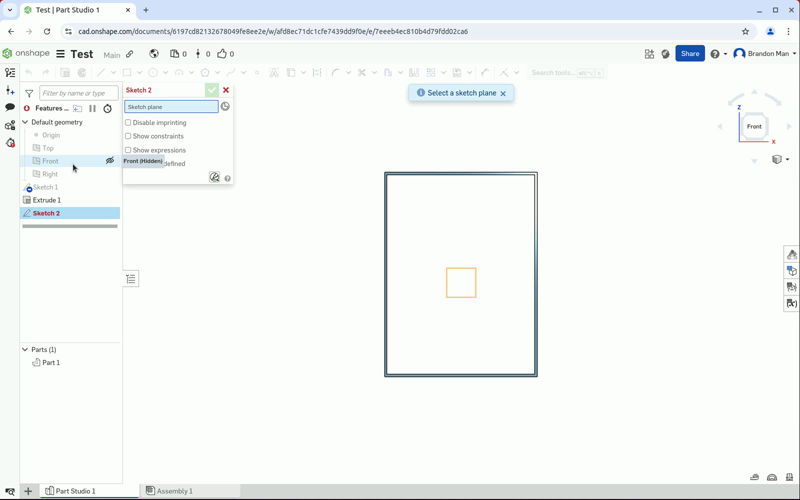
click(73, 163)
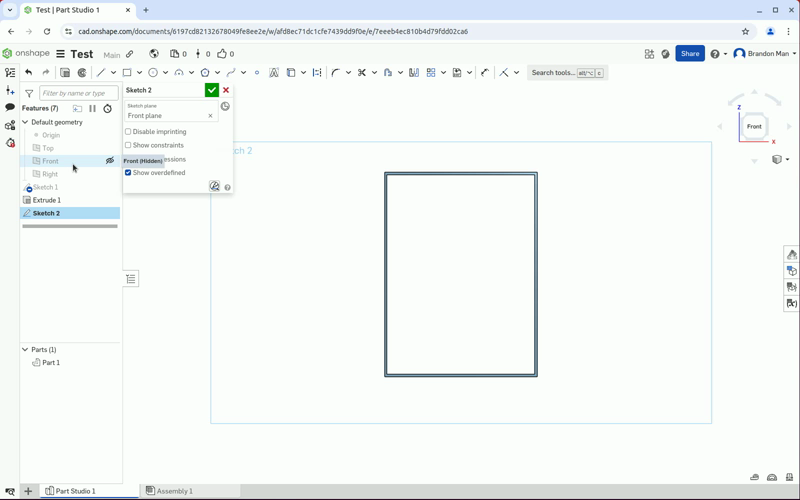
mouse_move(73, 352)
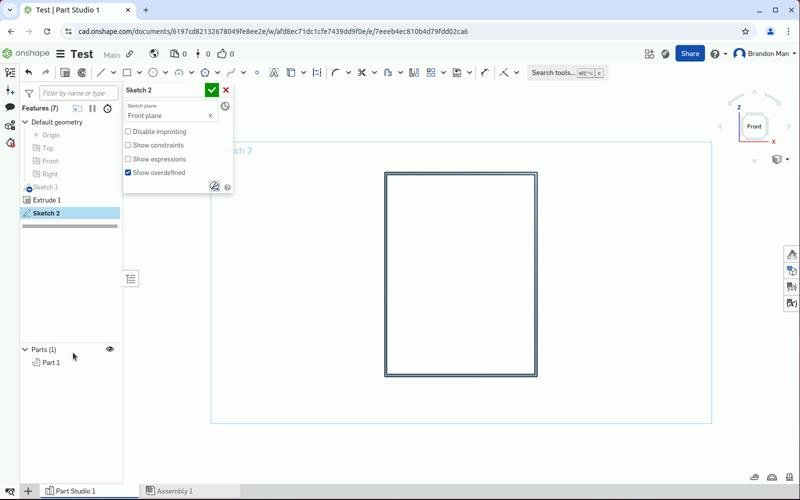
key(y)
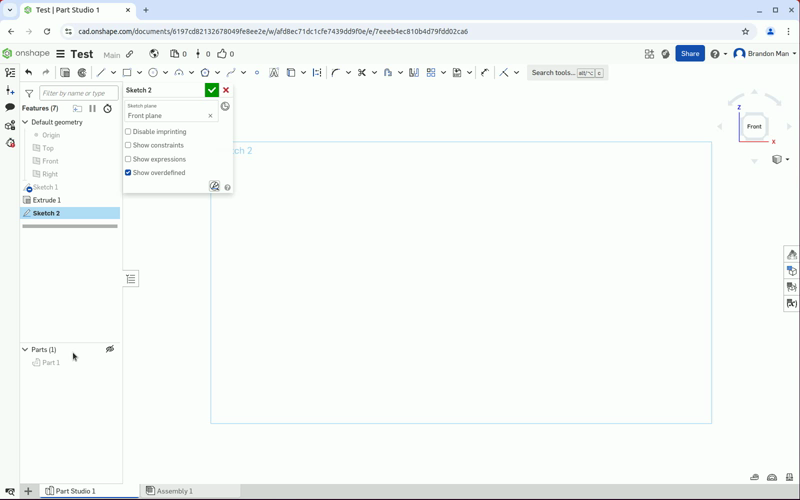
key(l)
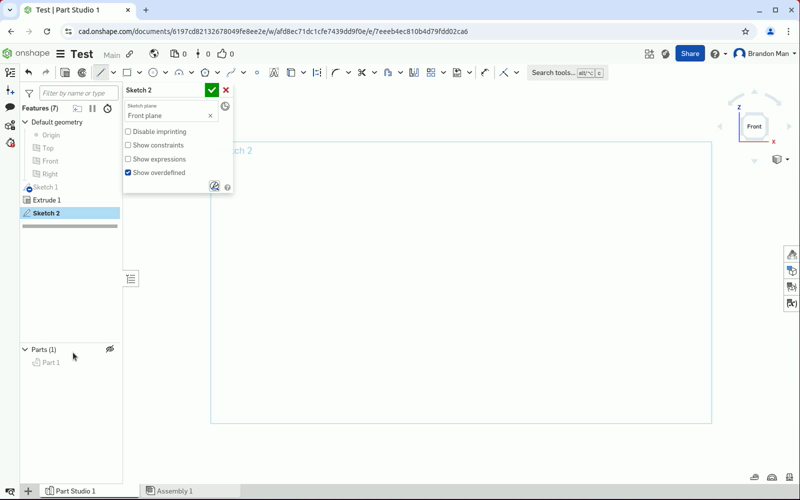
key_down(shift)
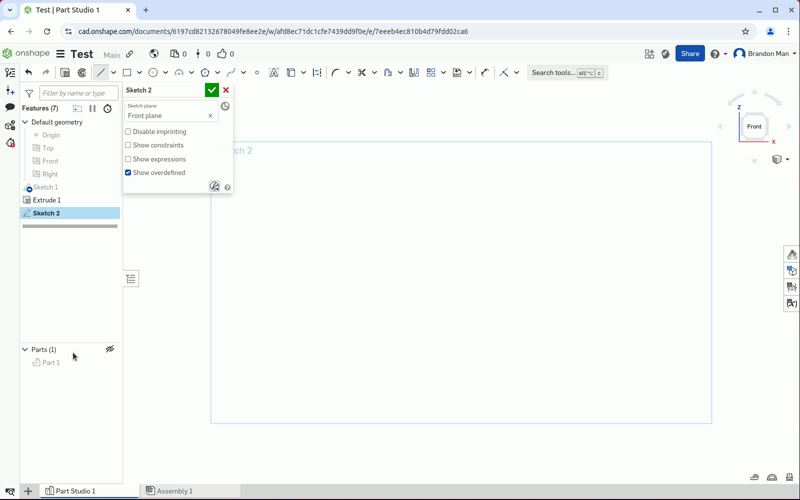
mouse_move(386, 373)
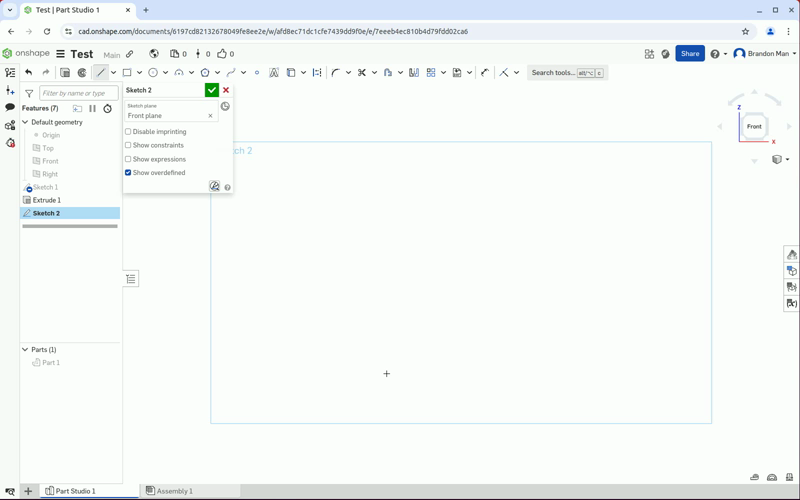
click(386, 373)
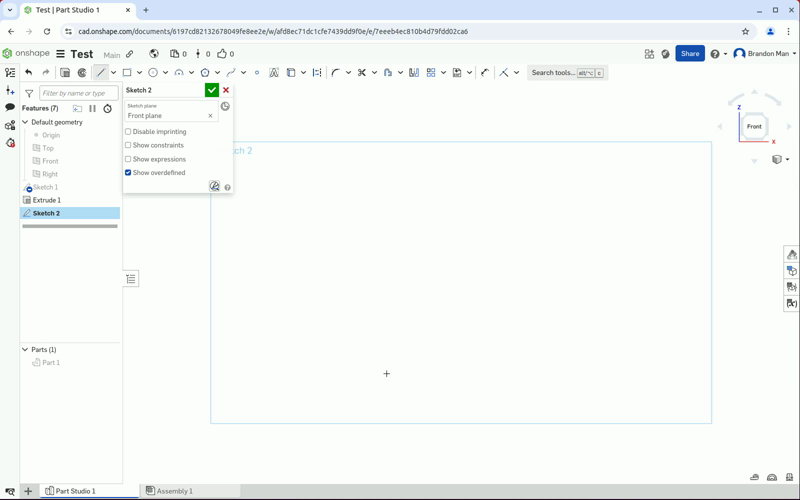
key_up(shift)
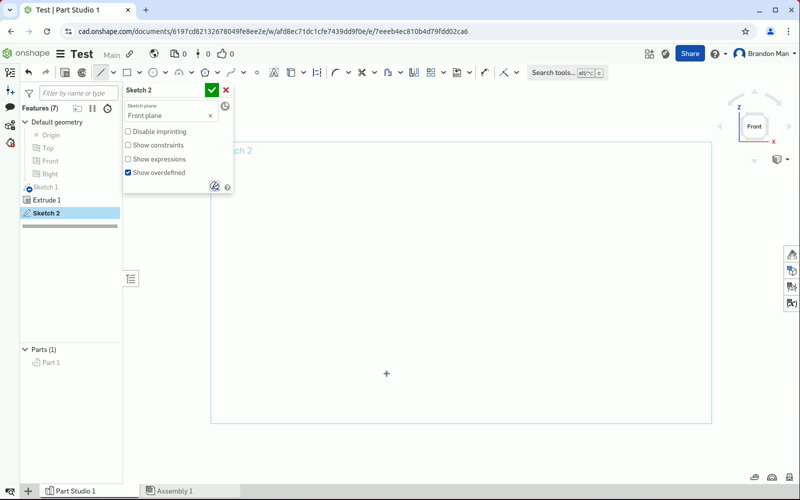
key_down(shift)
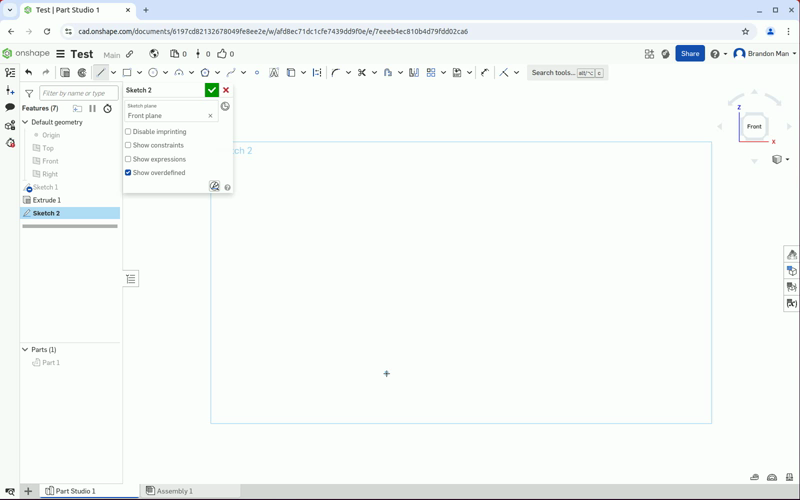
mouse_move(534, 373)
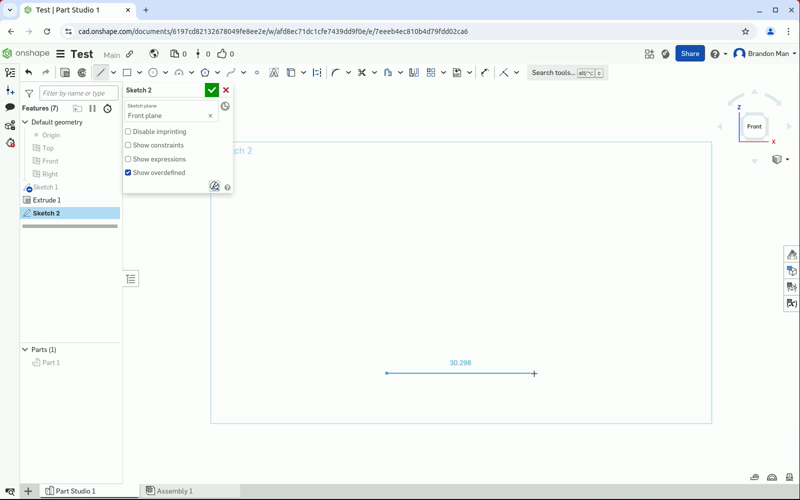
click(534, 373)
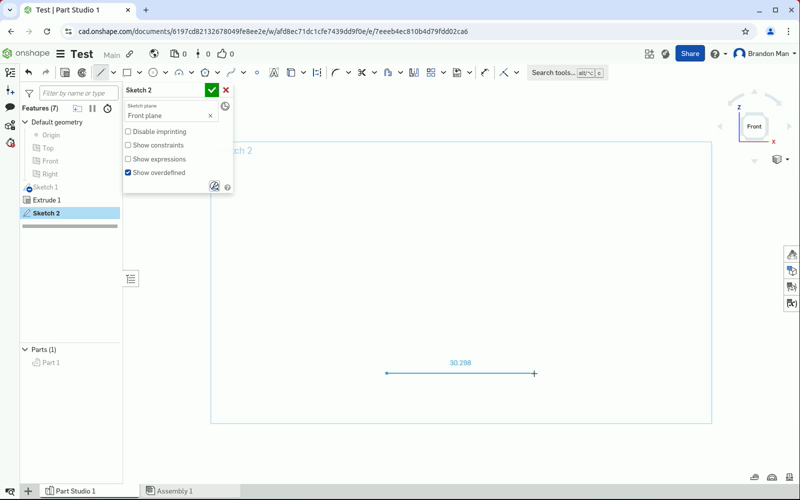
key_up(shift)
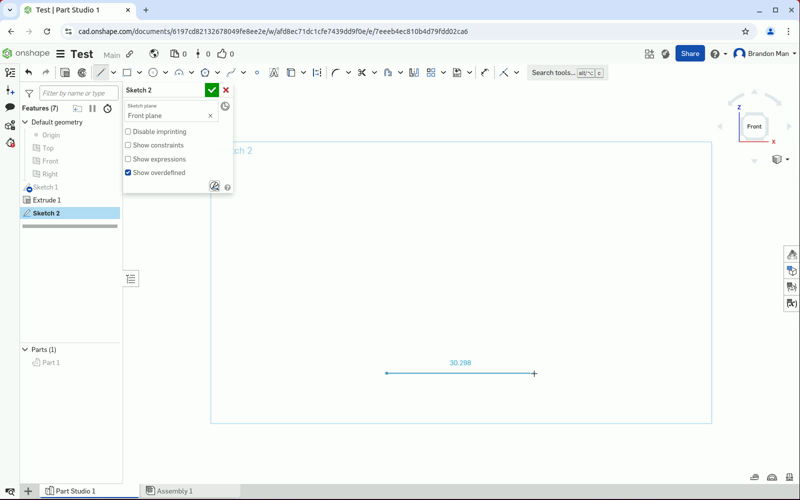
key_down(shift)
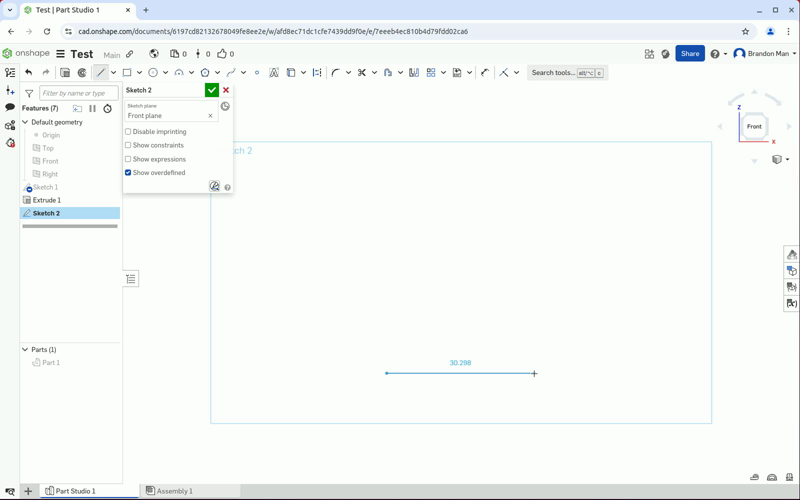
mouse_move(534, 176)
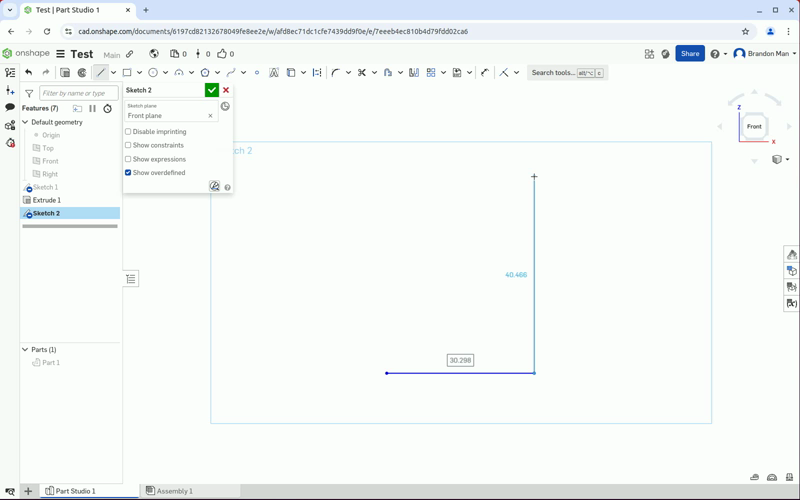
click(534, 176)
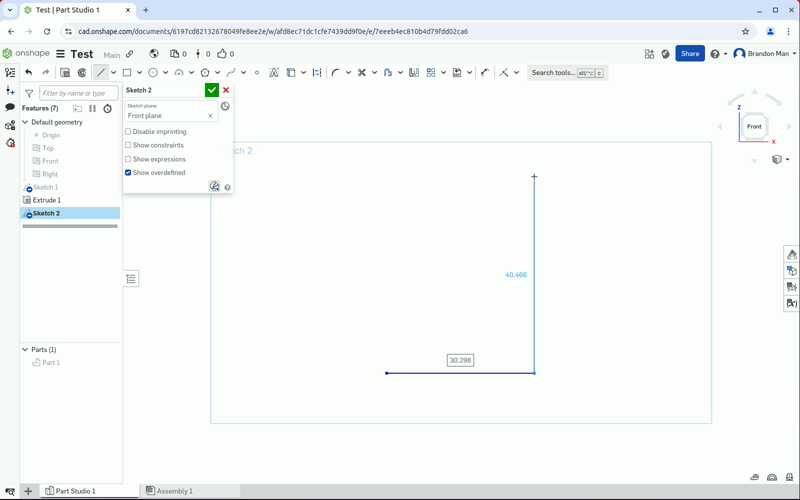
key_up(shift)
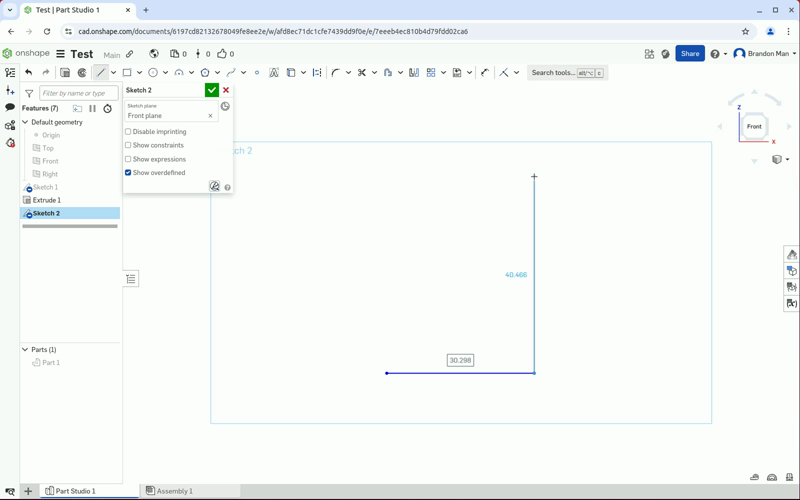
key_down(shift)
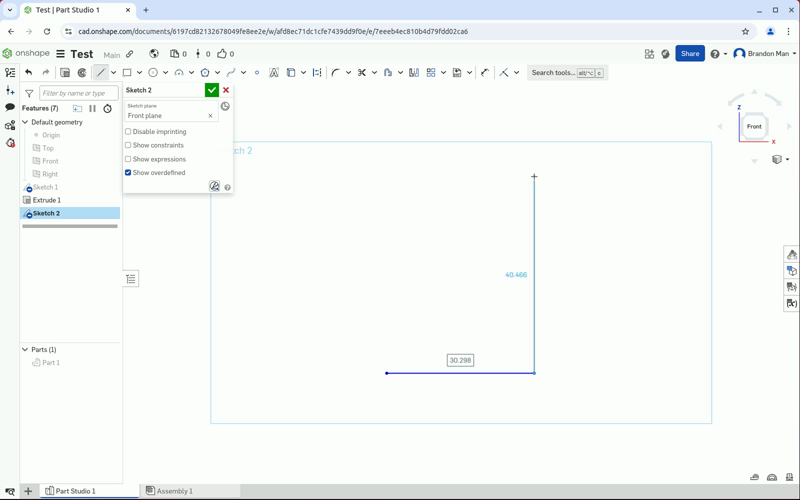
mouse_move(386, 176)
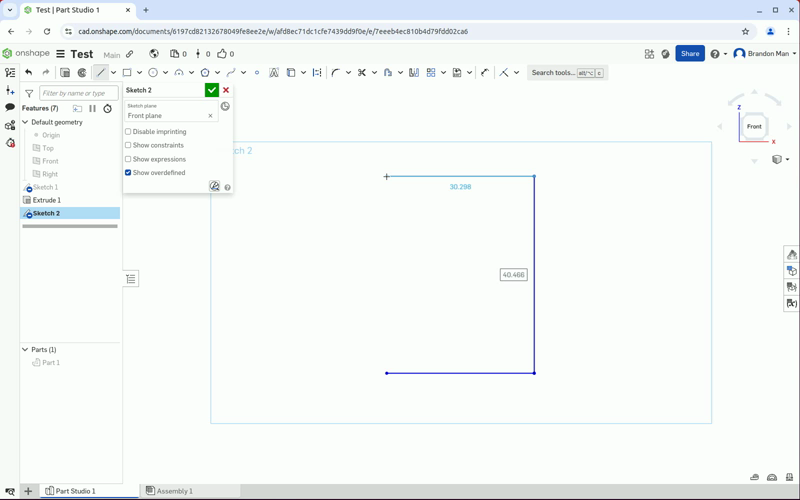
click(386, 176)
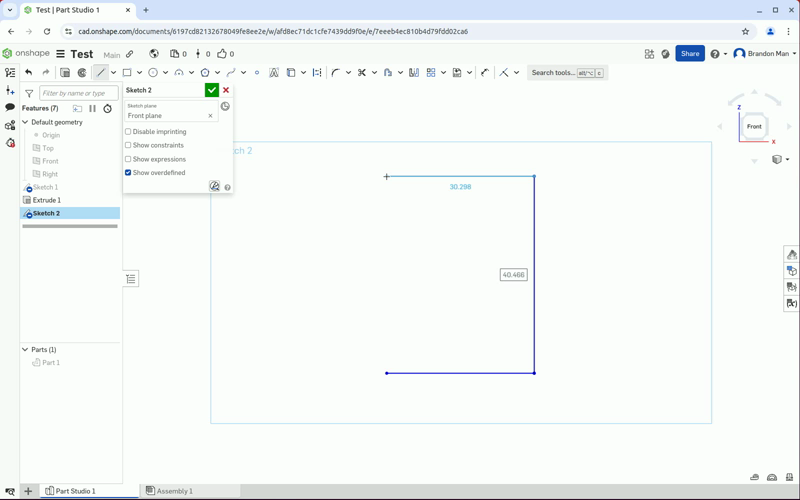
key_up(shift)
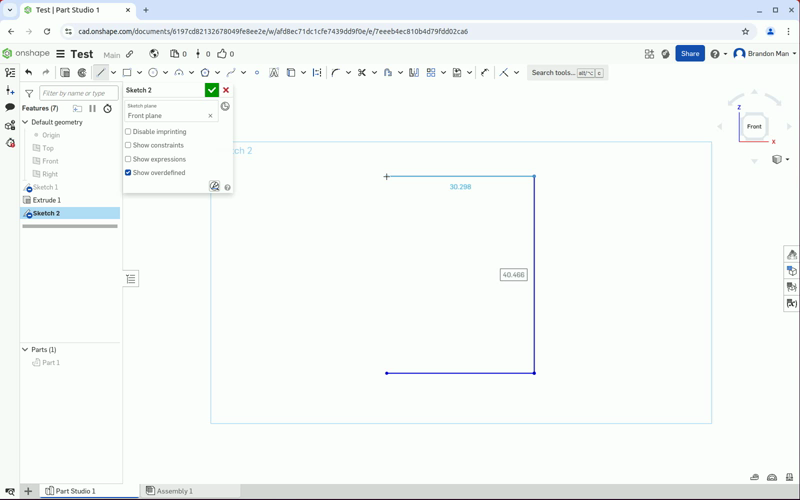
key_down(shift)
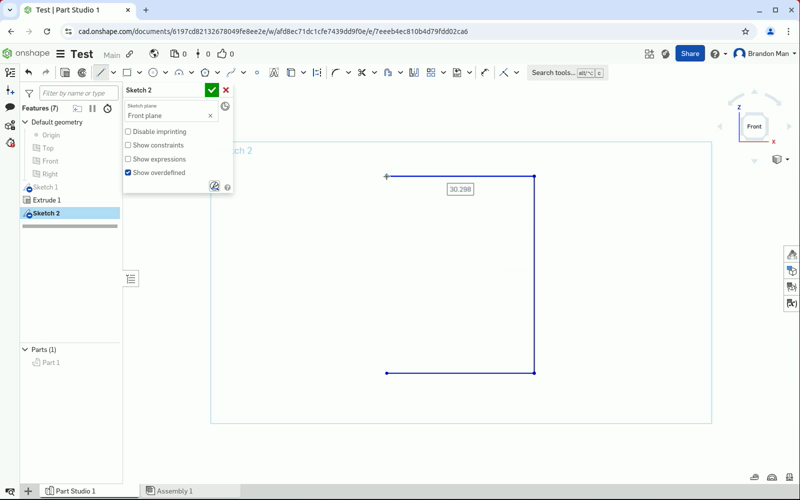
mouse_move(386, 373)
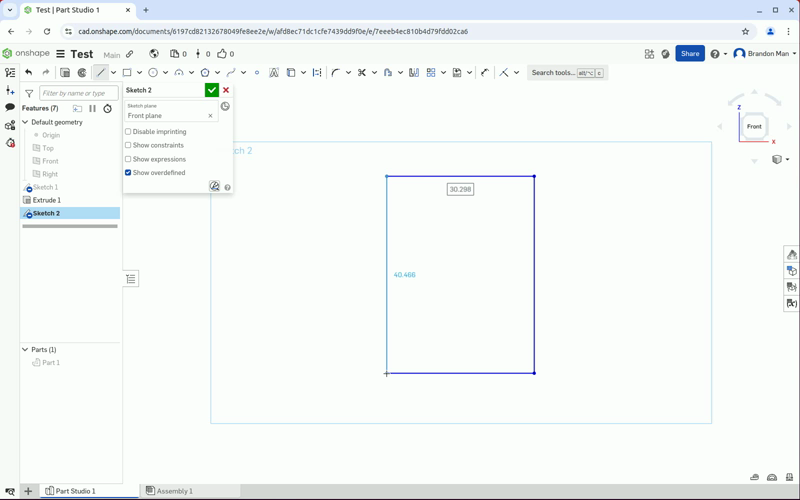
key_up(shift)
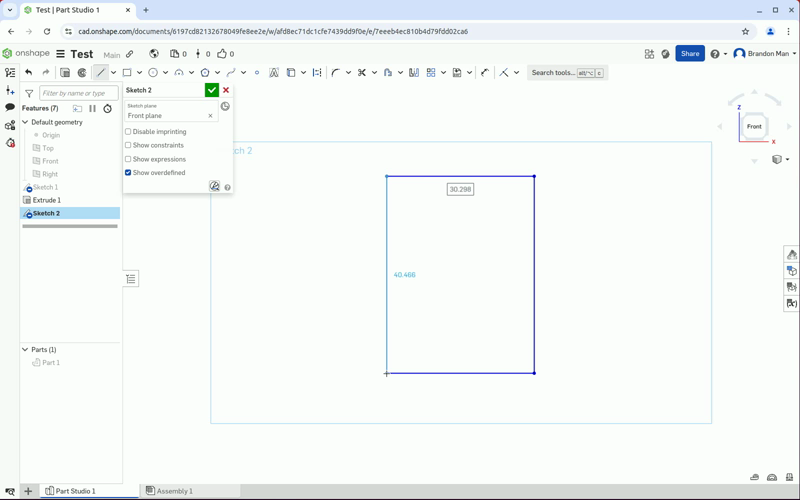
click(386, 373)
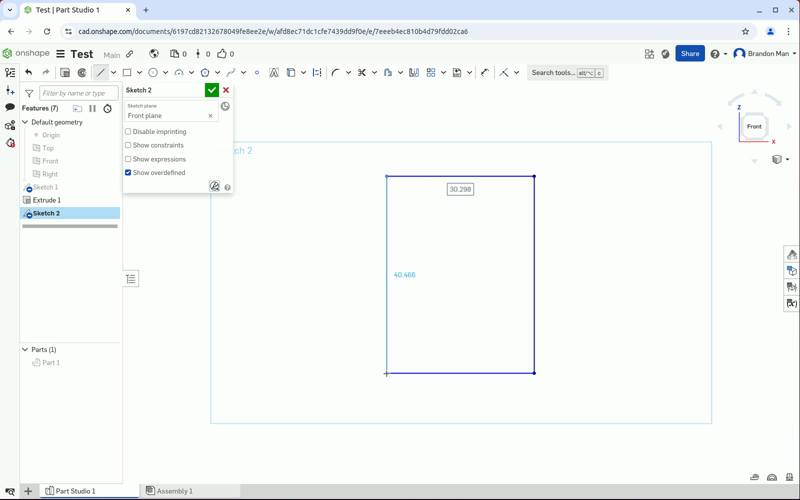
key(esc)
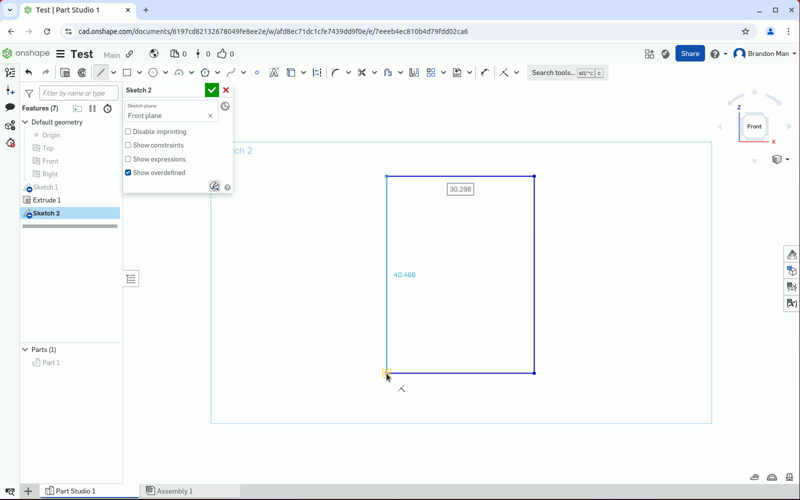
mouse_move(457, 246)
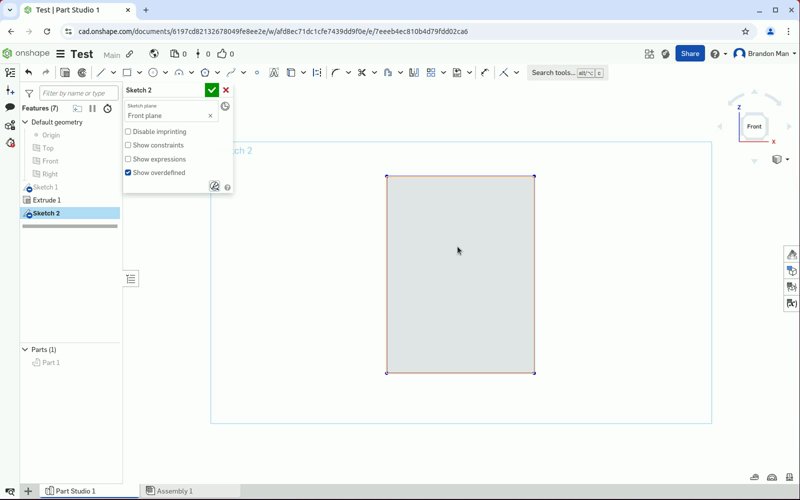
click(457, 246)
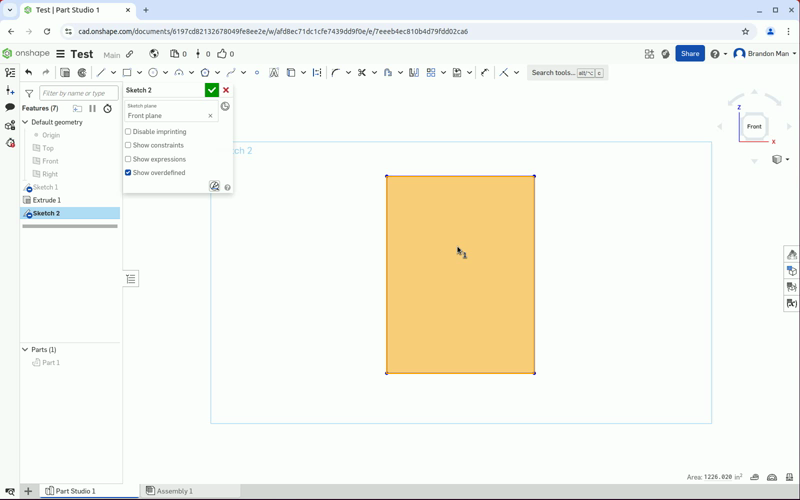
mouse_move(73, 352)
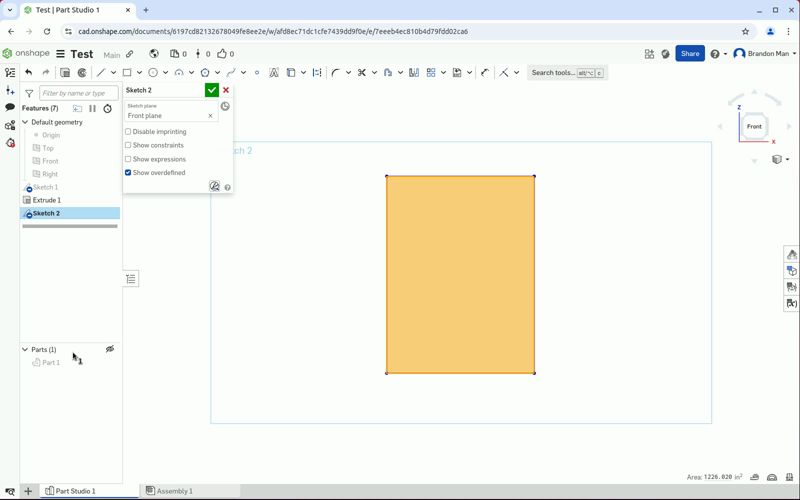
key(shift+y)
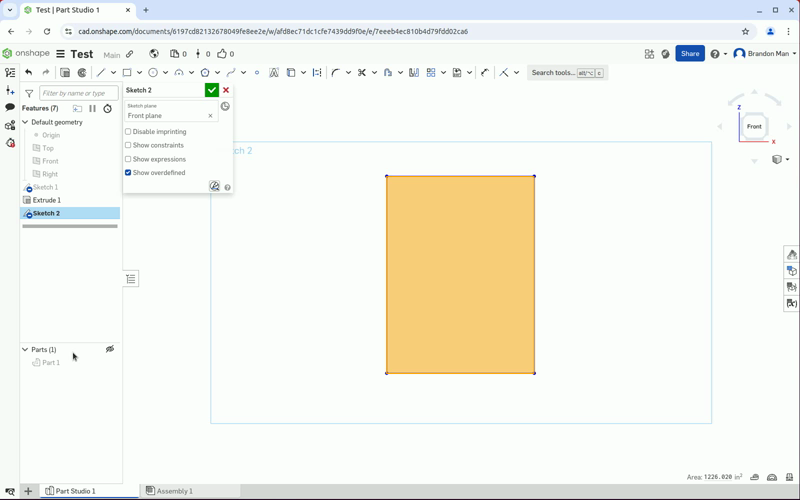
key(shift+e)
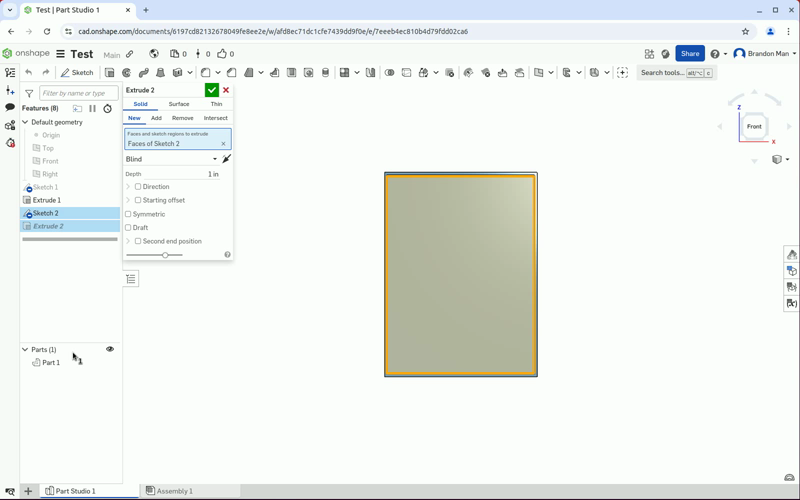
mouse_move(143, 106)
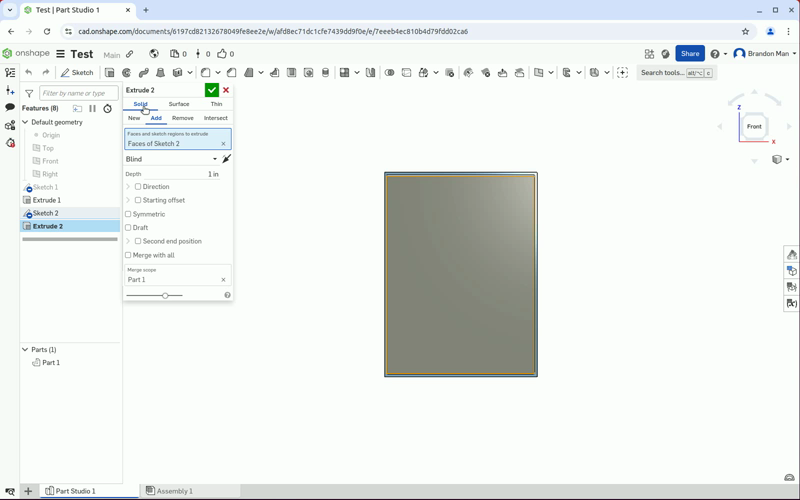
click(143, 106)
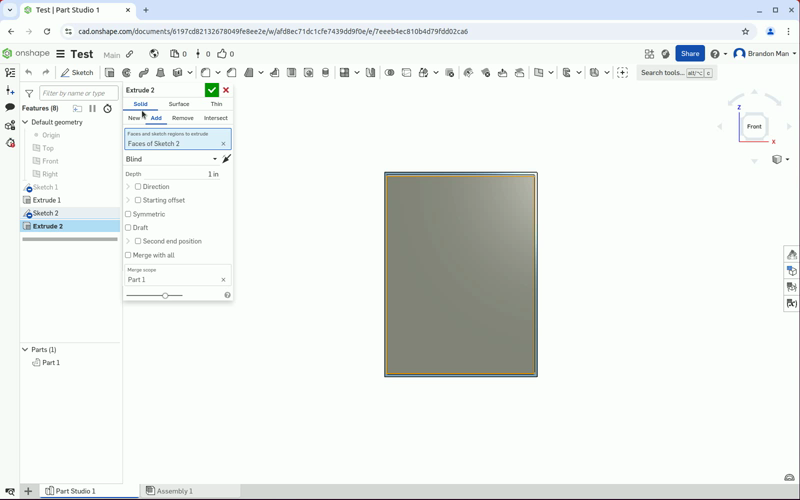
mouse_move(137, 120)
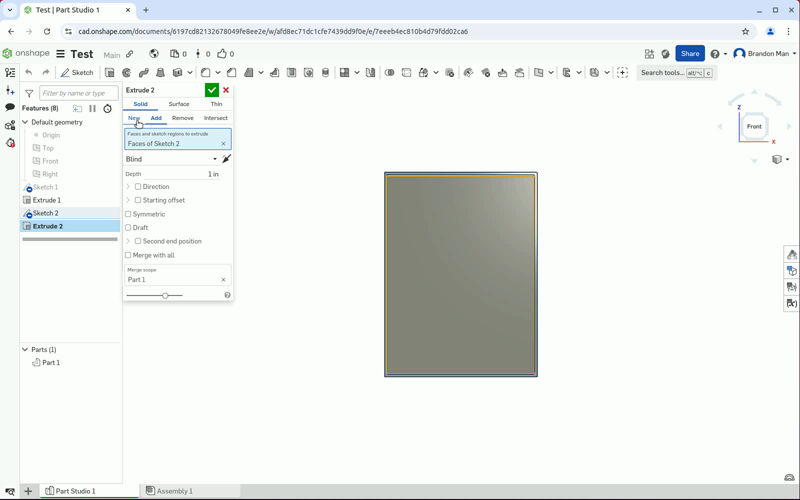
click(137, 120)
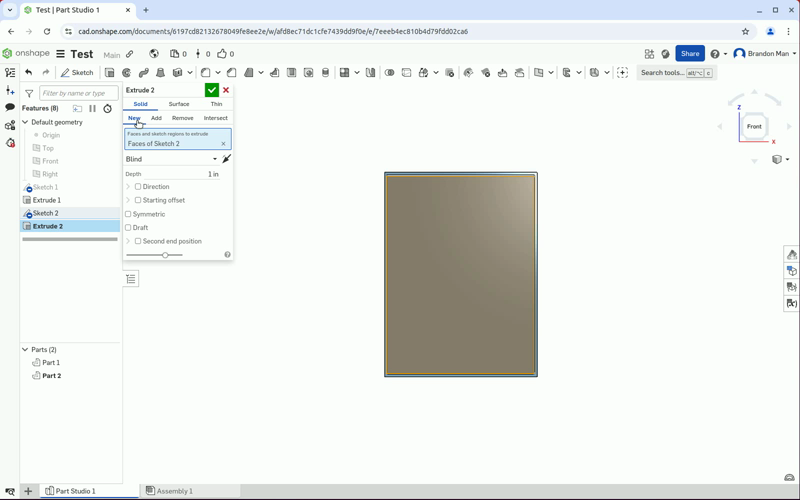
key(tab, 4)
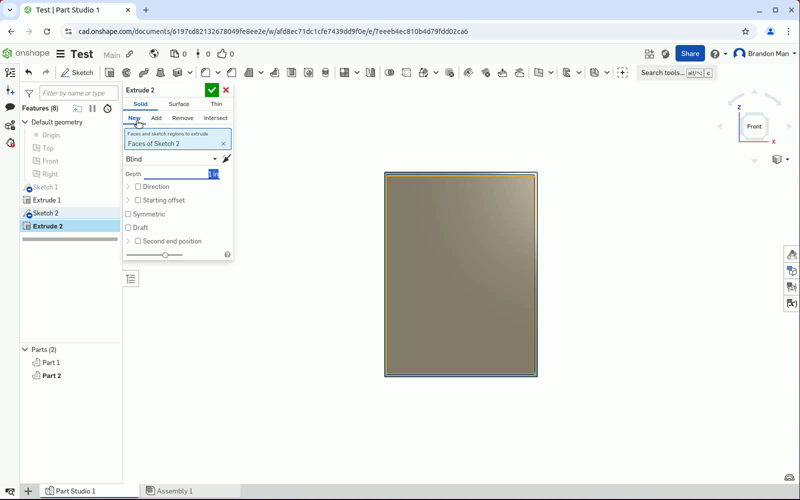
text(0.722)
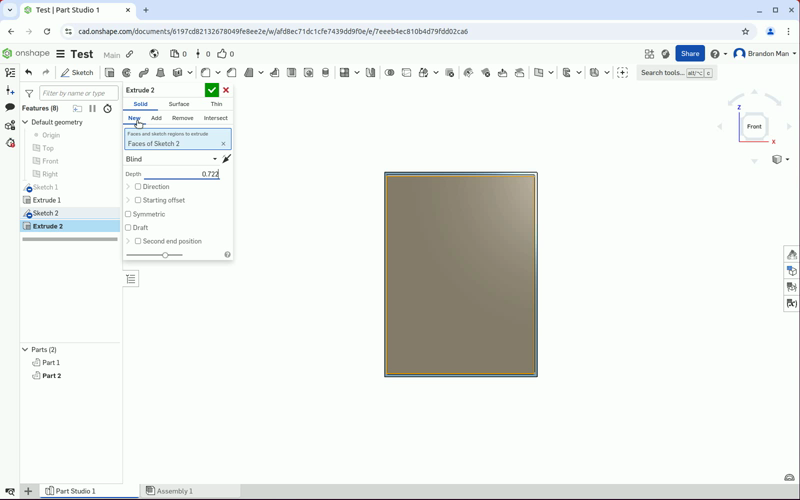
key(enter)
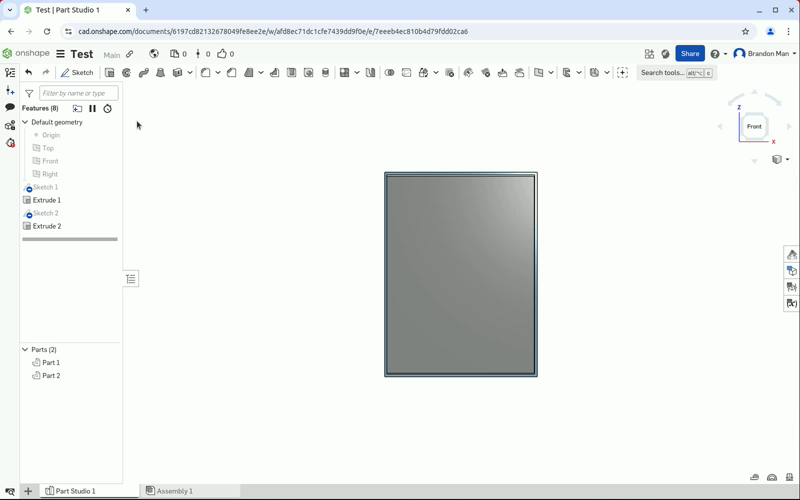
key(shift+h)
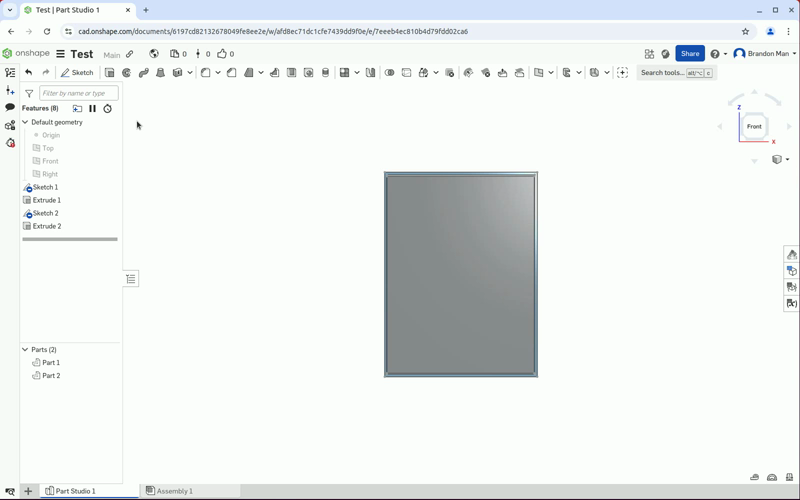
key(shift+h)
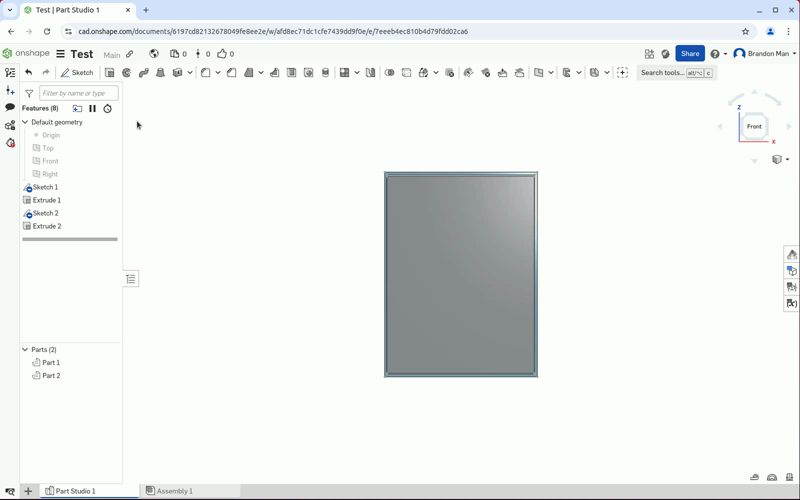
key(shift+7)
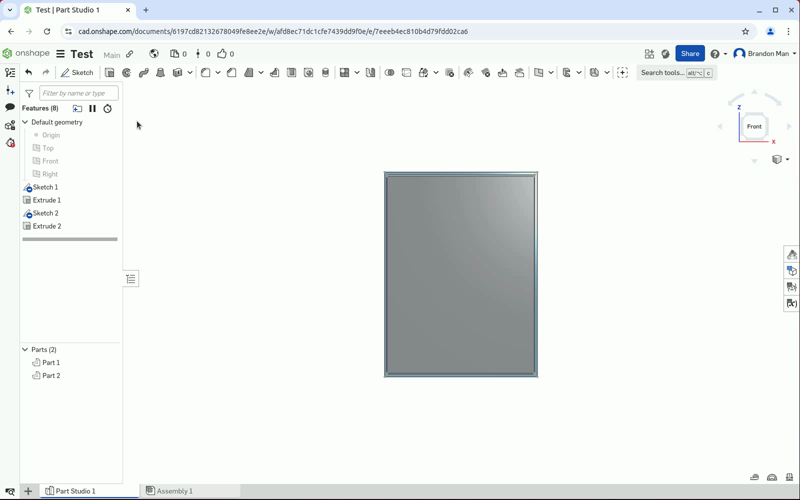
key(left, 2)
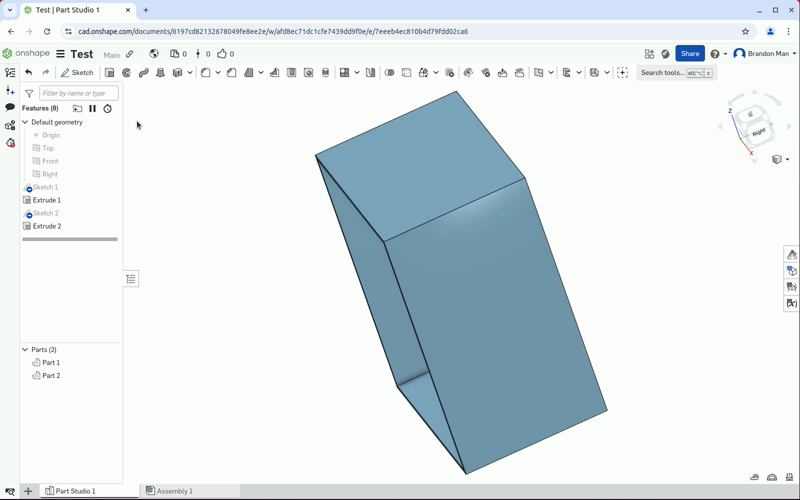
key(down, 2)
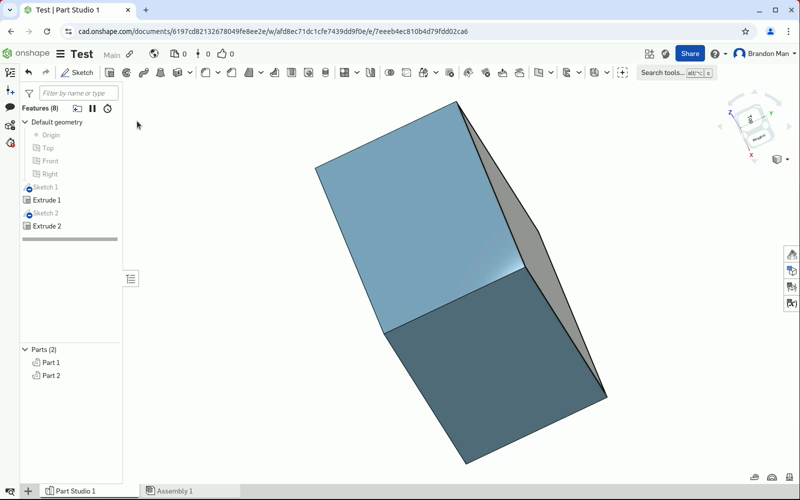
key(up, 2)
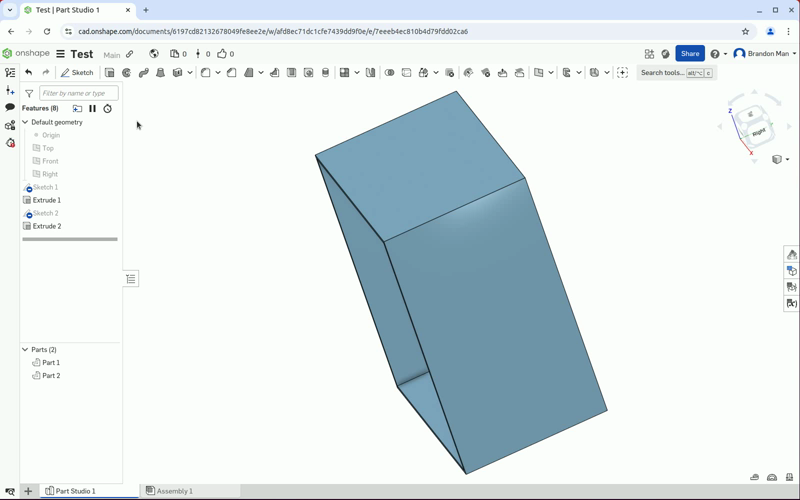
key(right, 2)
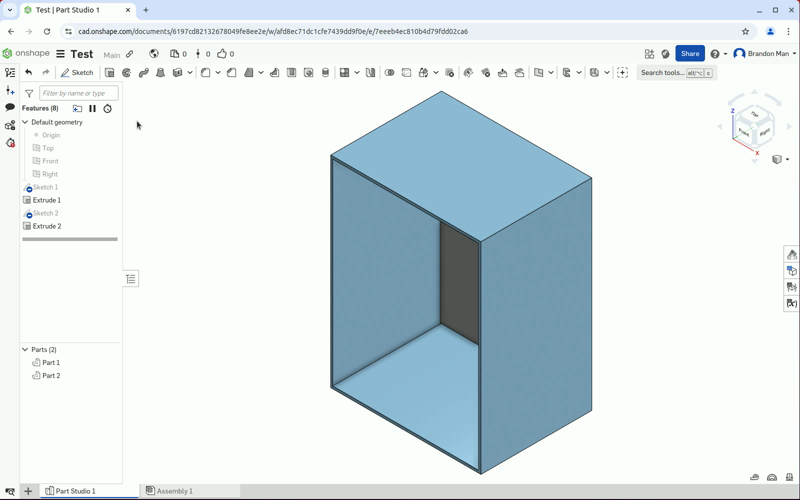
mouse_move(73, 189)
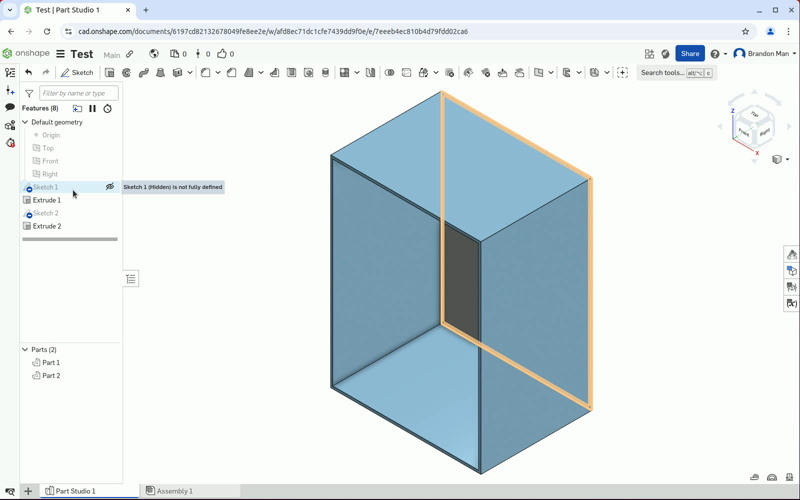
click(73, 189)